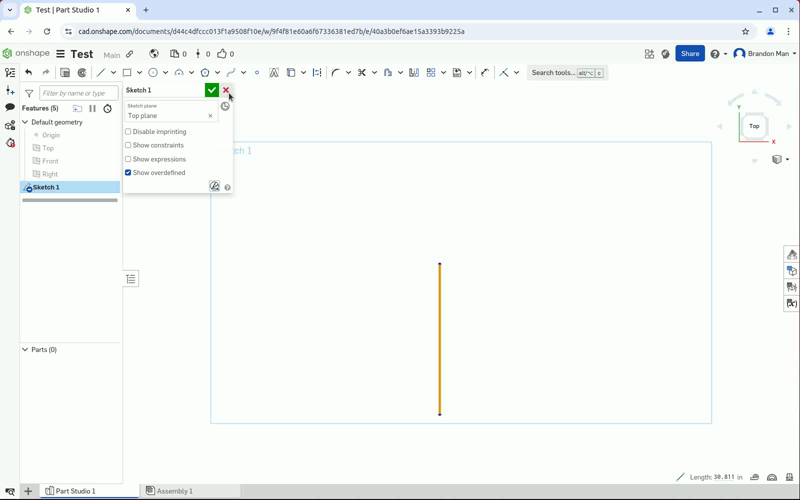
key(shift+h)
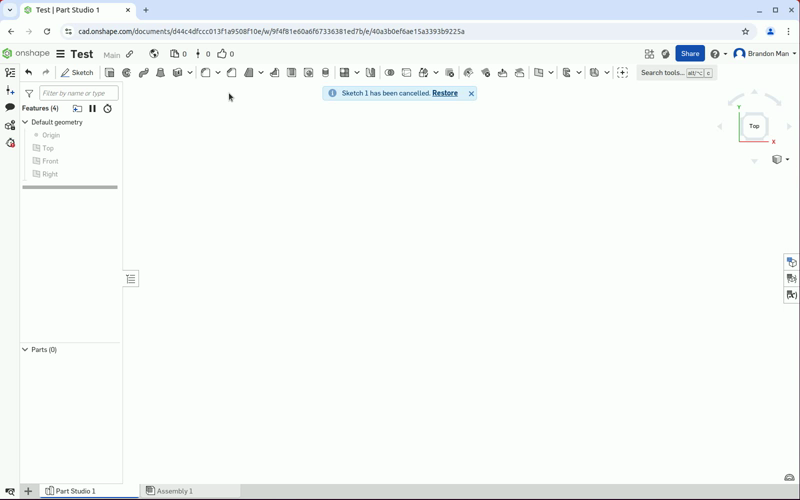
mouse_move(73, 352)
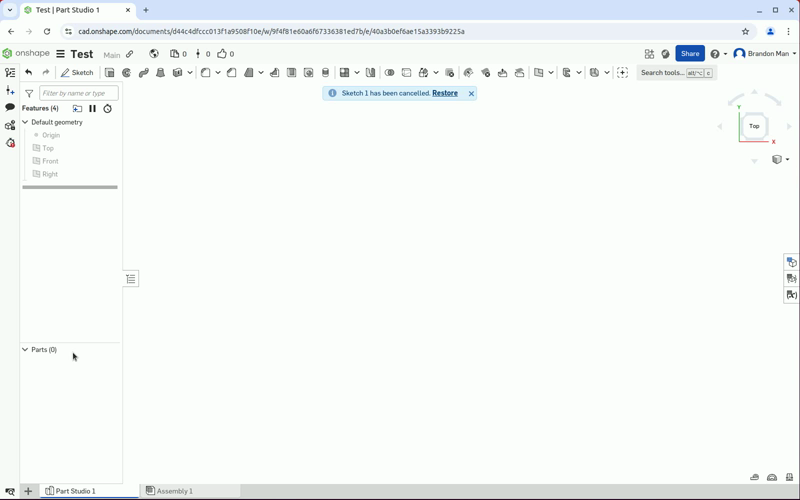
key(y)
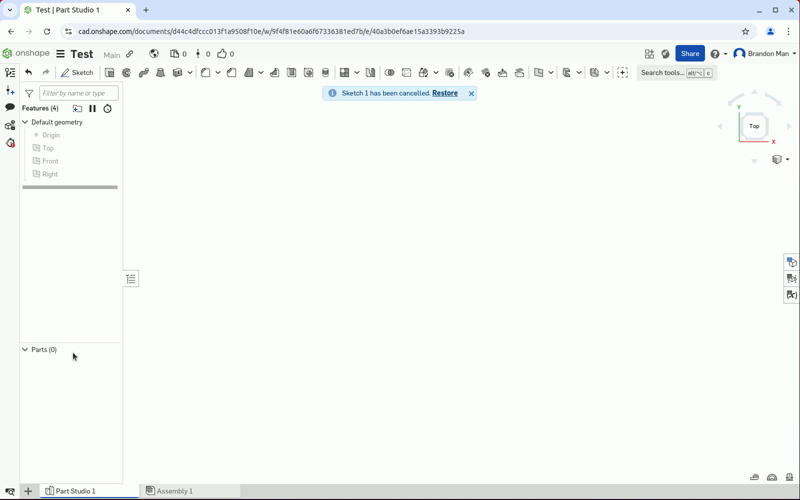
key(shift+p)
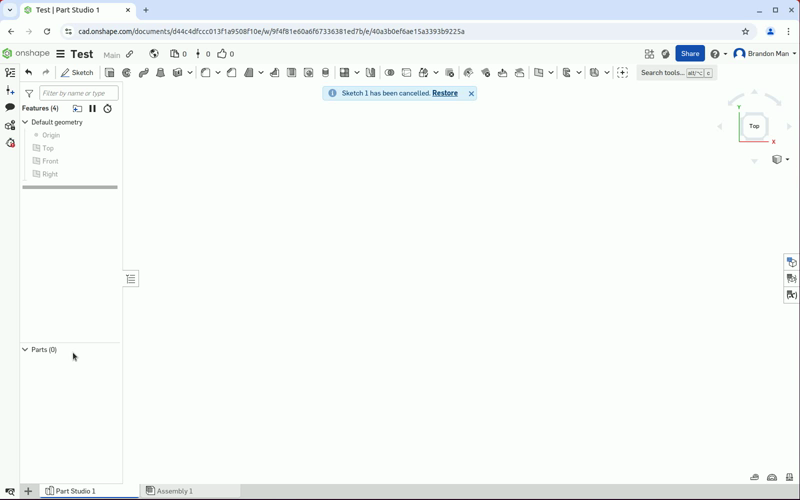
key(space)
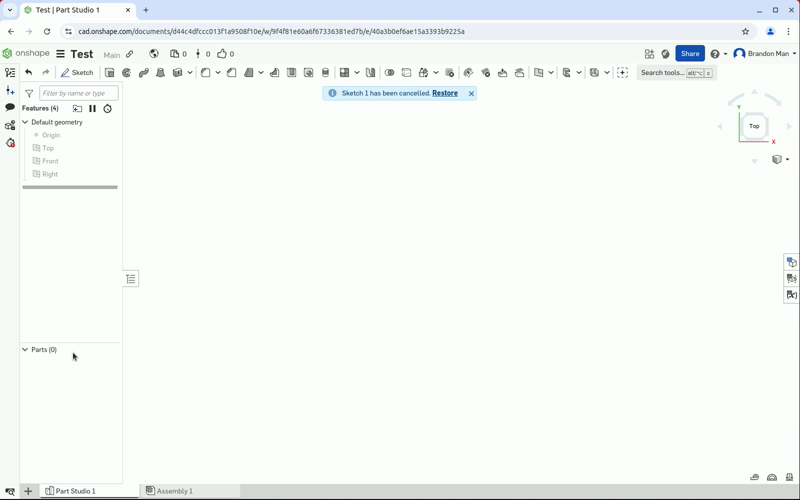
key_down(shift)
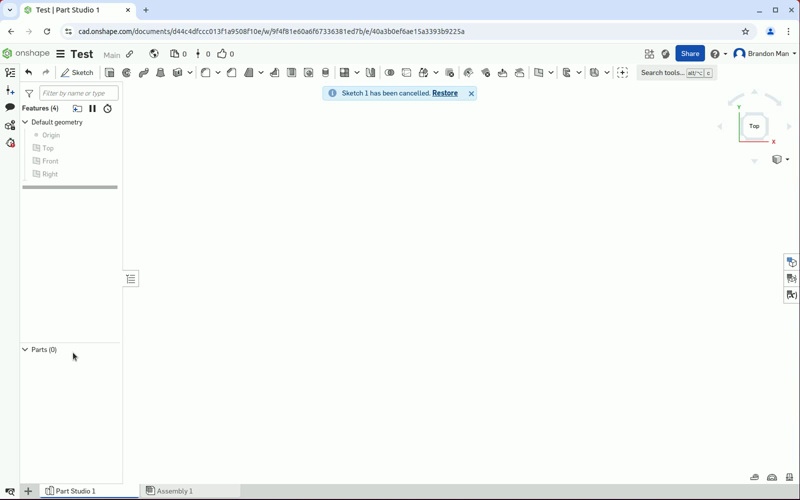
key(up)
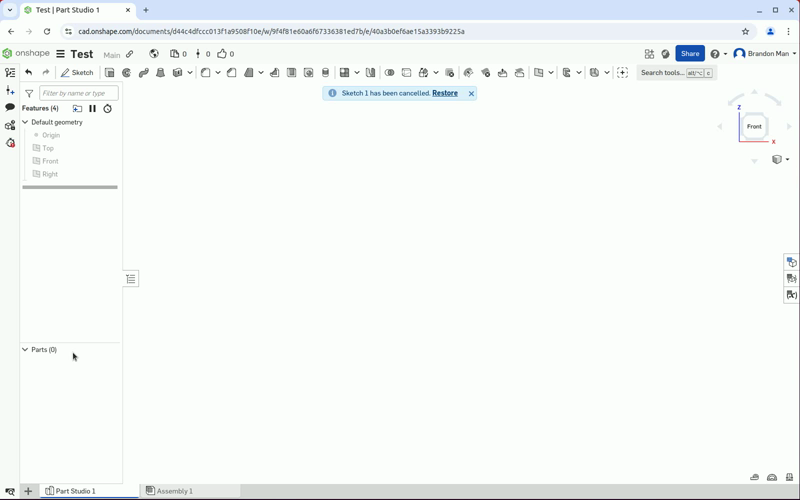
key_up(shift)
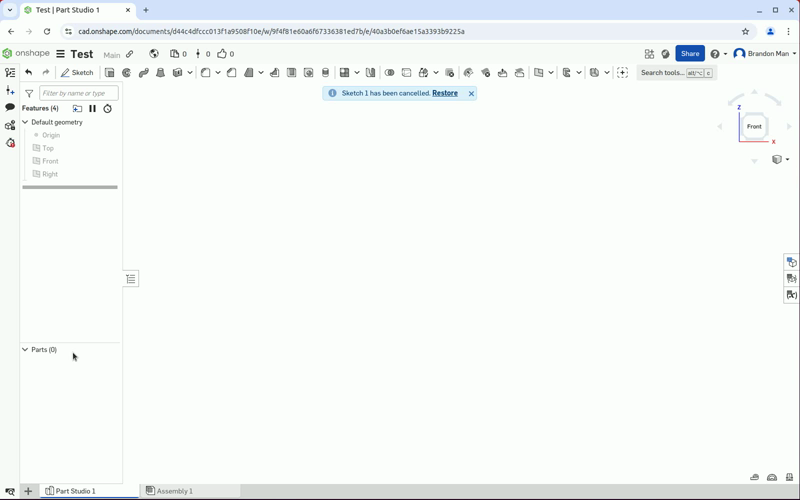
mouse_move(73, 352)
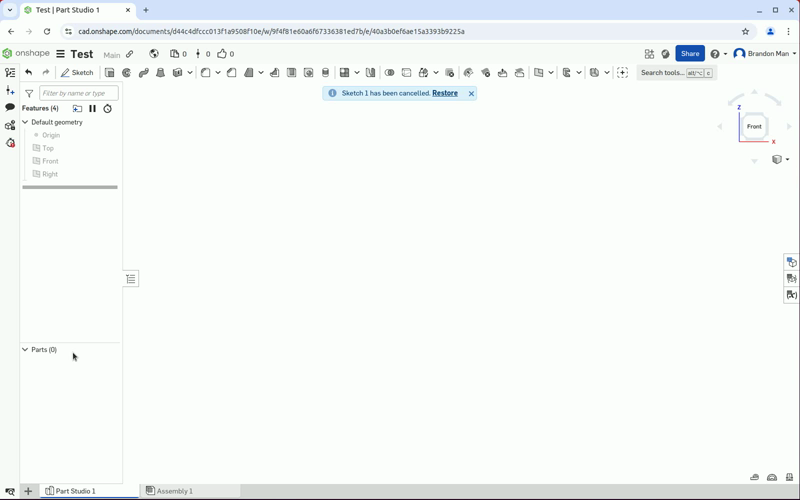
key(shift+y)
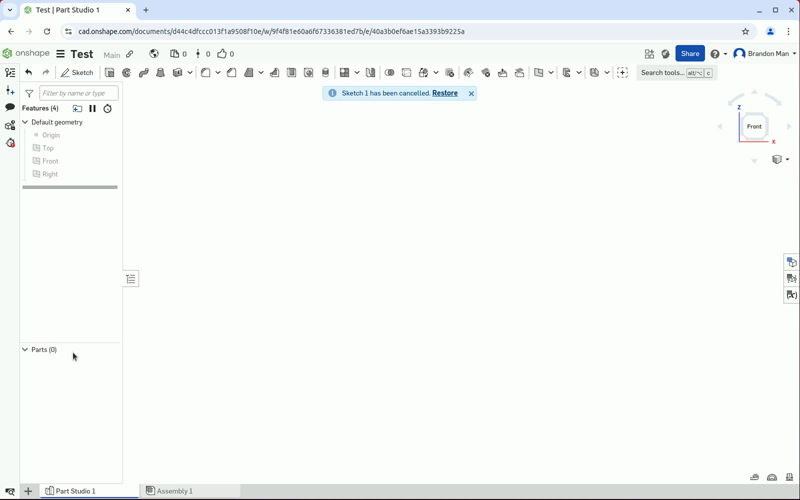
key(shift+s)
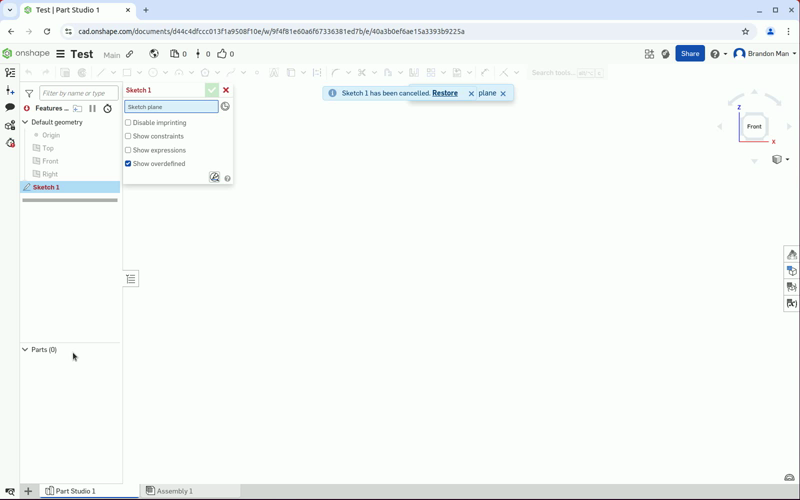
mouse_move(73, 163)
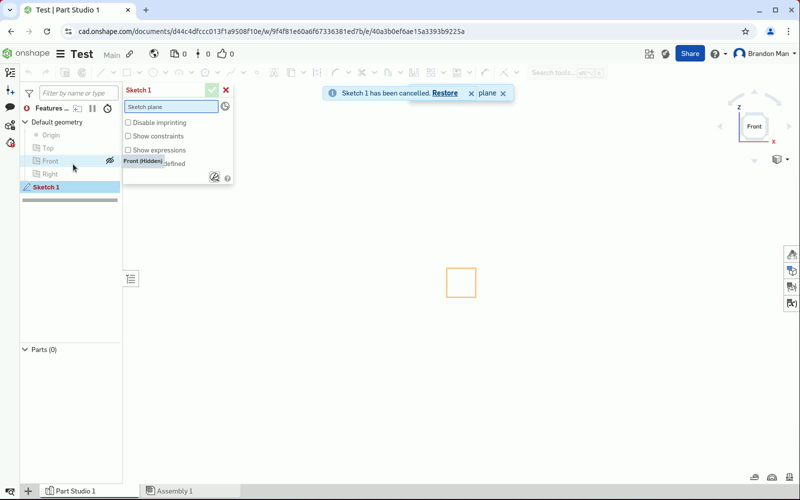
click(73, 163)
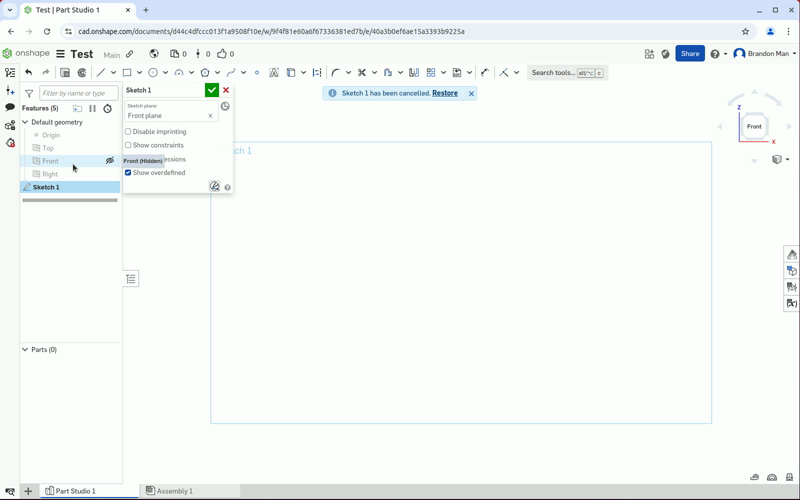
mouse_move(73, 352)
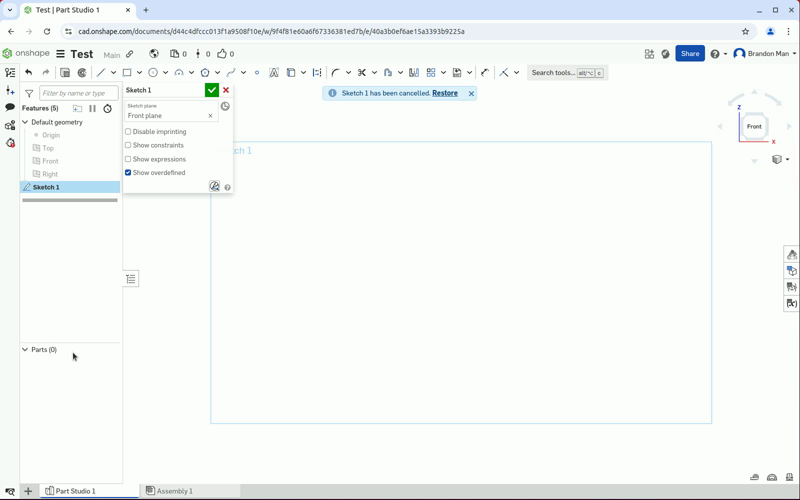
key(y)
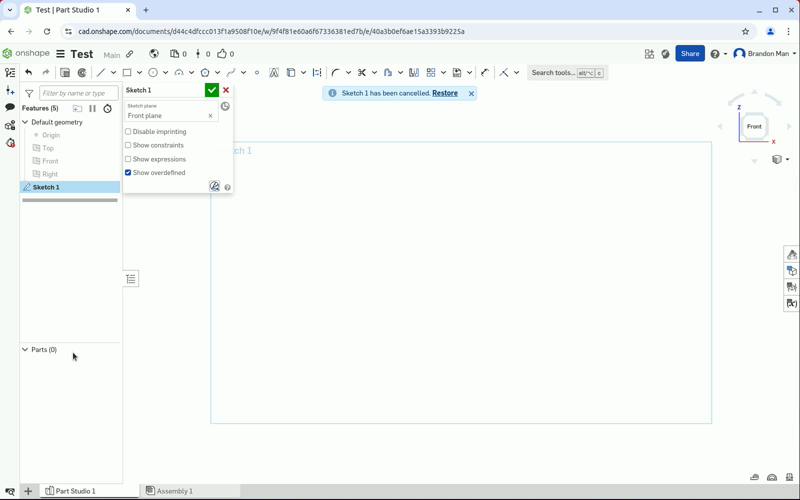
key(l)
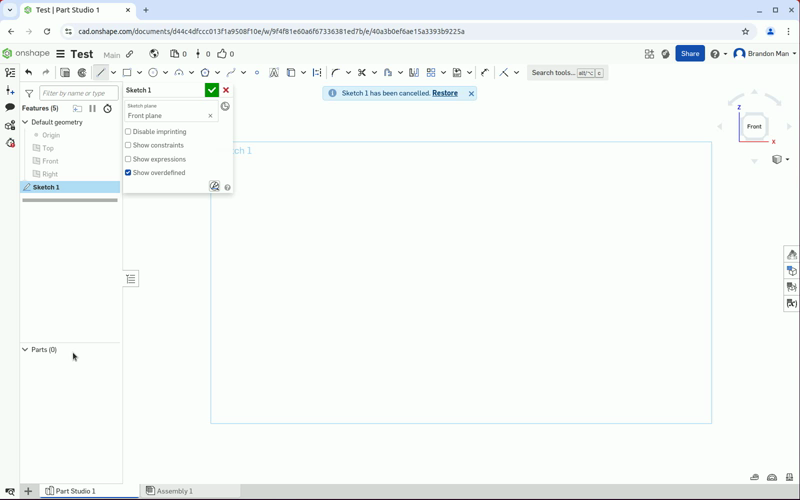
key_down(shift)
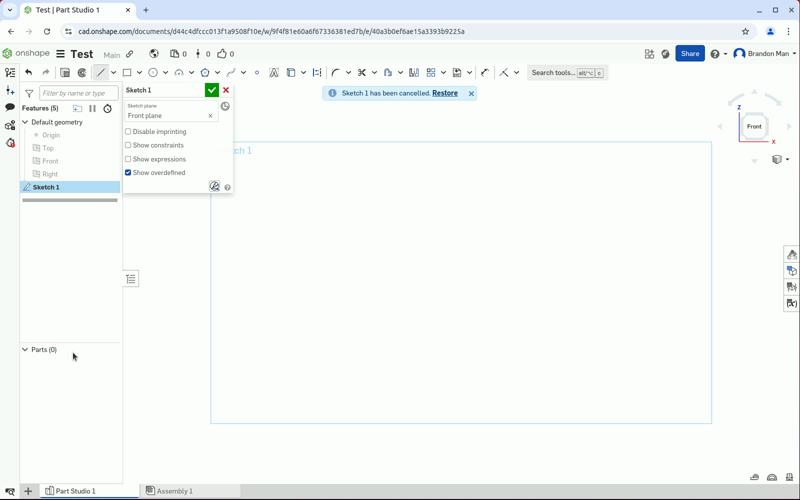
mouse_move(368, 378)
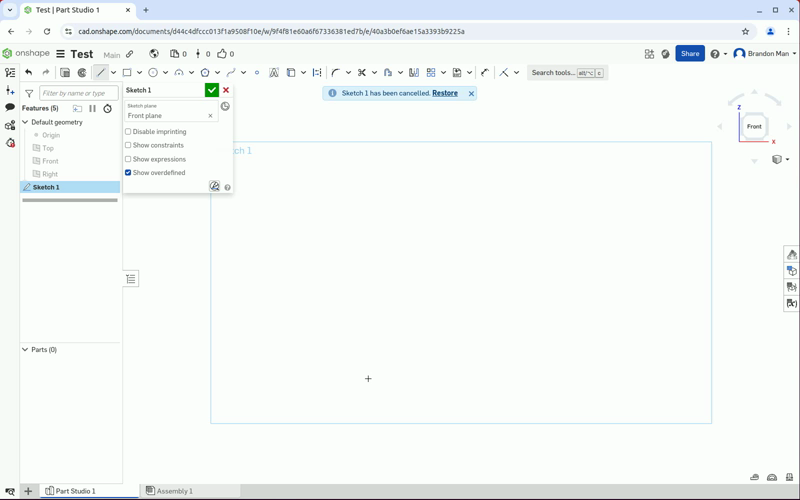
click(368, 378)
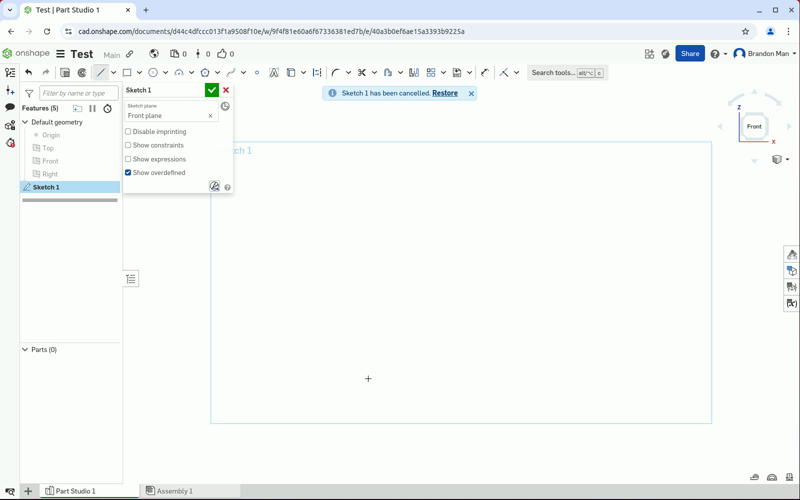
key_up(shift)
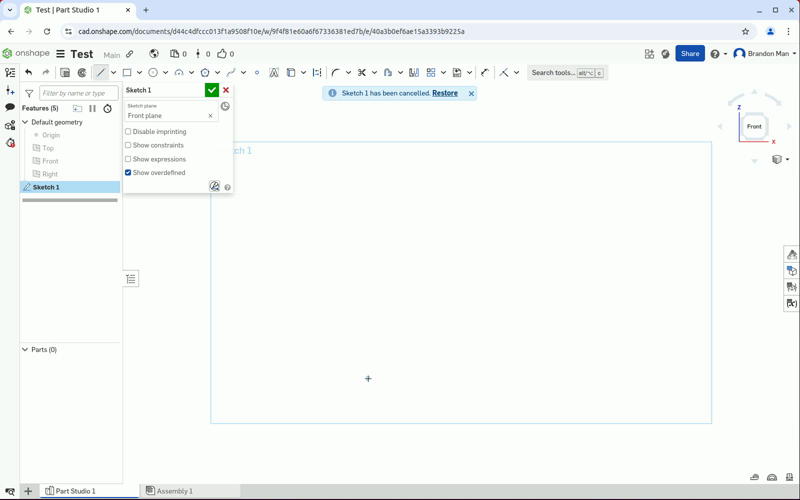
key_down(shift)
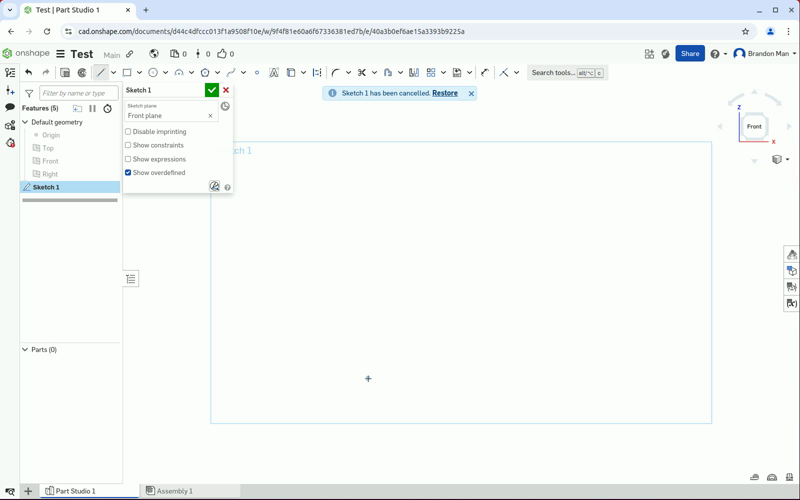
mouse_move(536, 378)
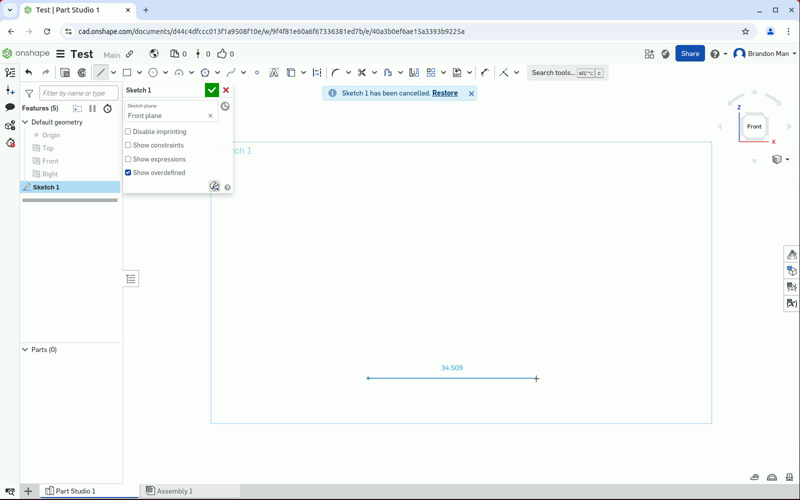
click(536, 378)
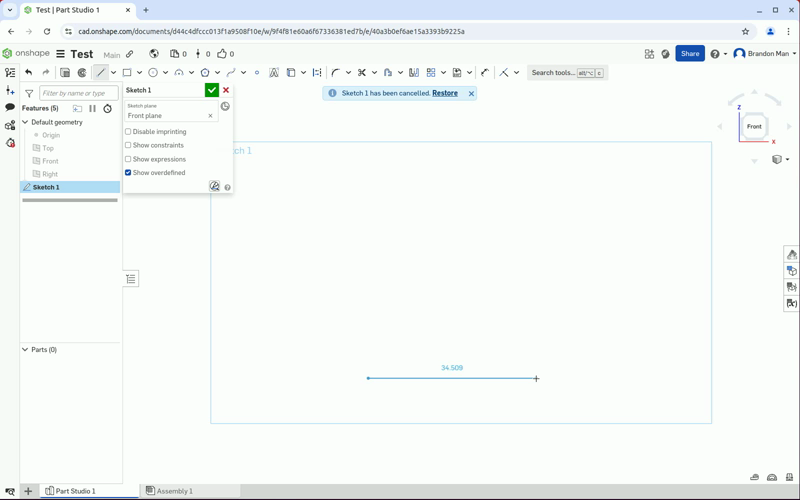
key_up(shift)
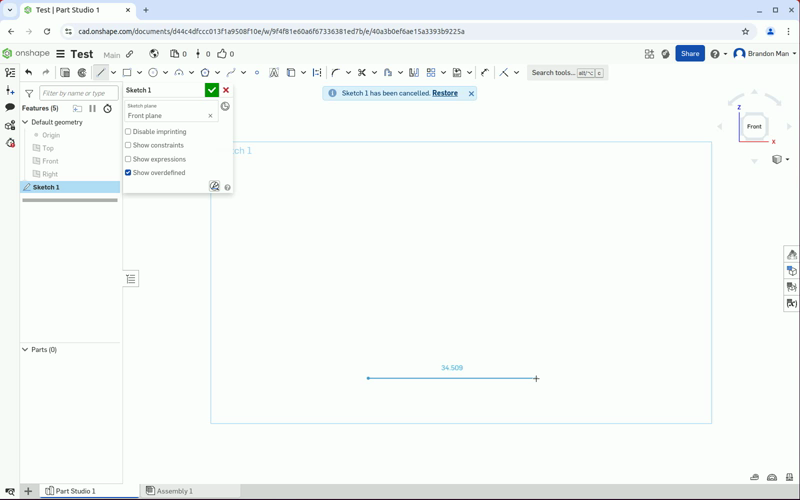
key_down(shift)
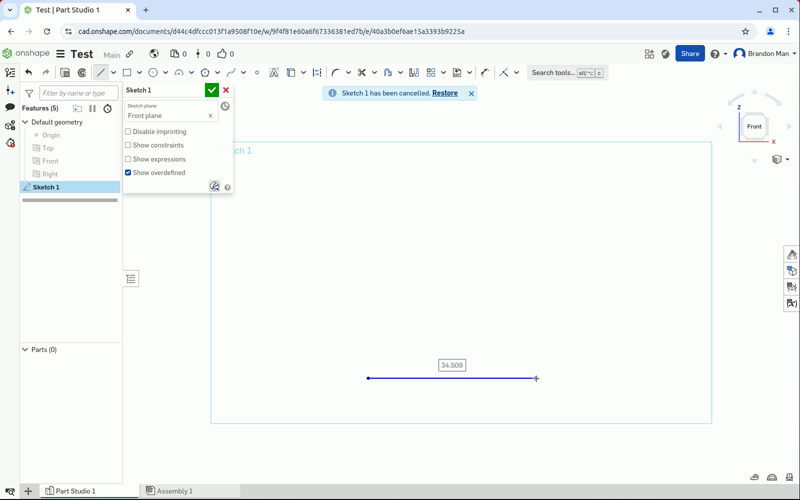
mouse_move(566, 378)
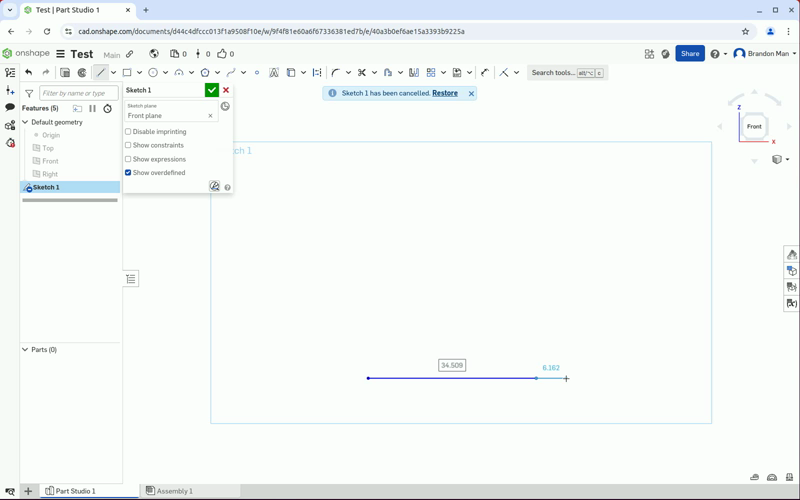
mouse_move(536, 321)
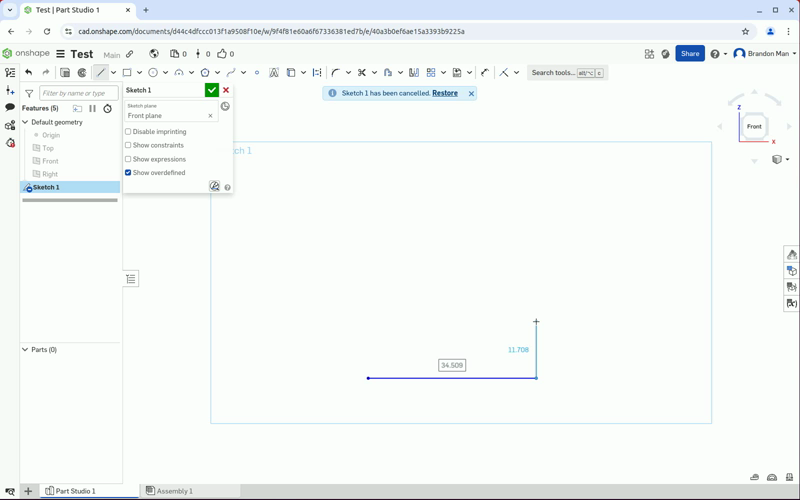
click(536, 321)
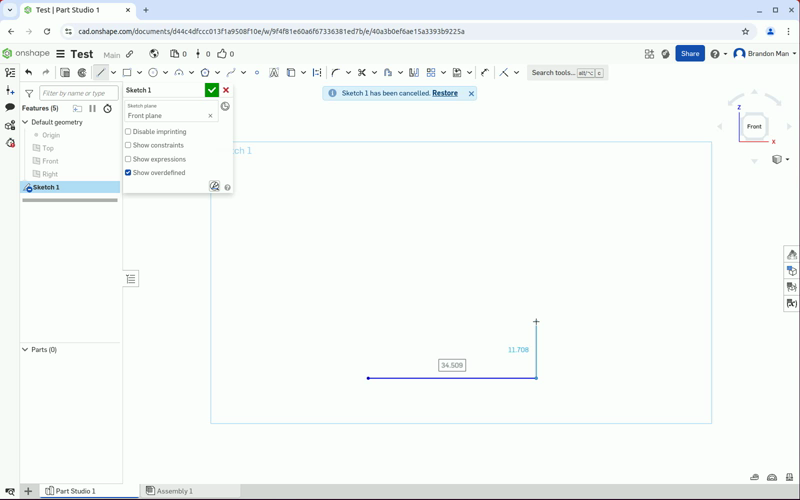
key_up(shift)
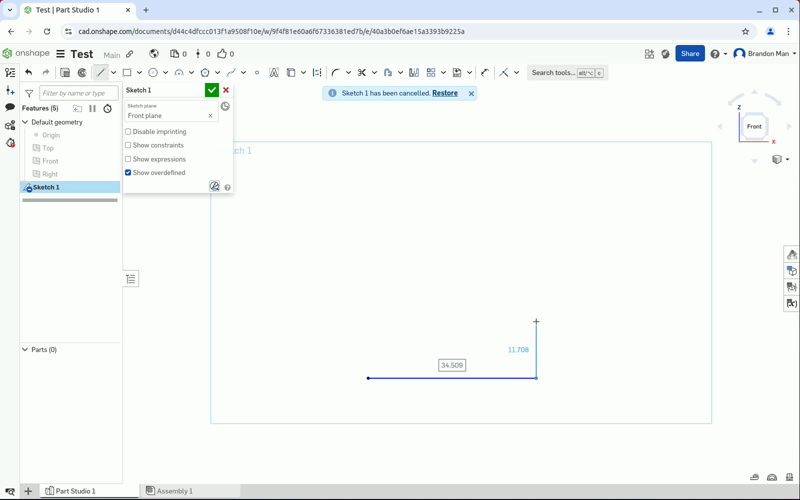
key_down(shift)
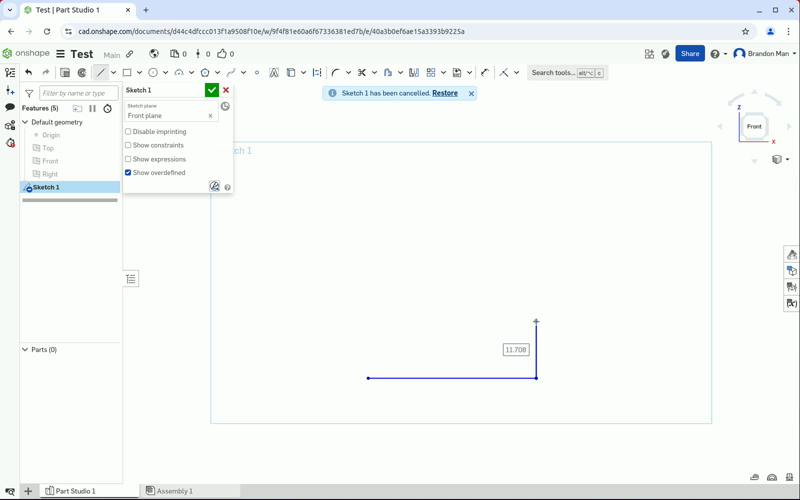
mouse_move(368, 321)
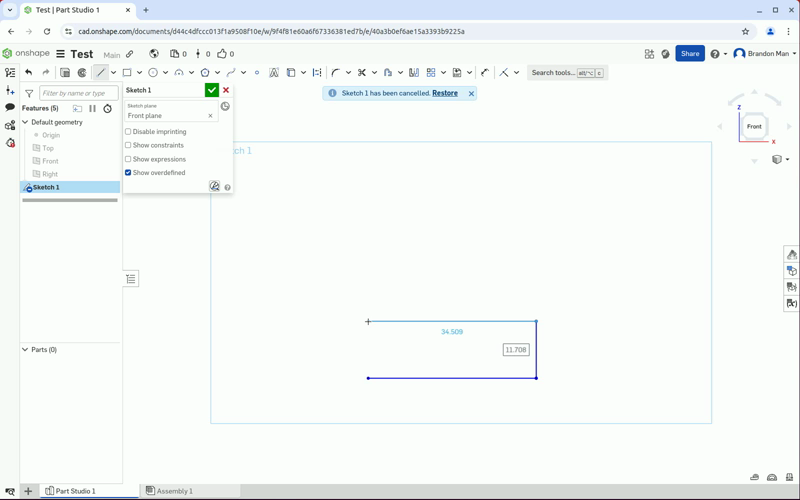
click(368, 321)
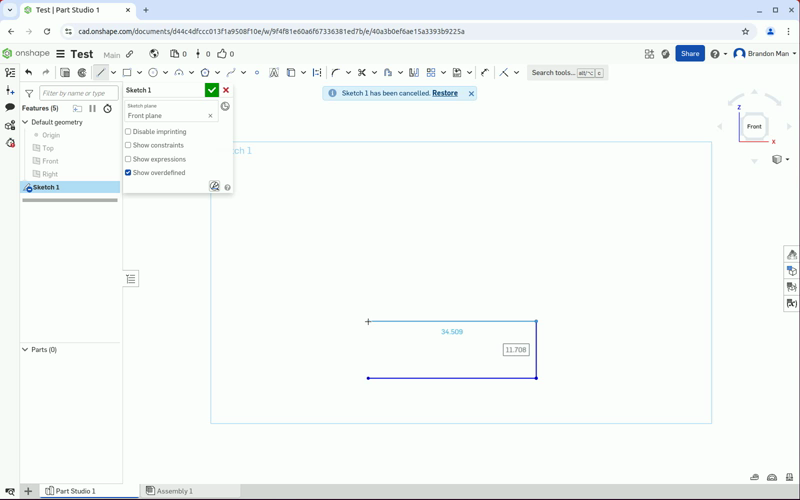
key_up(shift)
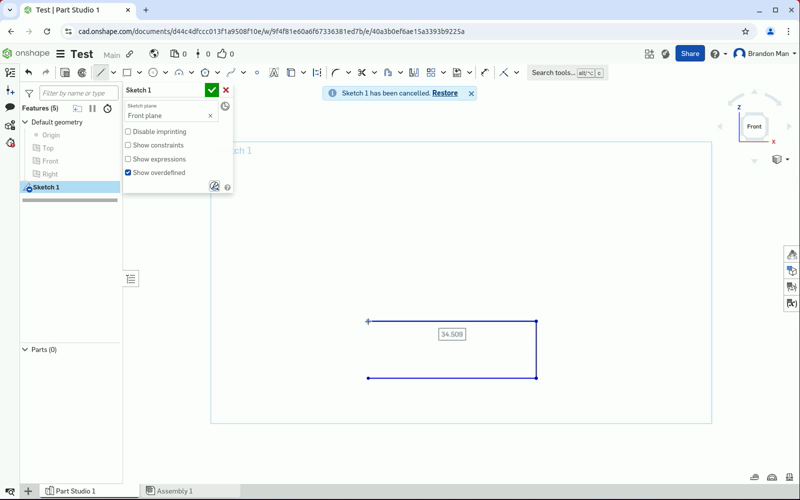
mouse_move(398, 321)
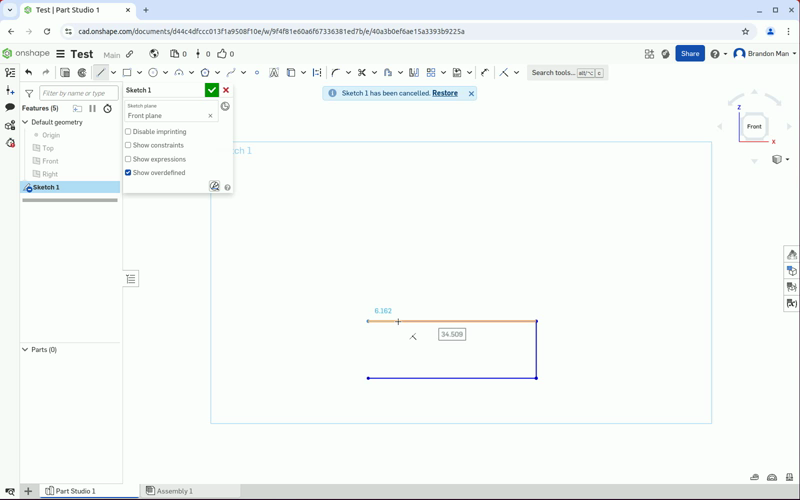
key_down(shift)
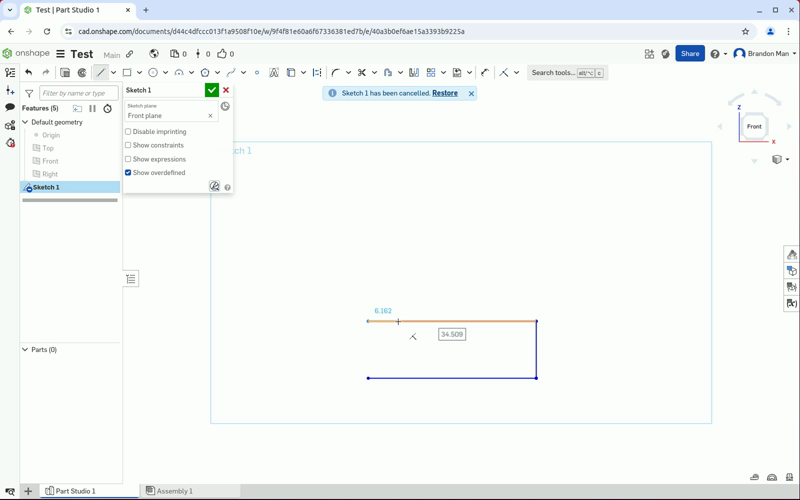
mouse_move(368, 378)
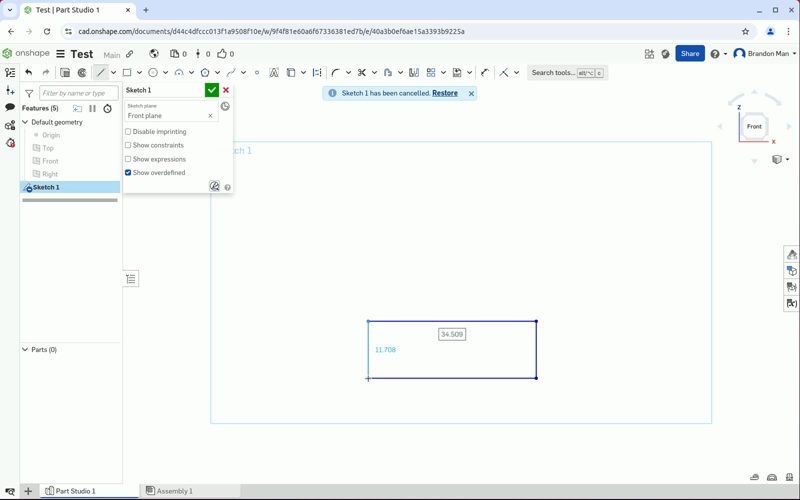
key_up(shift)
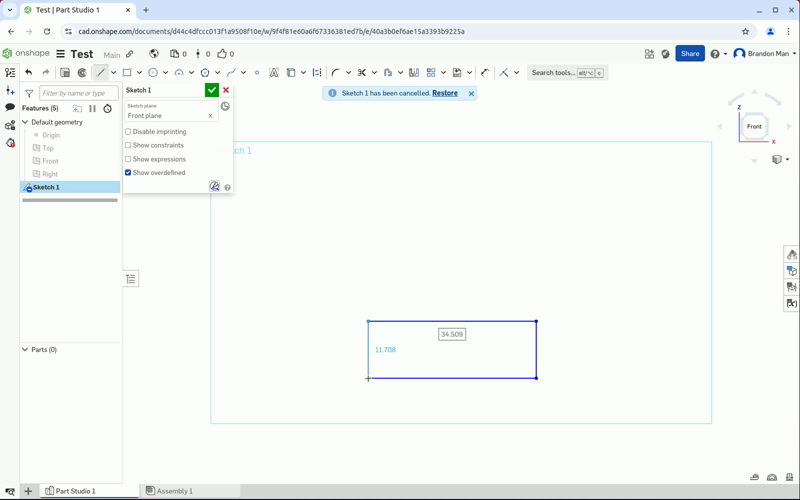
click(368, 378)
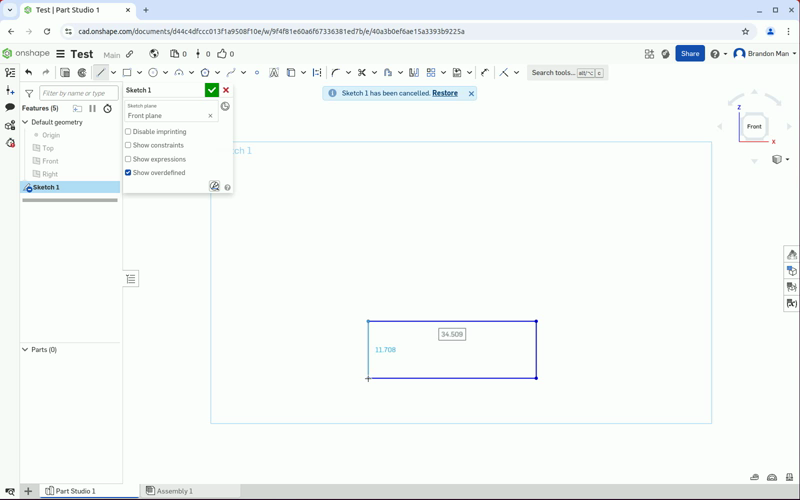
key(esc)
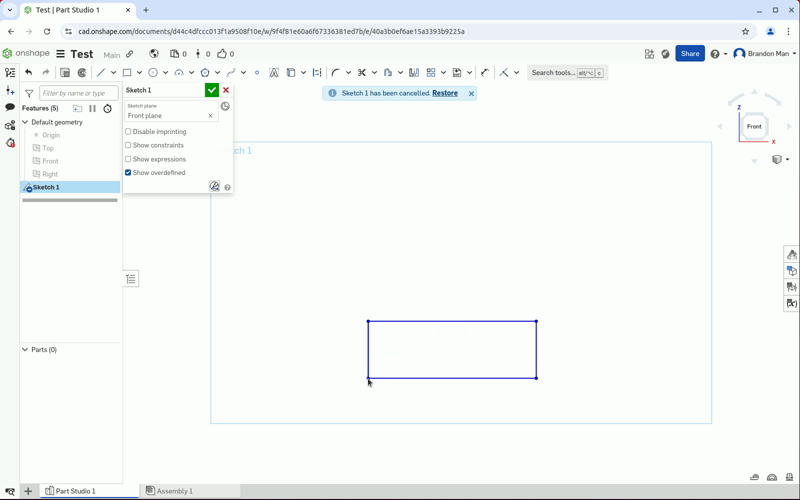
mouse_move(381, 353)
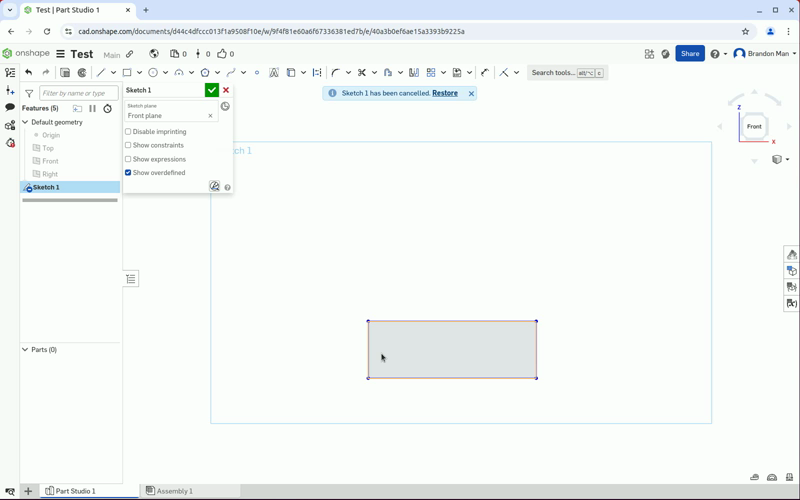
click(381, 353)
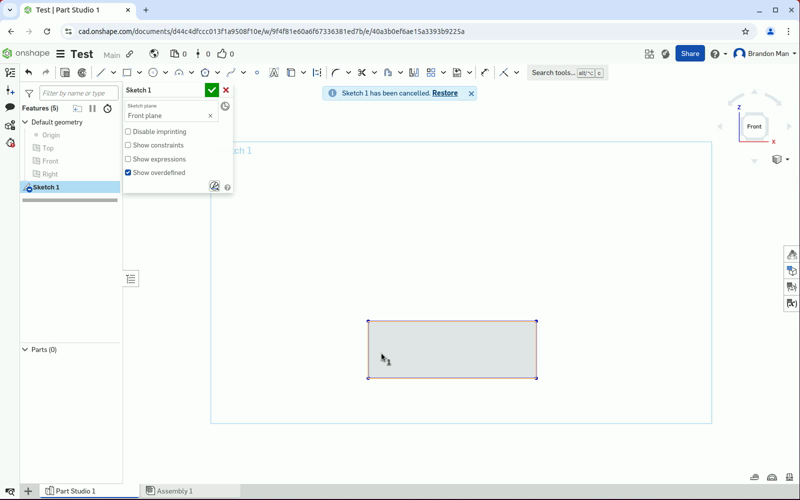
mouse_move(73, 352)
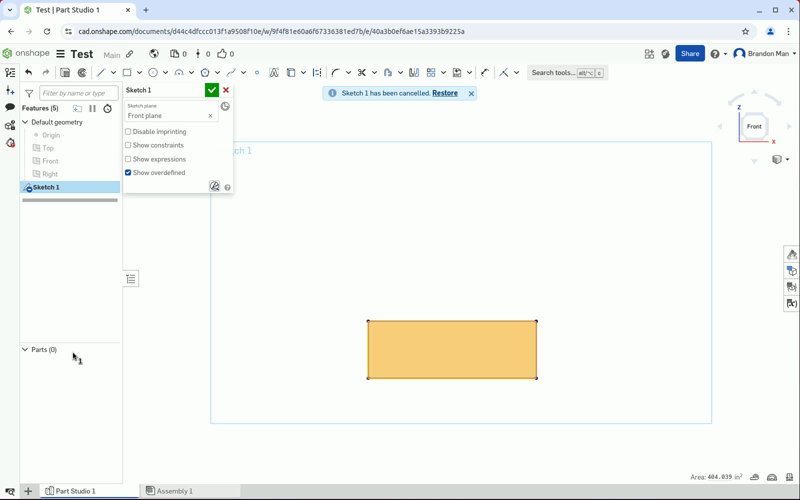
key(shift+y)
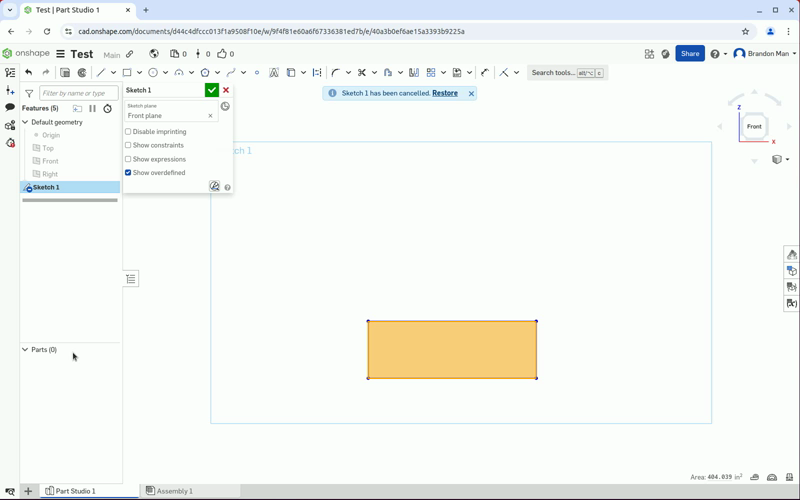
key(shift+e)
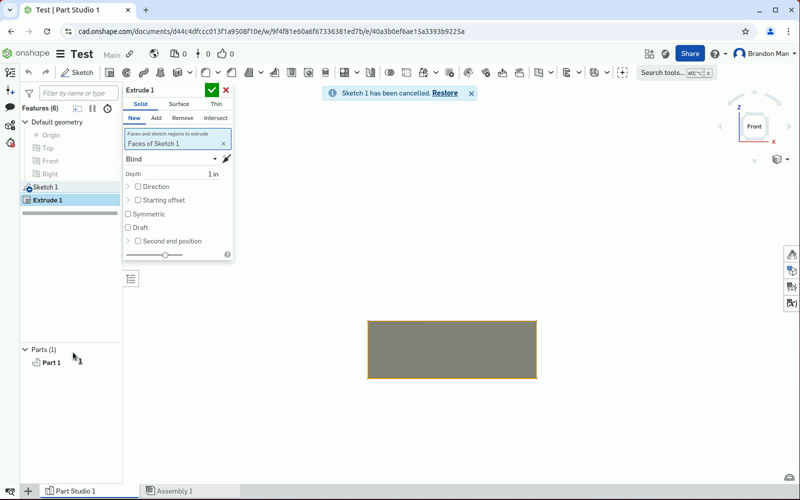
mouse_move(143, 106)
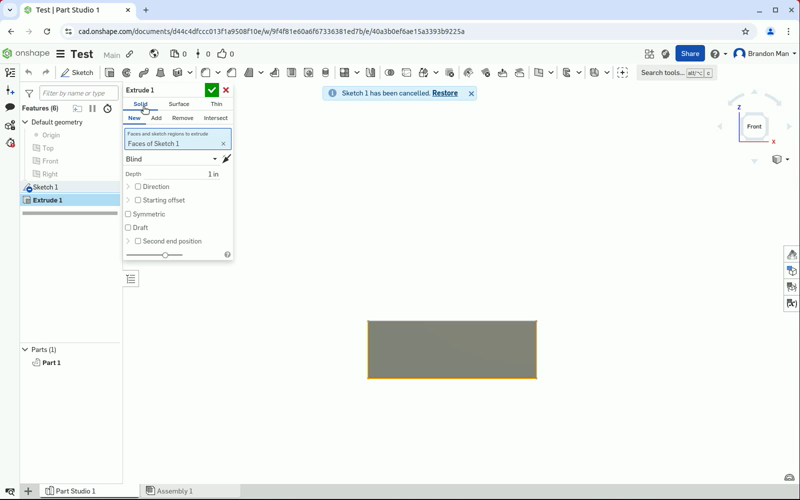
click(143, 106)
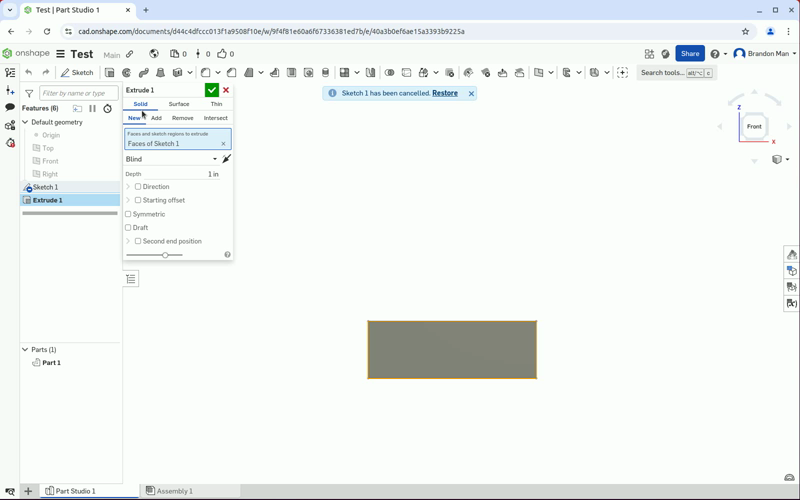
mouse_move(137, 120)
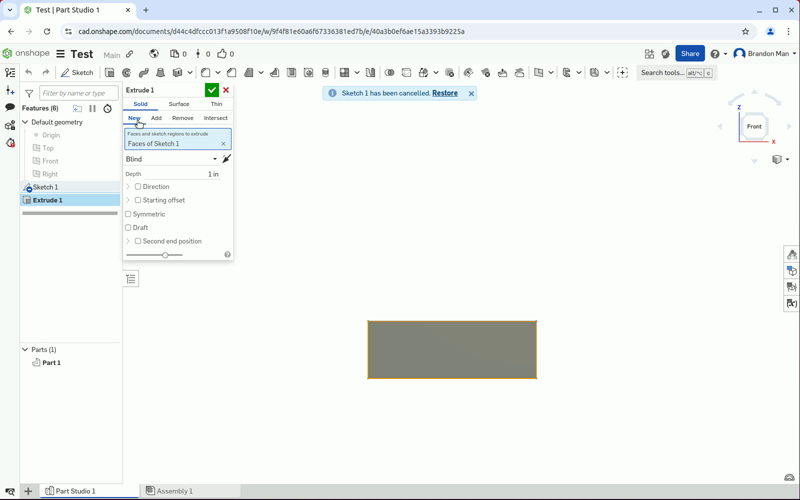
click(137, 120)
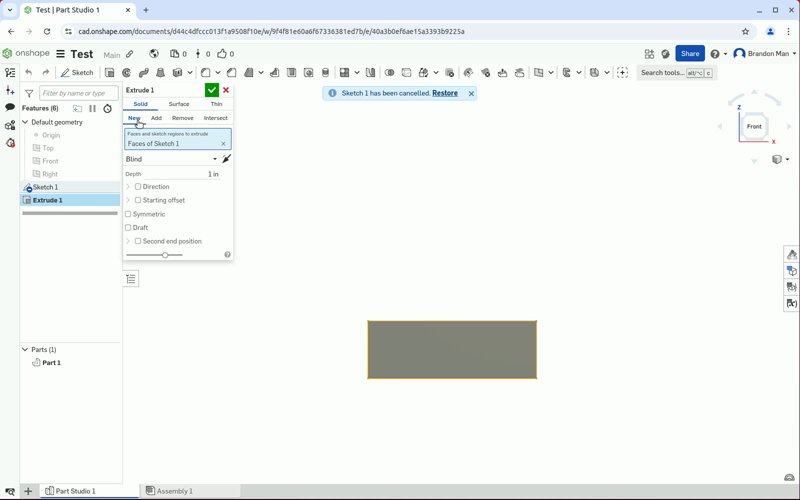
key(tab, 4)
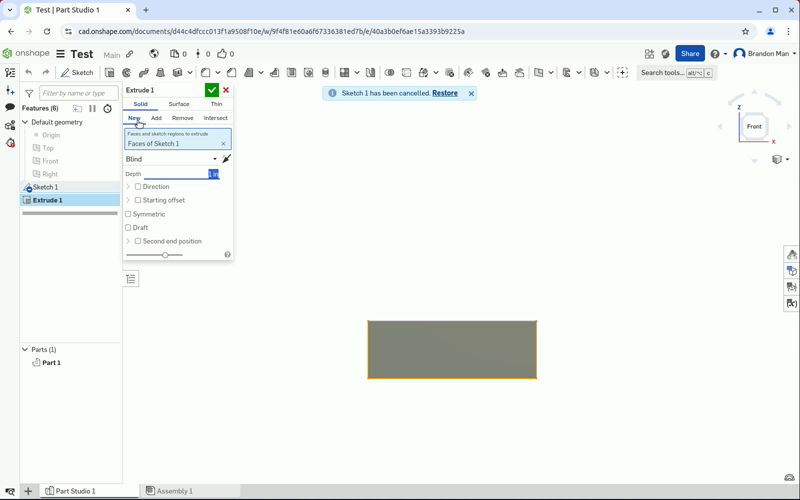
text(23.108)
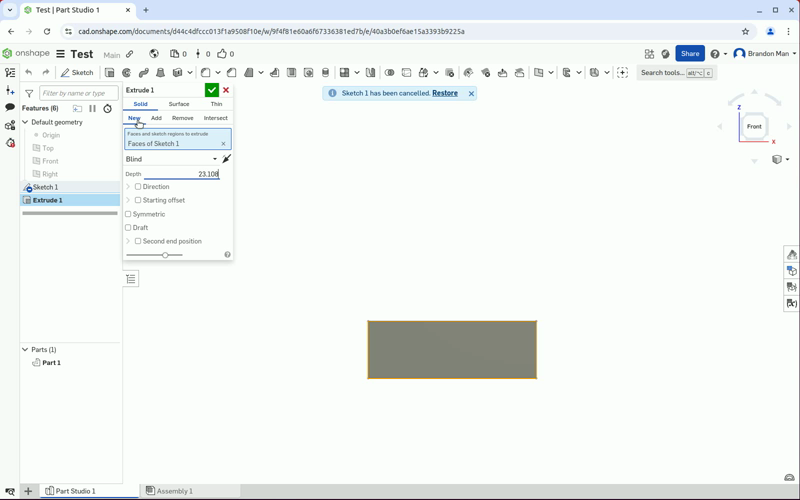
key(enter)
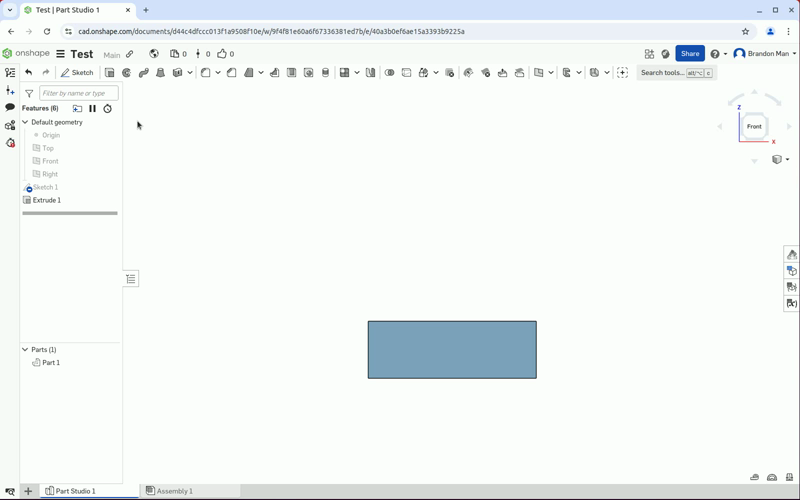
key(shift+h)
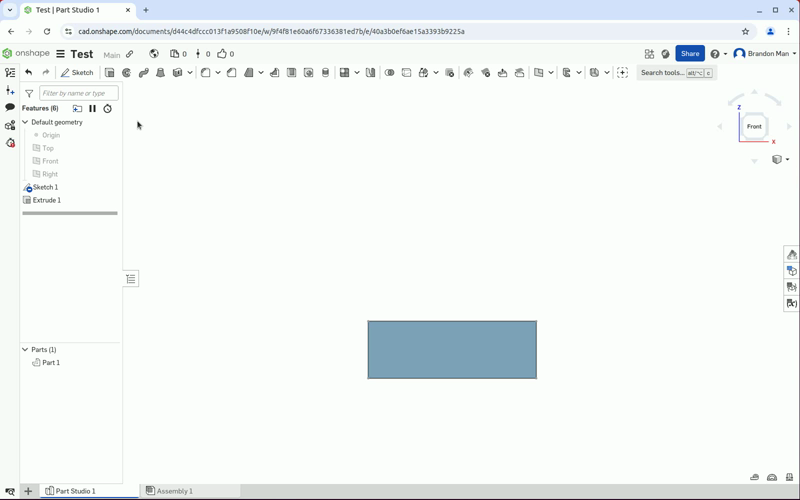
key(shift+h)
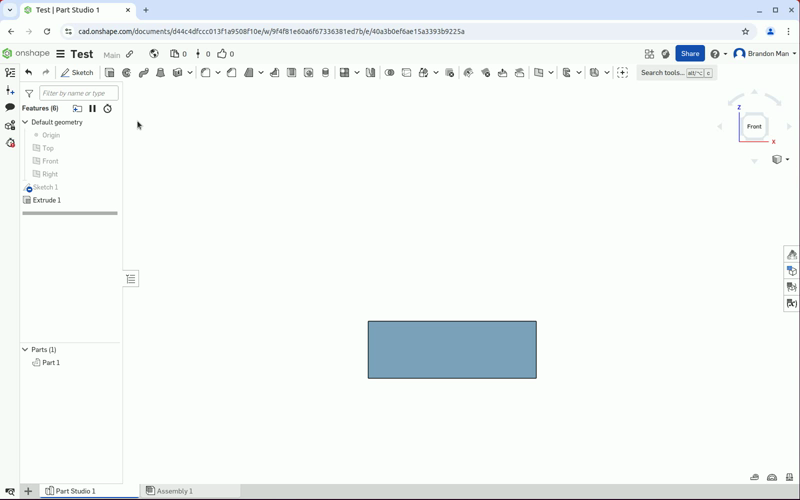
mouse_move(73, 189)
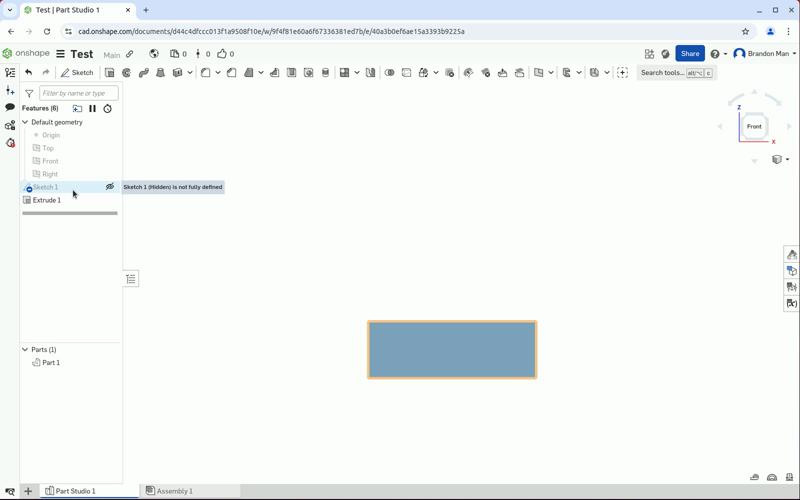
click(73, 189)
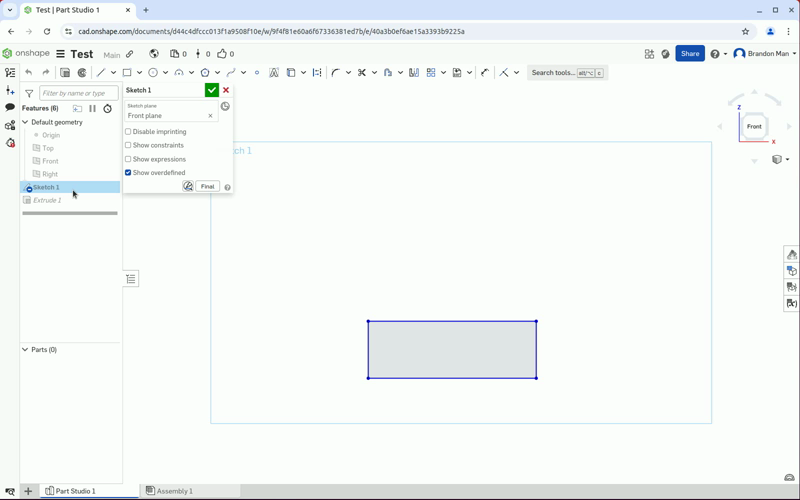
mouse_move(229, 92)
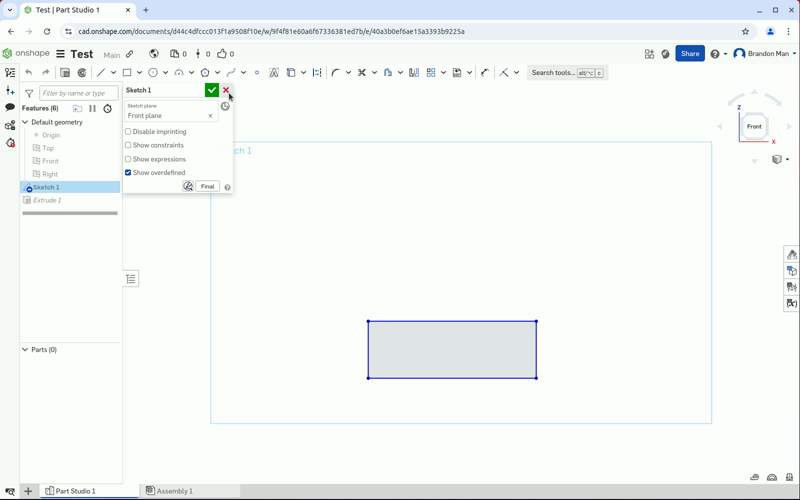
click(229, 92)
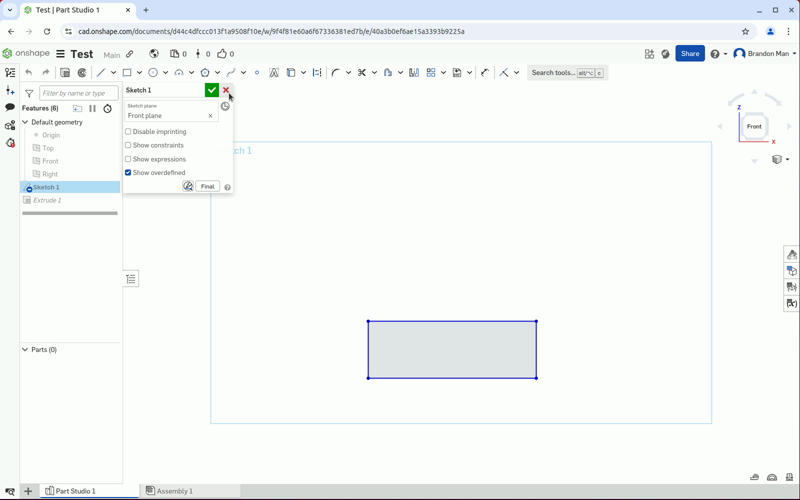
key(shift+s)
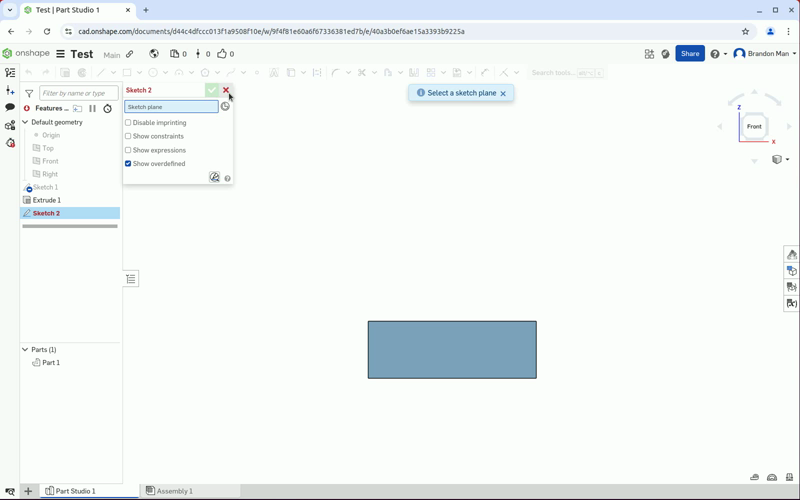
mouse_move(73, 163)
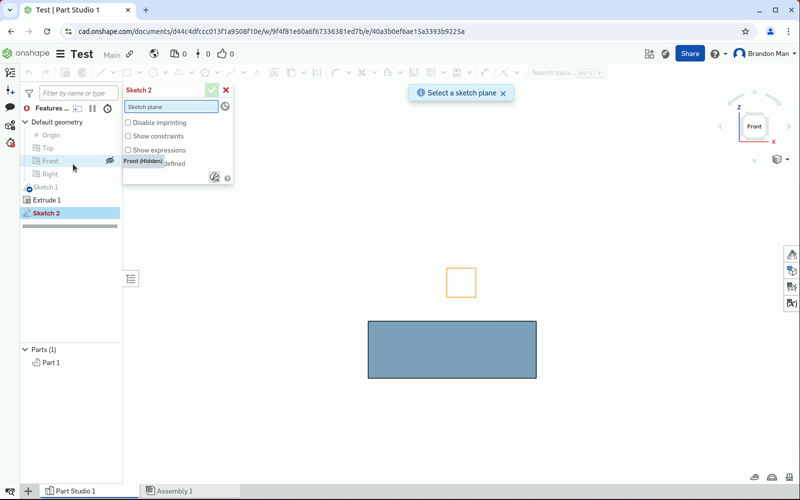
click(73, 163)
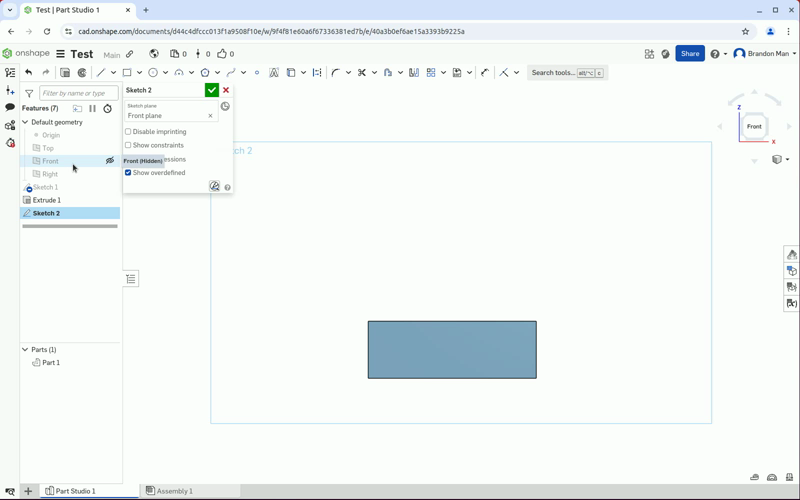
mouse_move(73, 352)
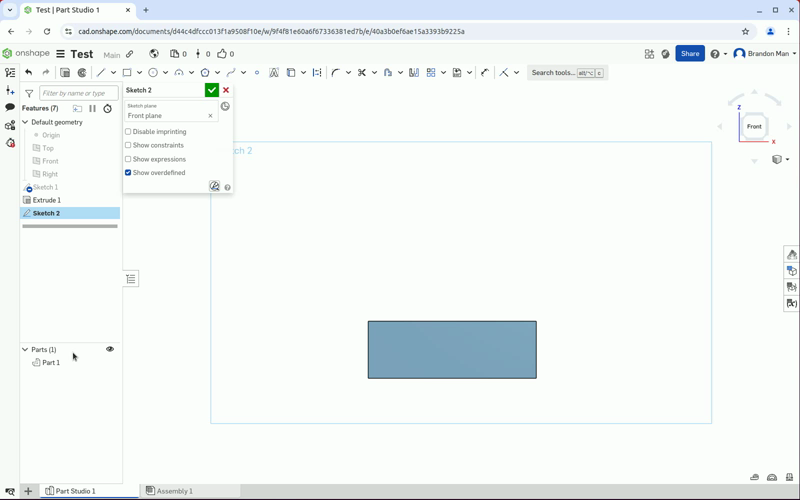
key(y)
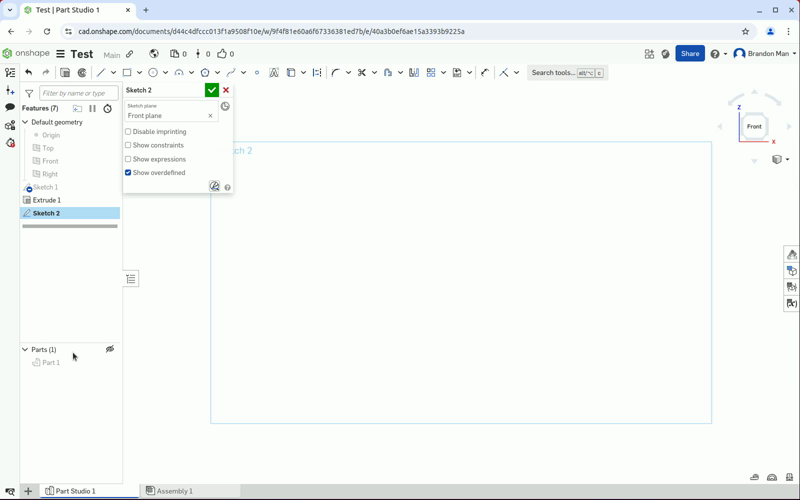
key(l)
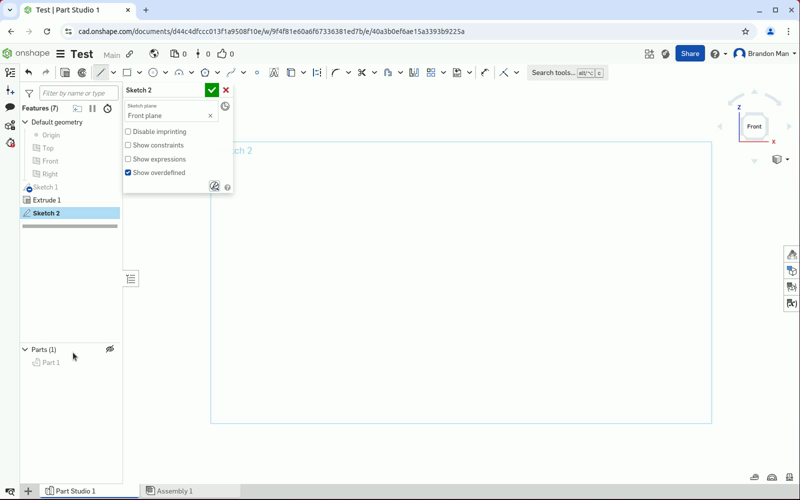
key_down(shift)
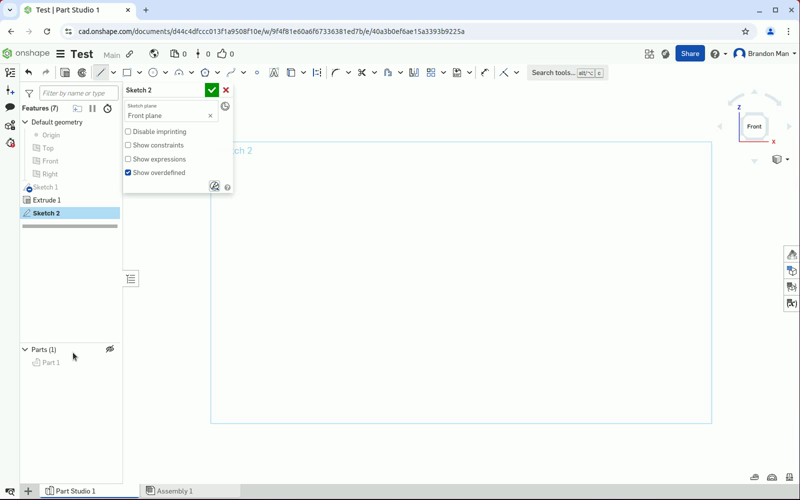
mouse_move(368, 321)
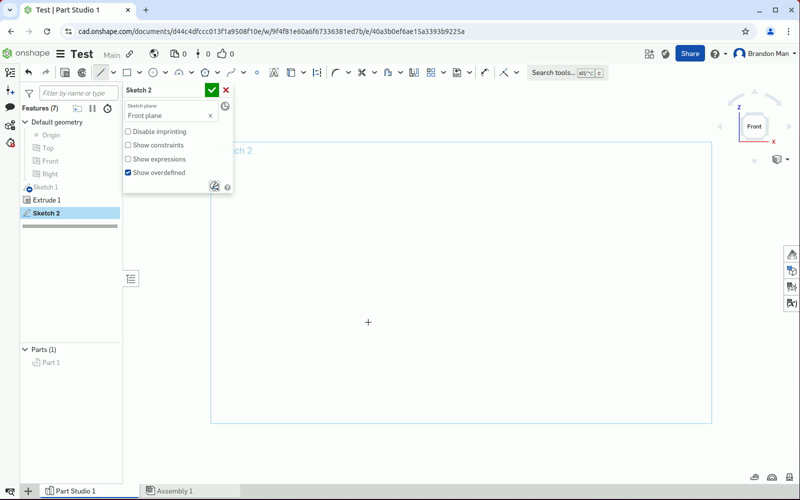
click(368, 321)
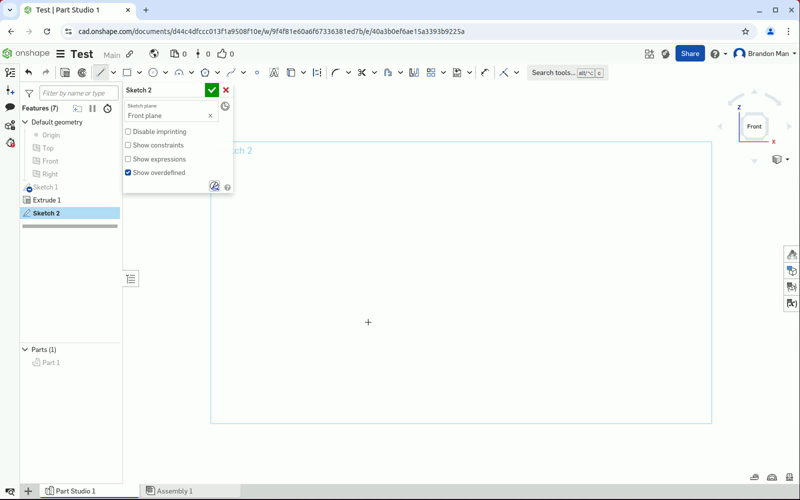
key_up(shift)
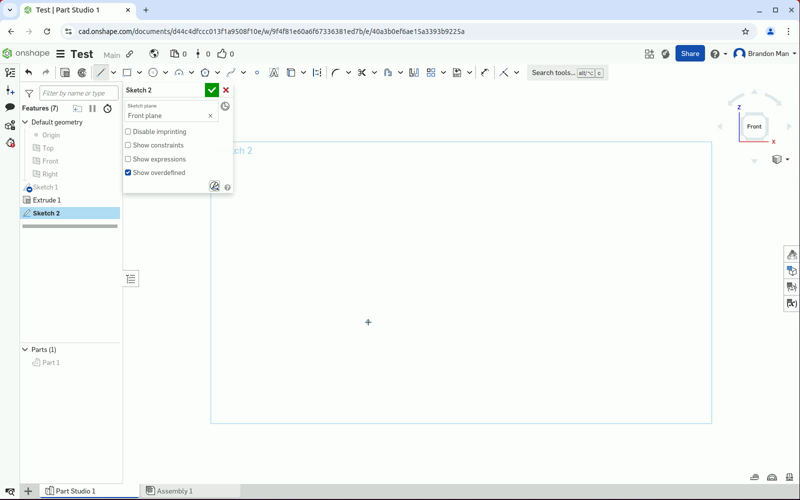
key_down(shift)
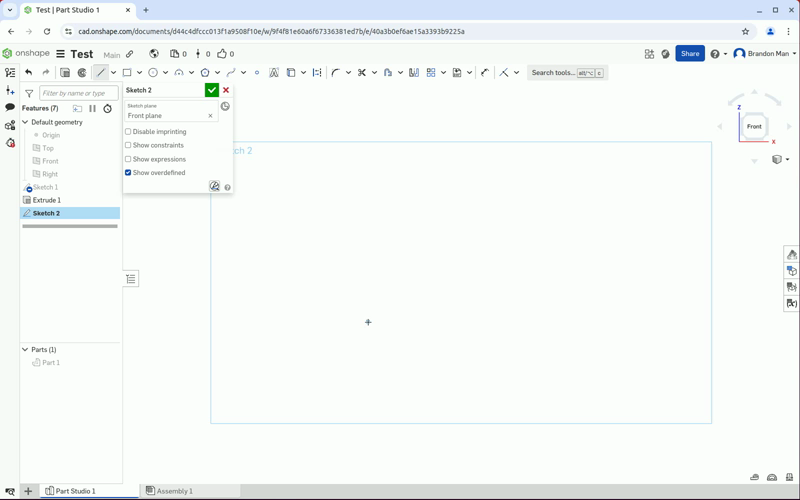
mouse_move(536, 321)
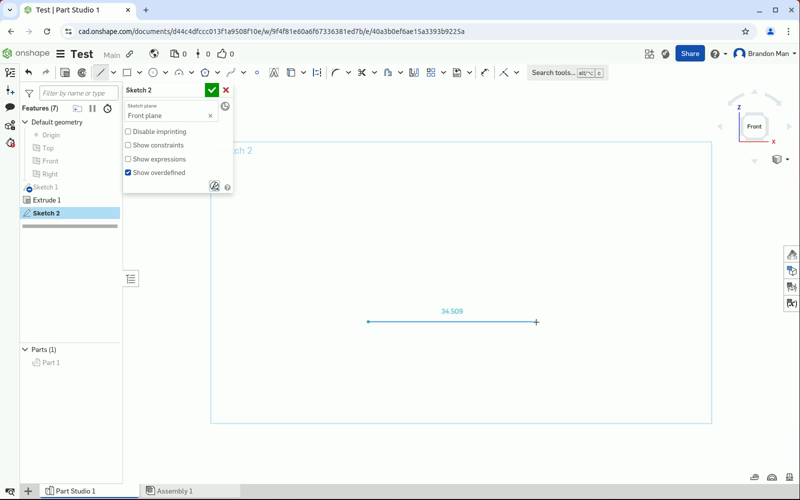
click(536, 321)
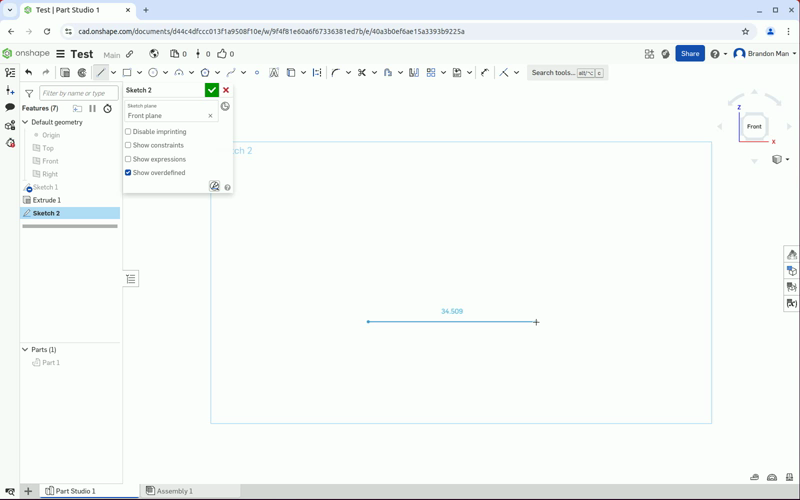
key_up(shift)
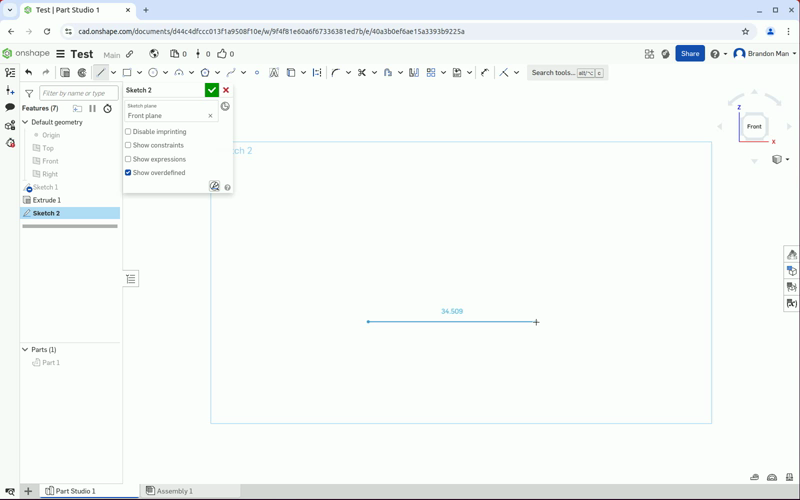
key(esc)
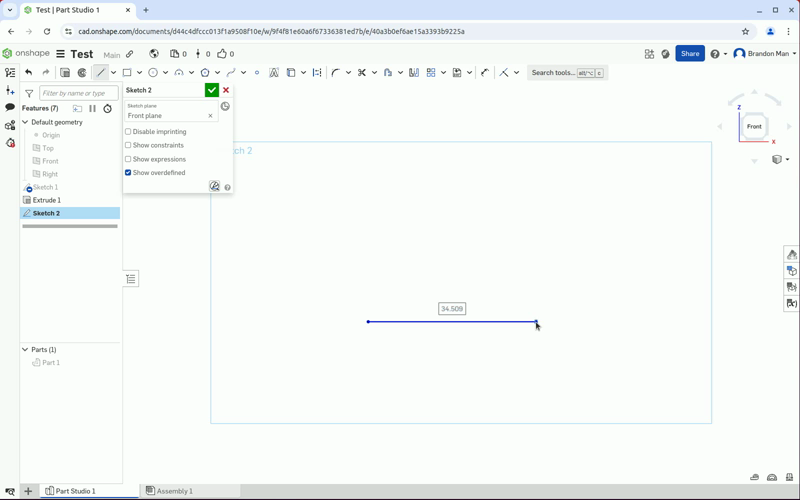
key(a)
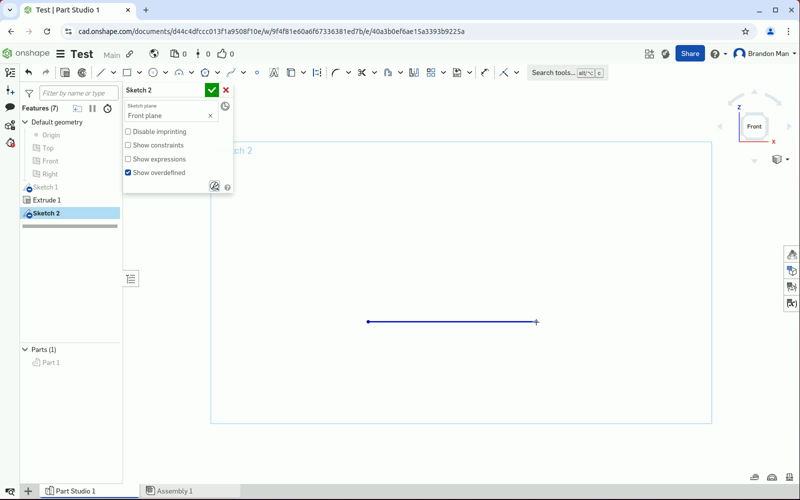
mouse_move(536, 321)
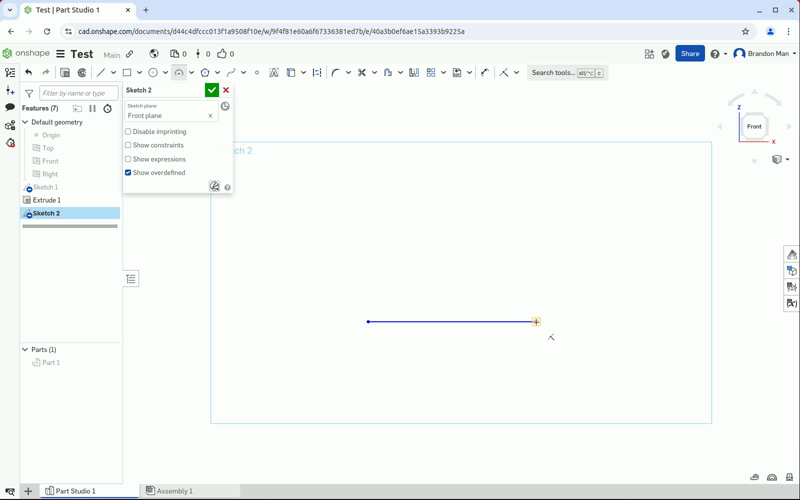
click(536, 321)
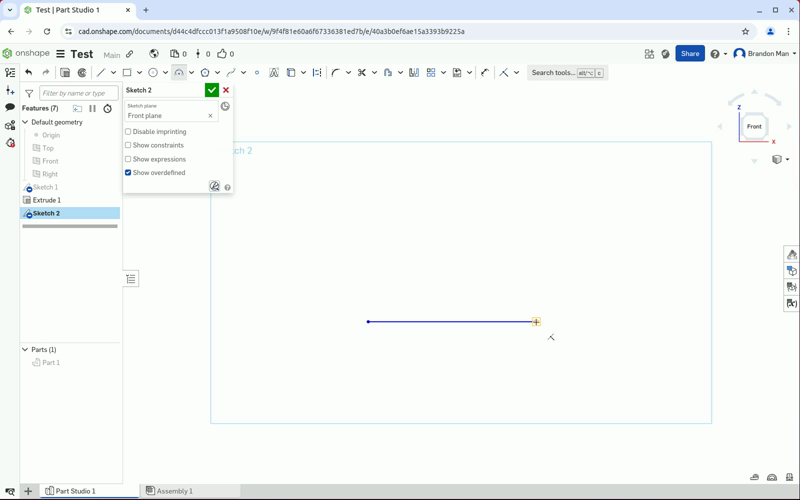
mouse_move(368, 321)
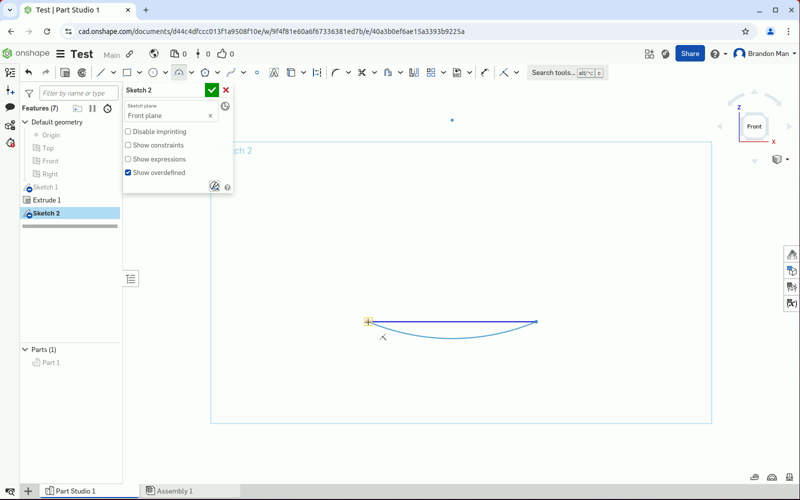
click(368, 321)
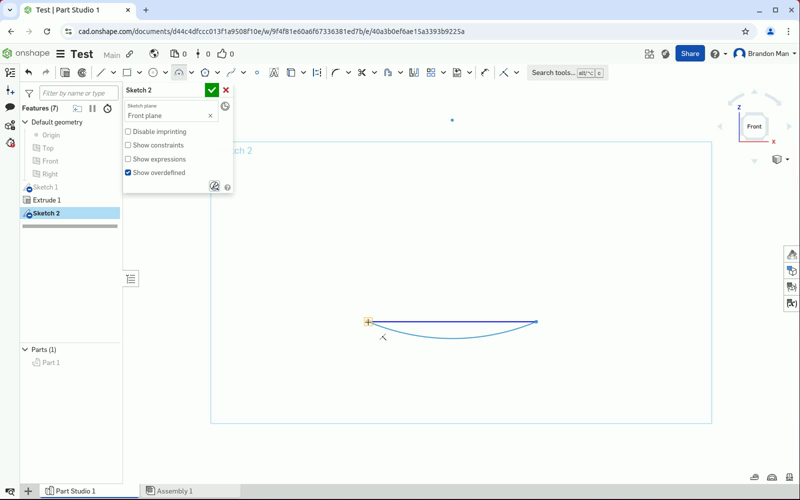
key_down(shift)
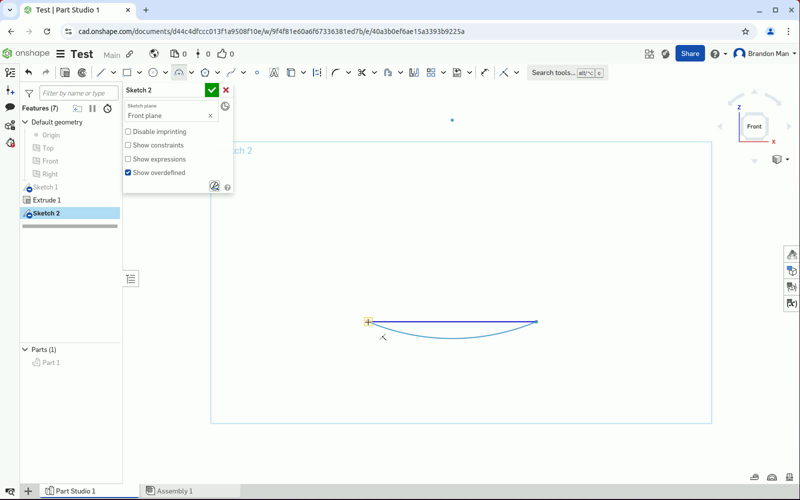
mouse_move(452, 269)
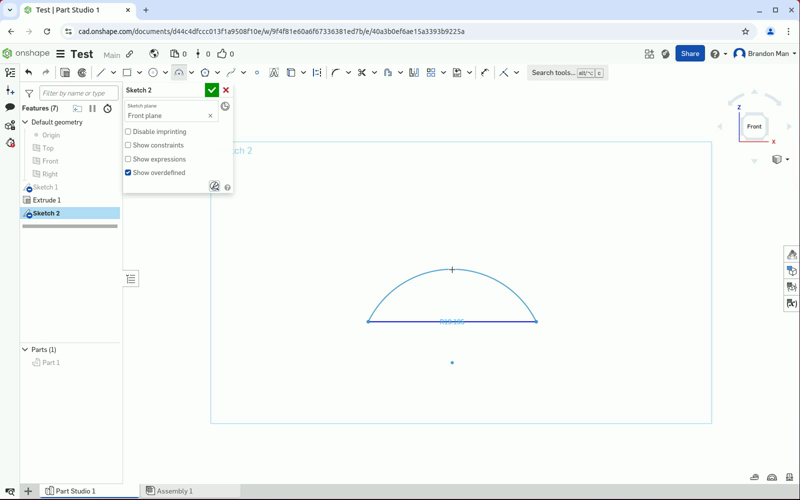
click(452, 269)
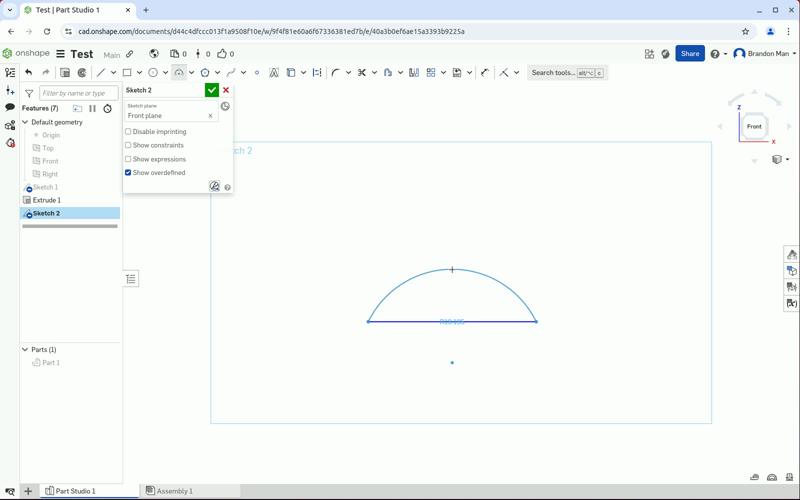
key_up(shift)
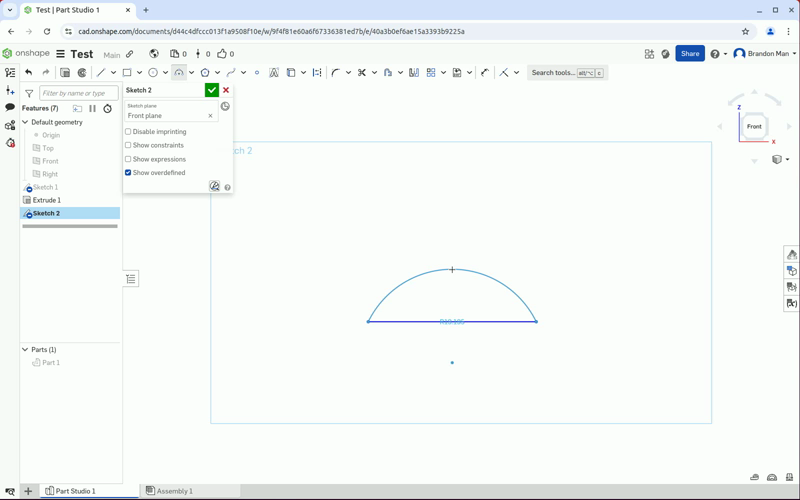
key(esc)
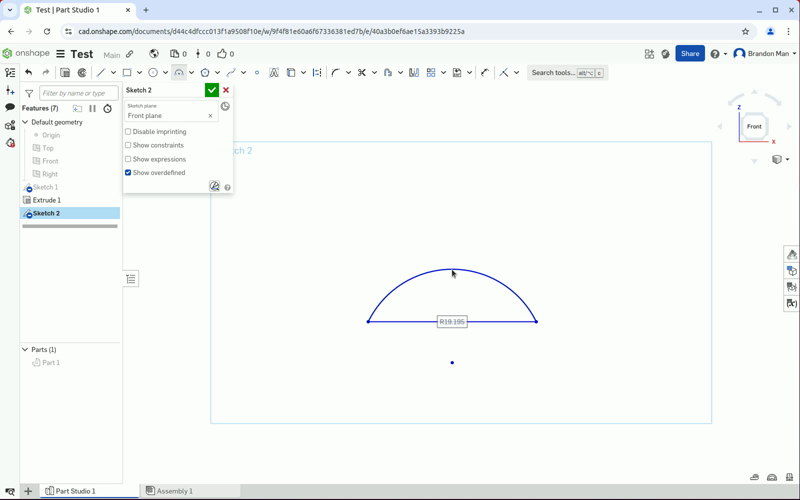
mouse_move(425, 290)
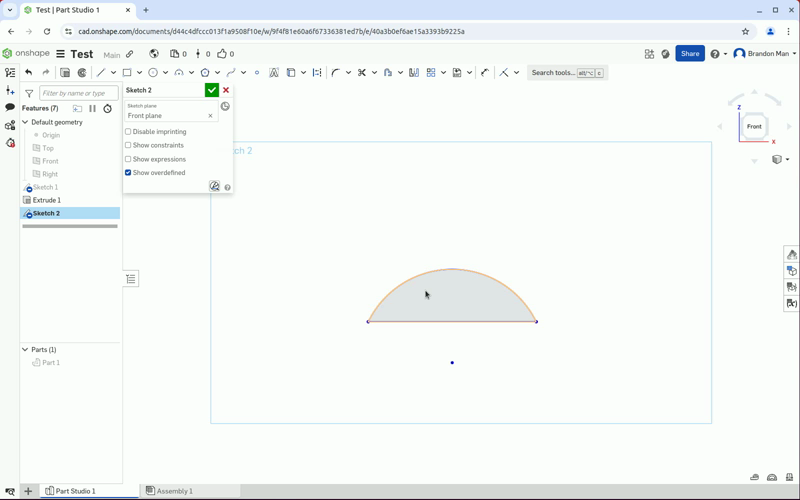
click(425, 290)
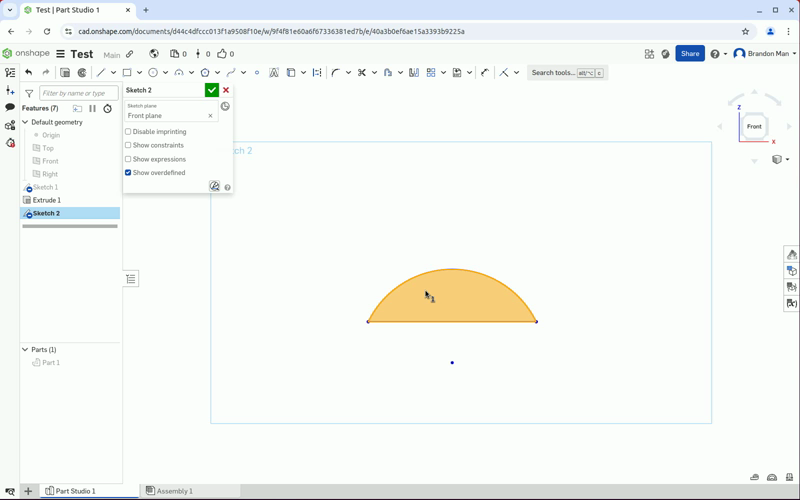
mouse_move(73, 352)
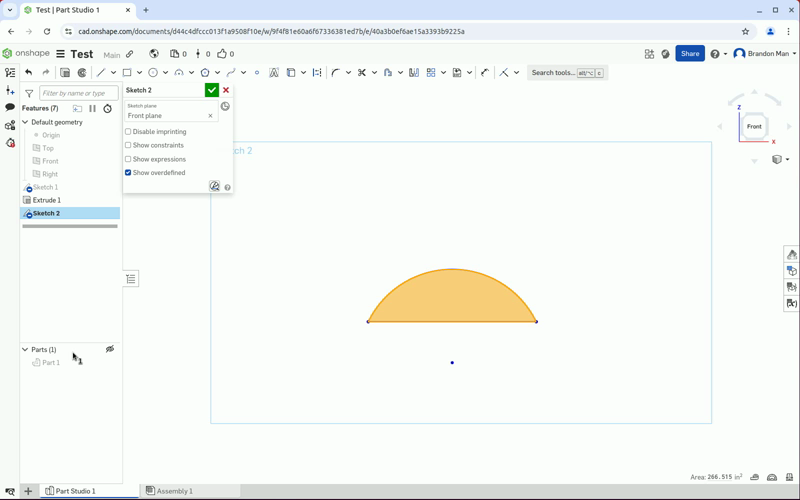
key(shift+y)
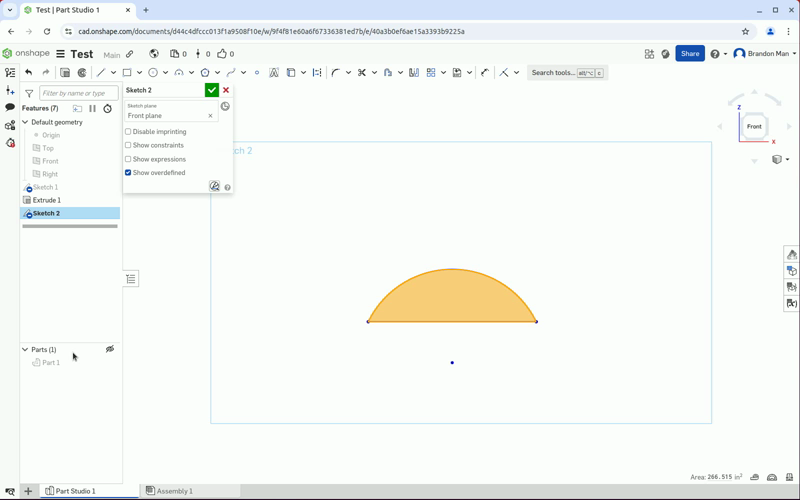
key(shift+e)
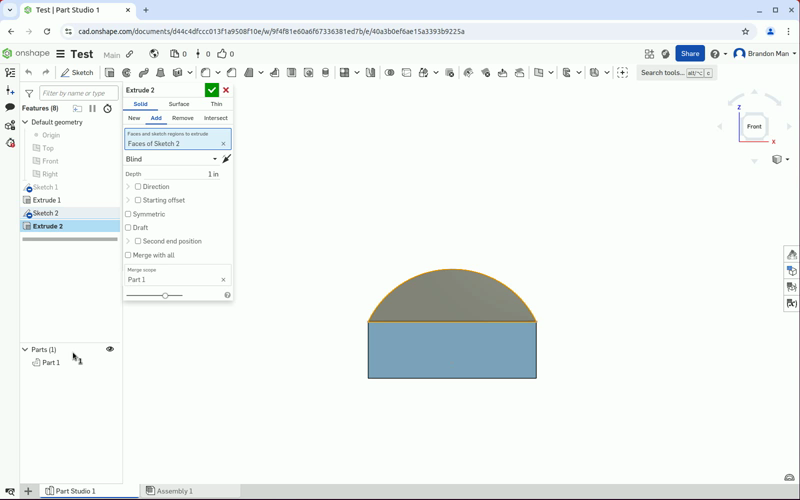
mouse_move(143, 106)
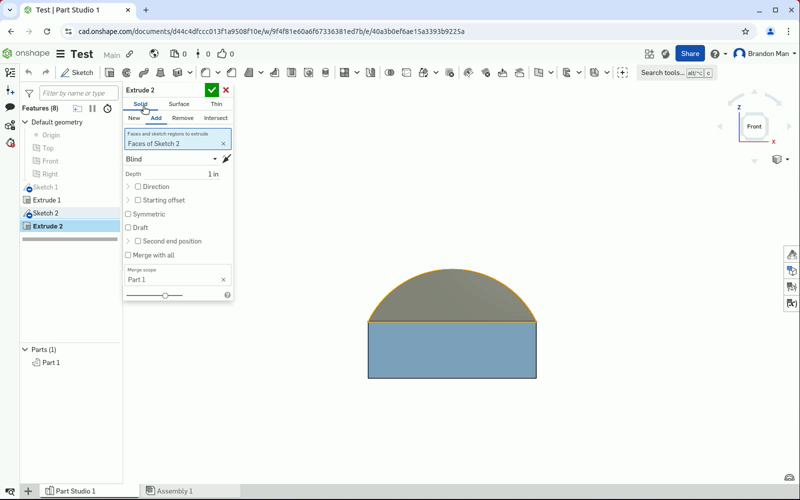
click(143, 106)
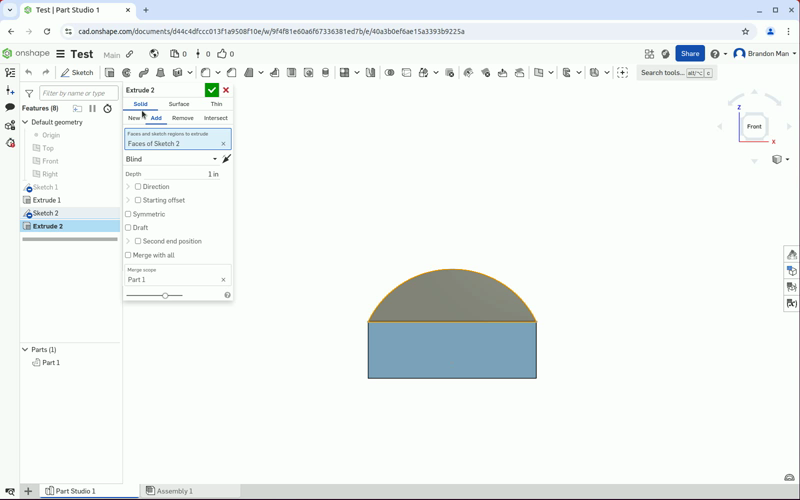
mouse_move(137, 120)
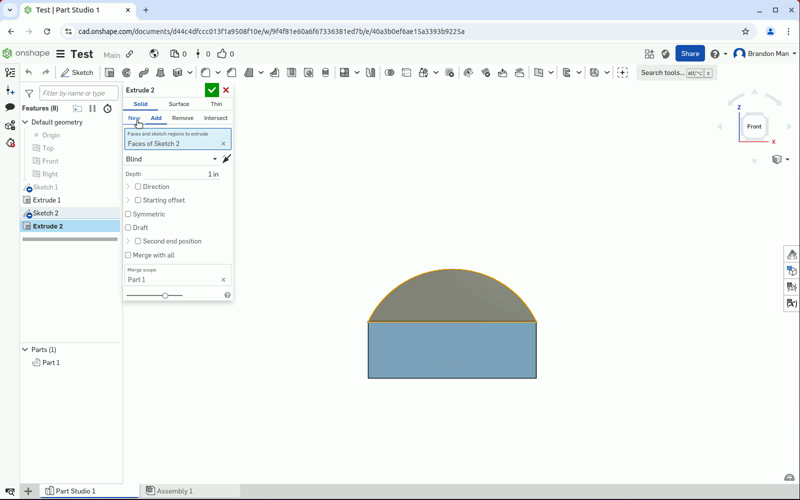
click(137, 120)
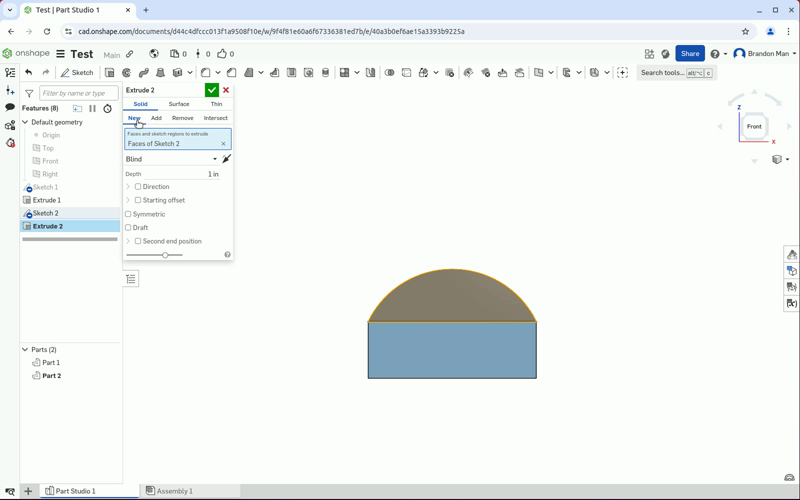
key(tab, 4)
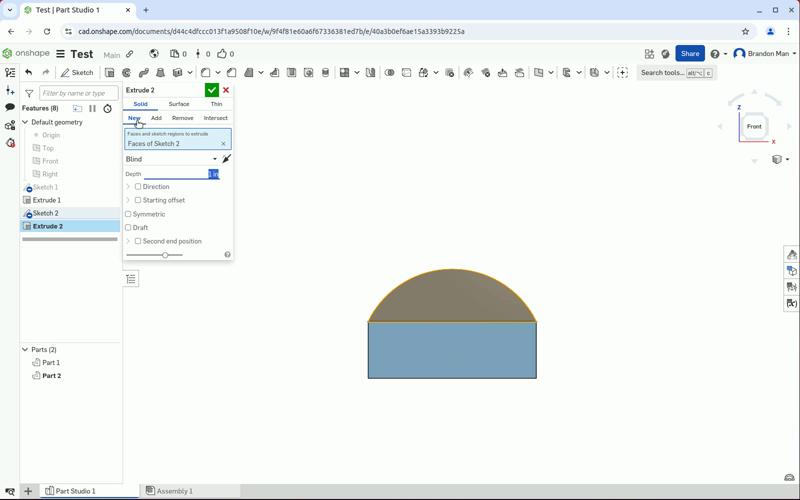
text(23.108)
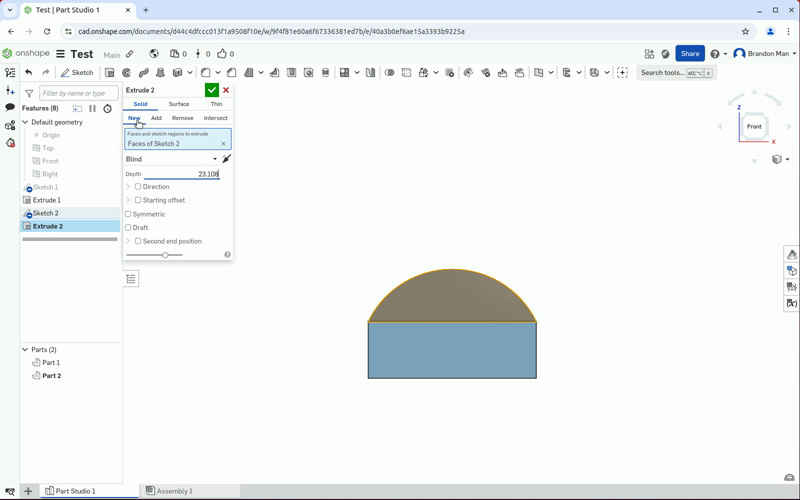
key(enter)
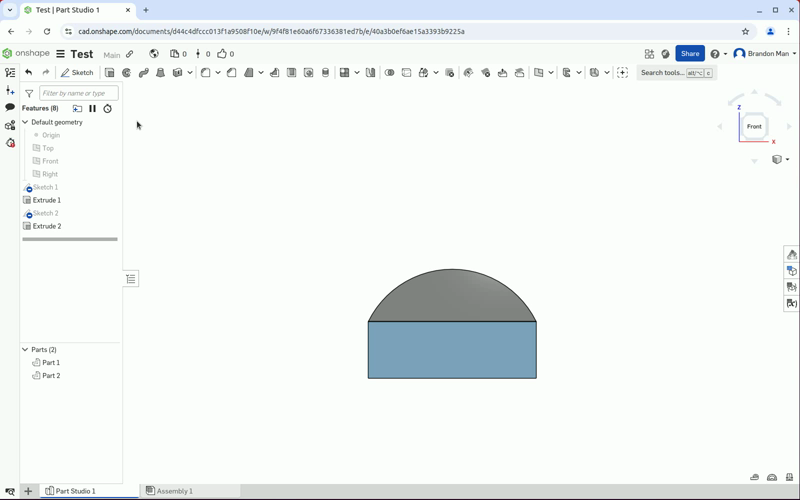
key(shift+h)
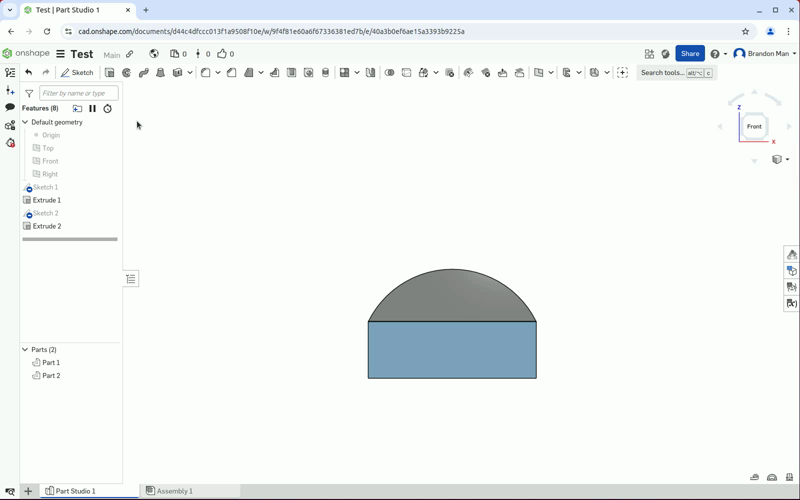
key(shift+h)
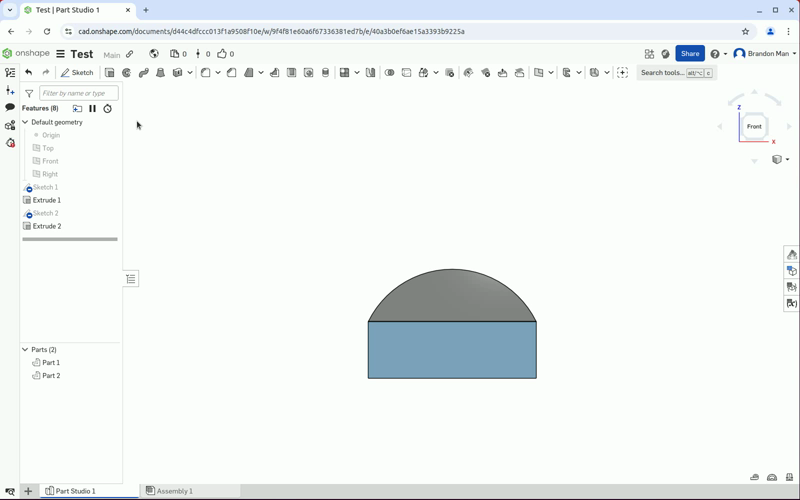
mouse_move(73, 189)
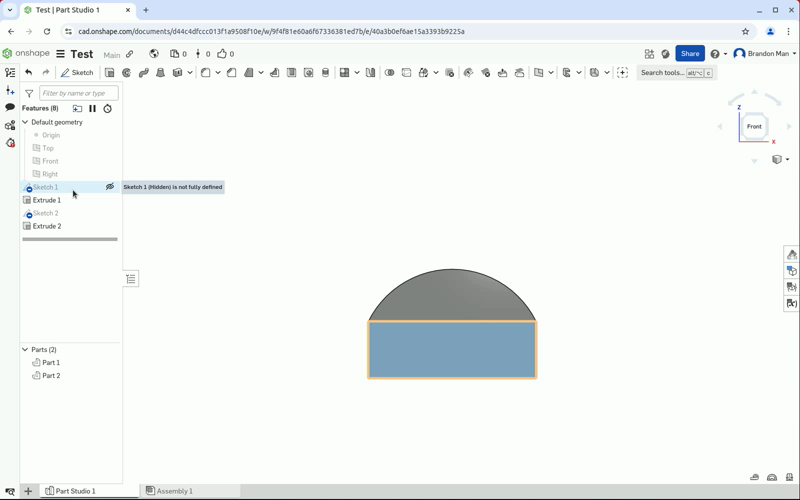
click(73, 189)
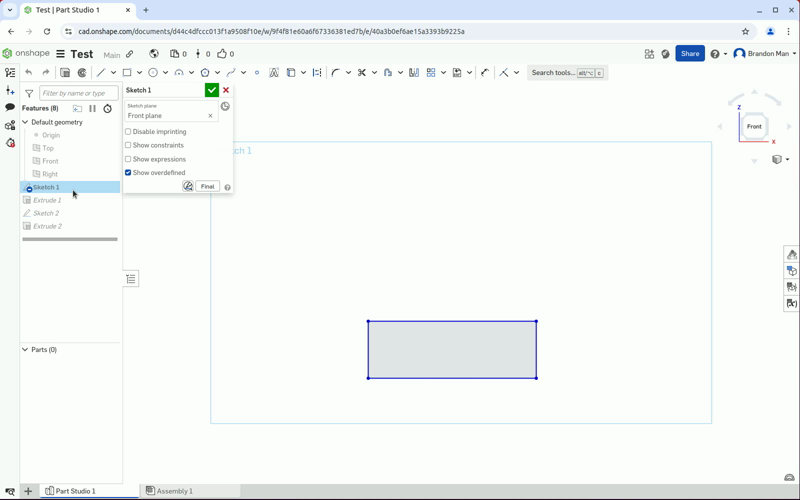
mouse_move(229, 92)
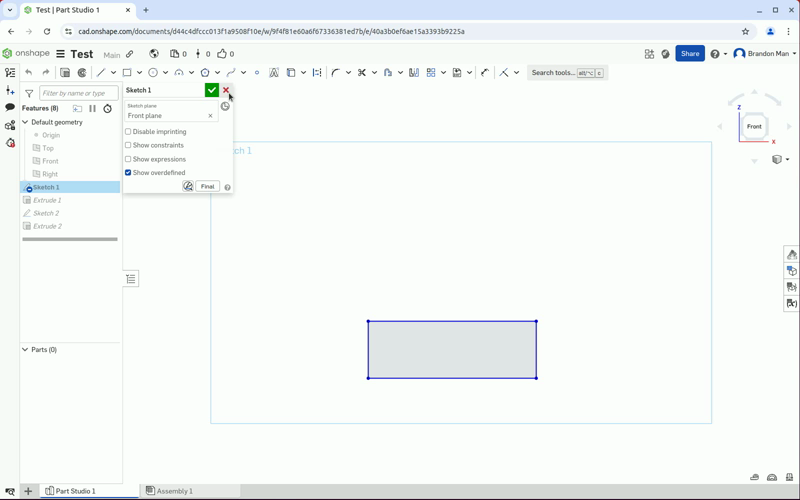
click(229, 92)
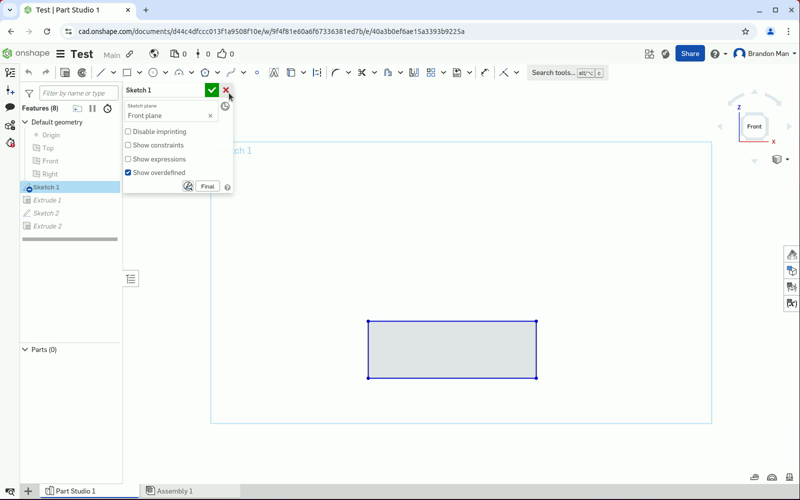
key(shift+s)
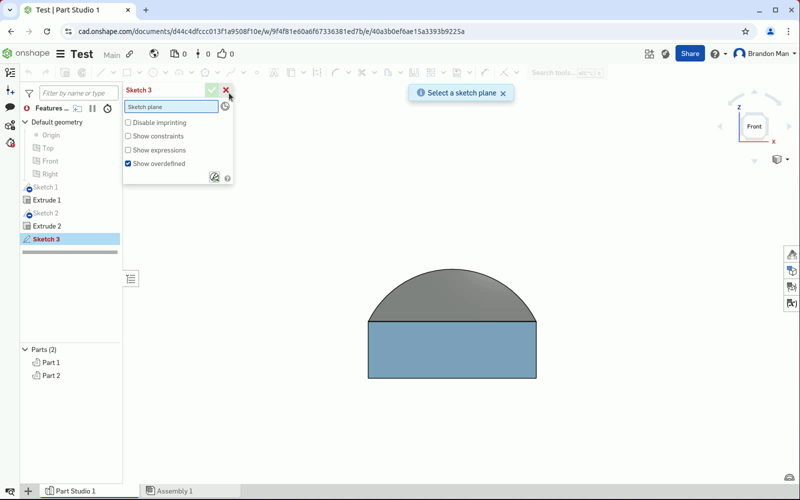
mouse_move(73, 163)
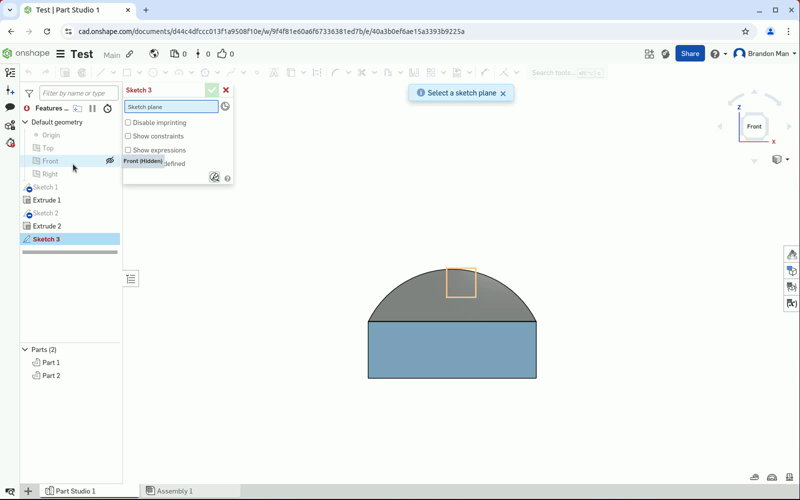
click(73, 163)
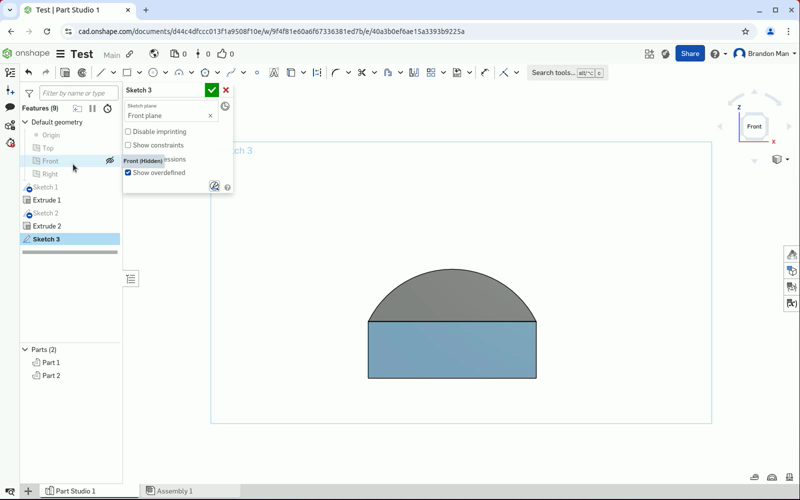
mouse_move(73, 352)
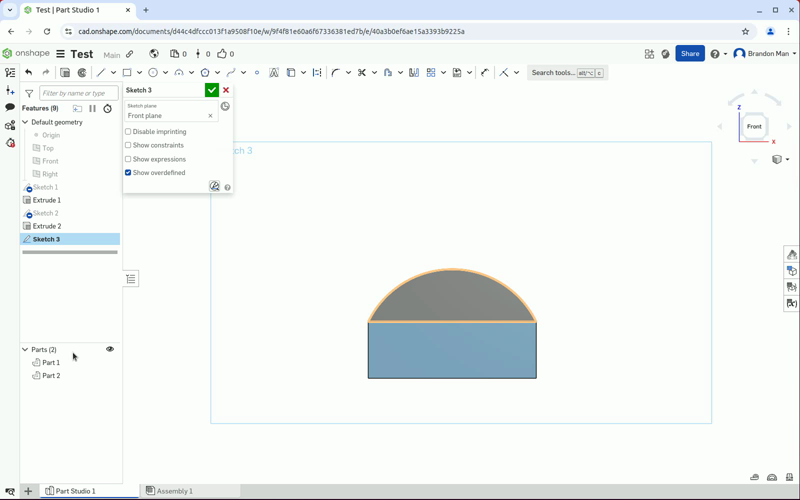
key(y)
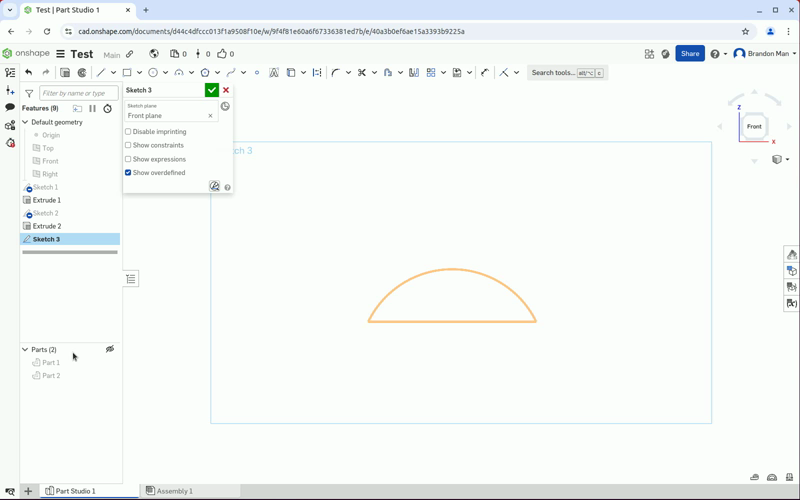
key(l)
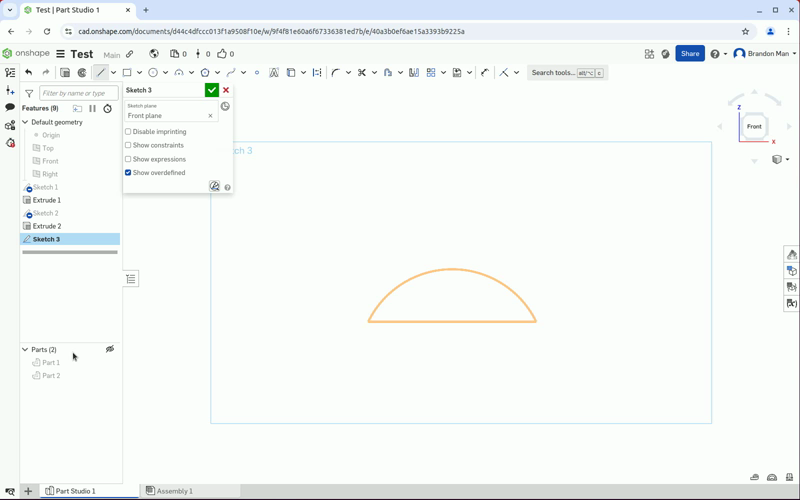
key_down(shift)
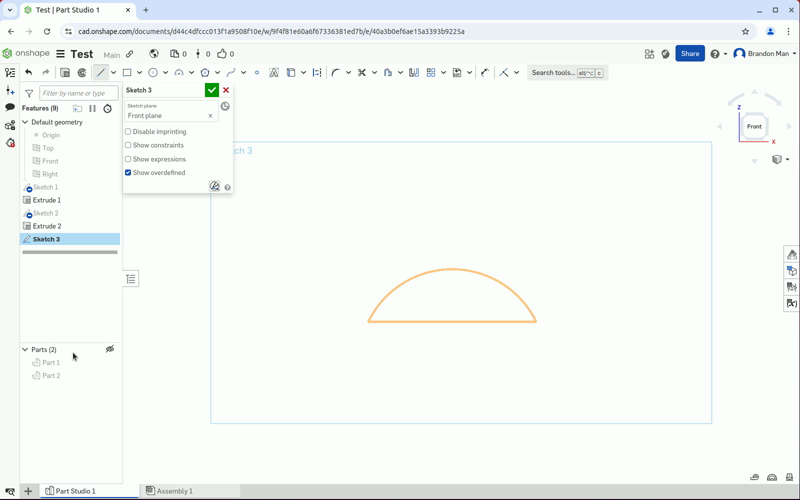
mouse_move(369, 378)
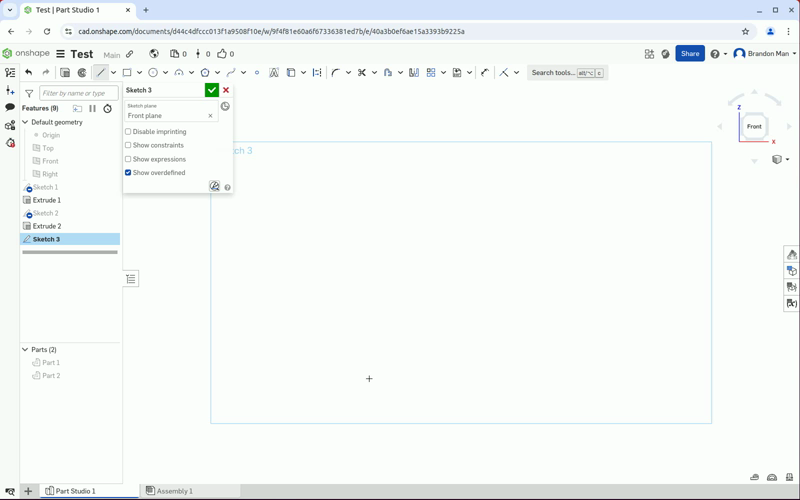
click(369, 378)
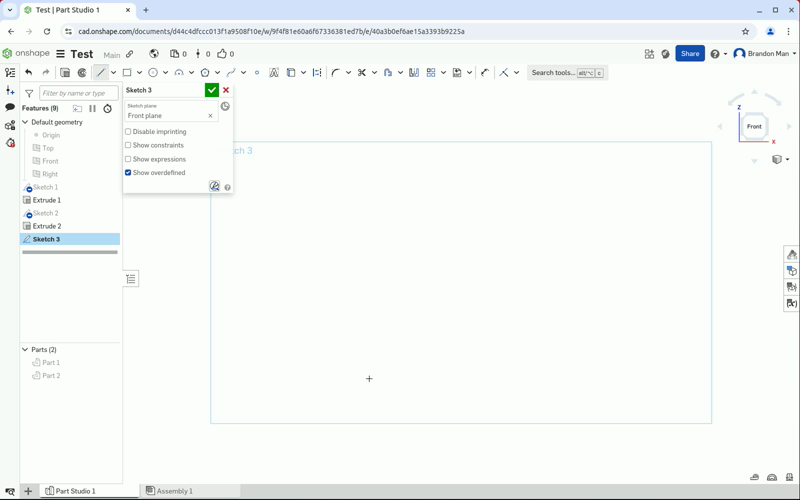
key_up(shift)
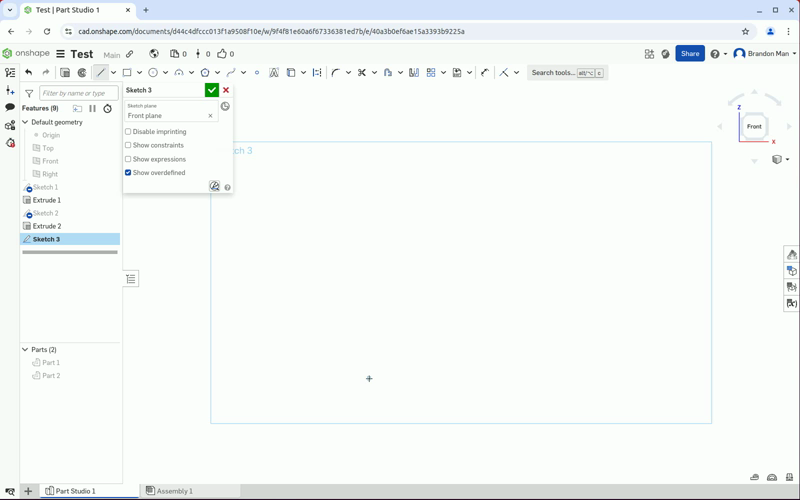
key_down(shift)
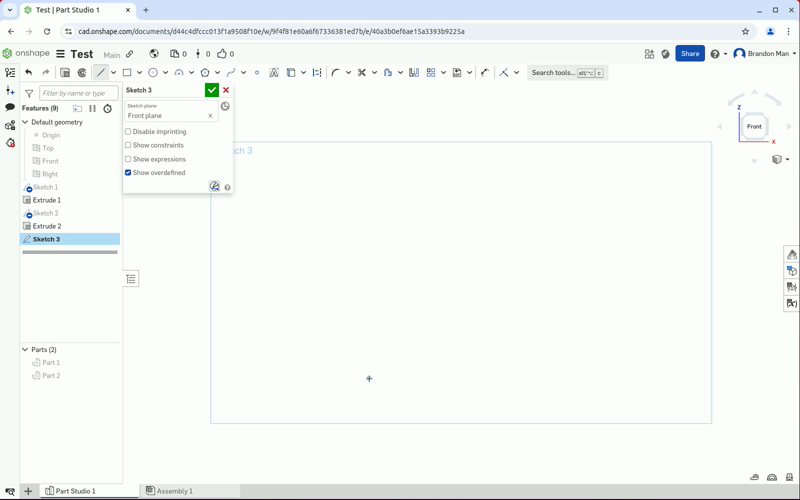
mouse_move(537, 321)
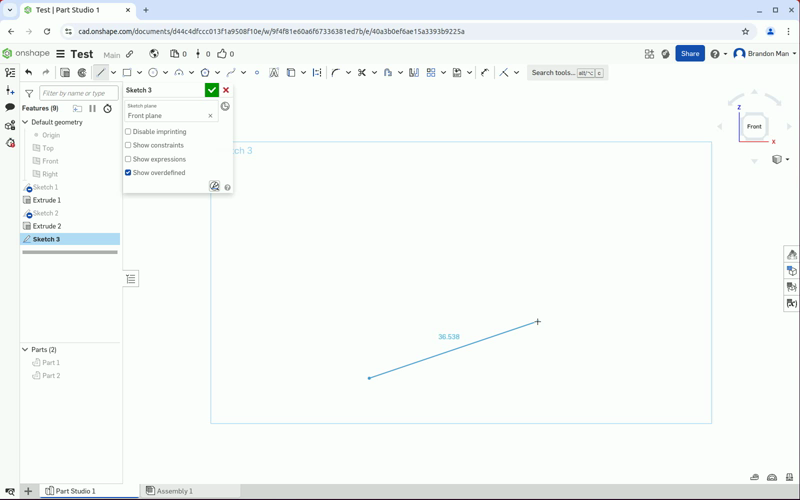
click(537, 321)
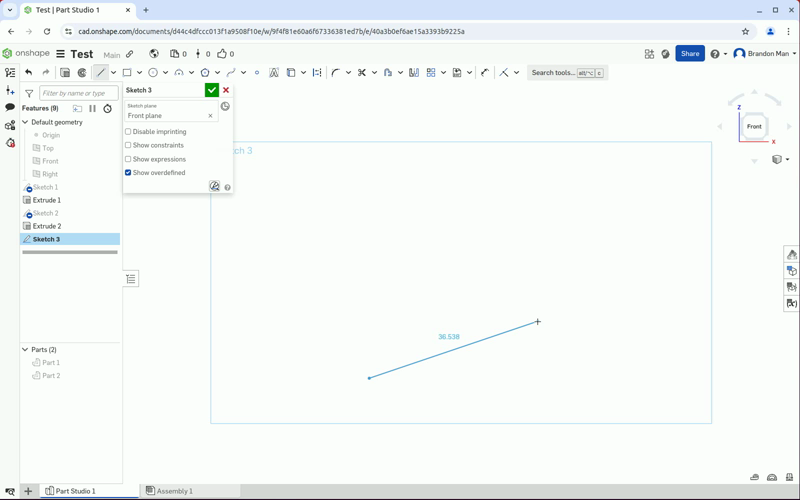
key_up(shift)
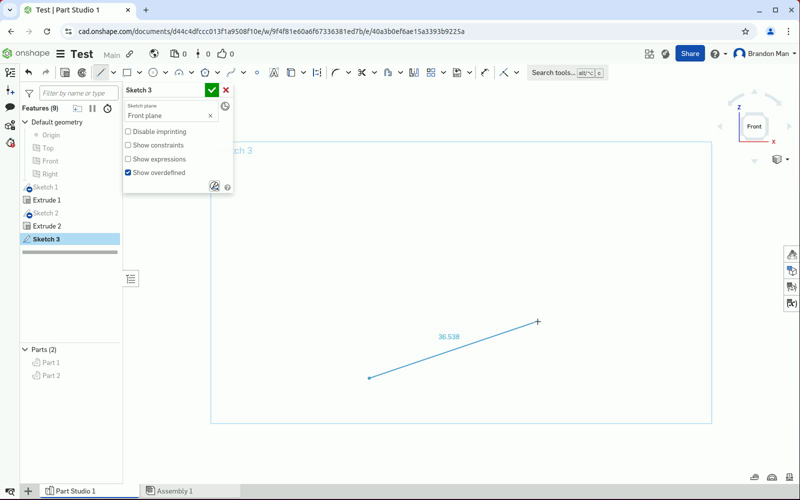
key(esc)
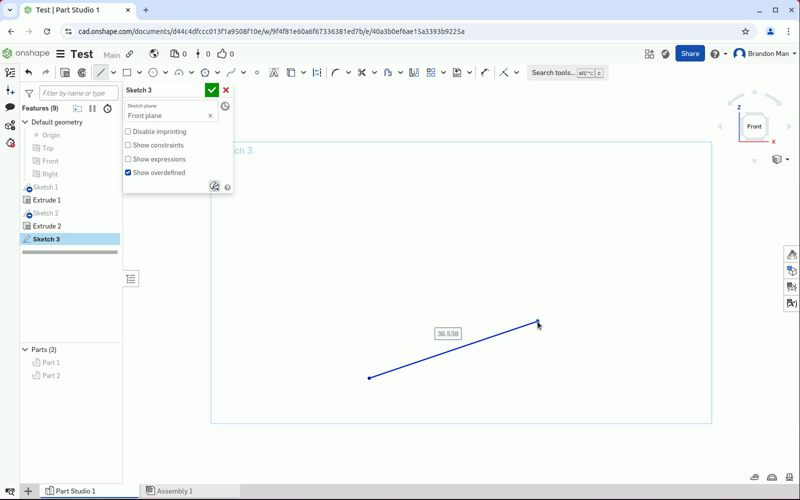
key(a)
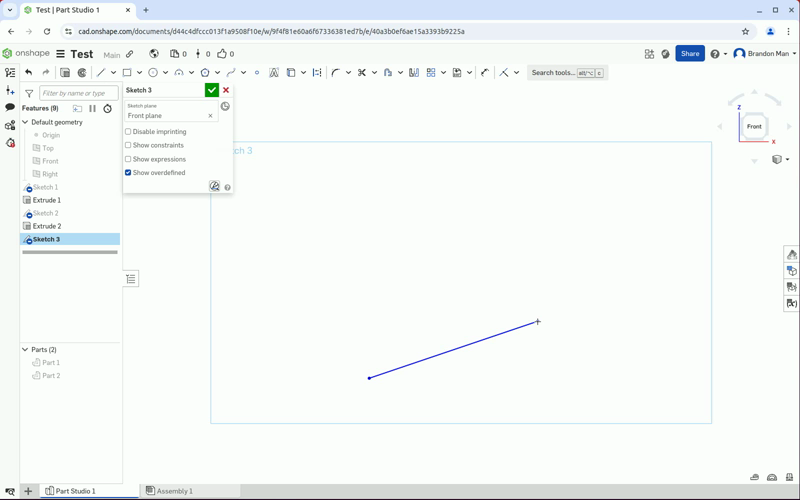
mouse_move(537, 321)
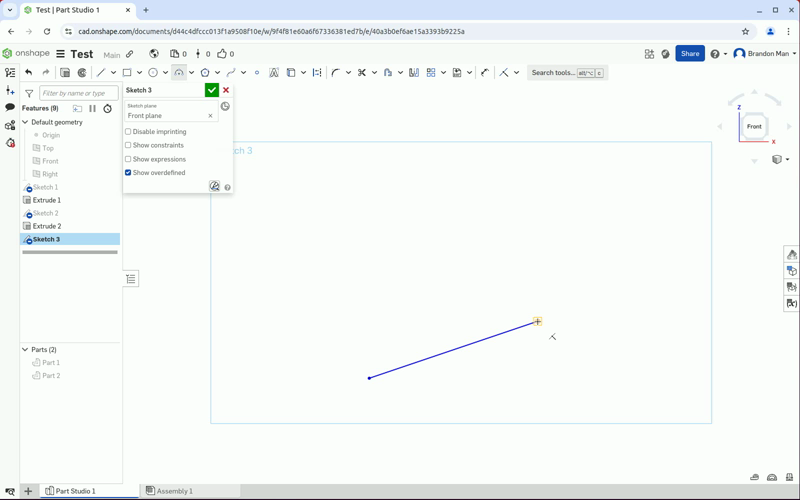
click(537, 321)
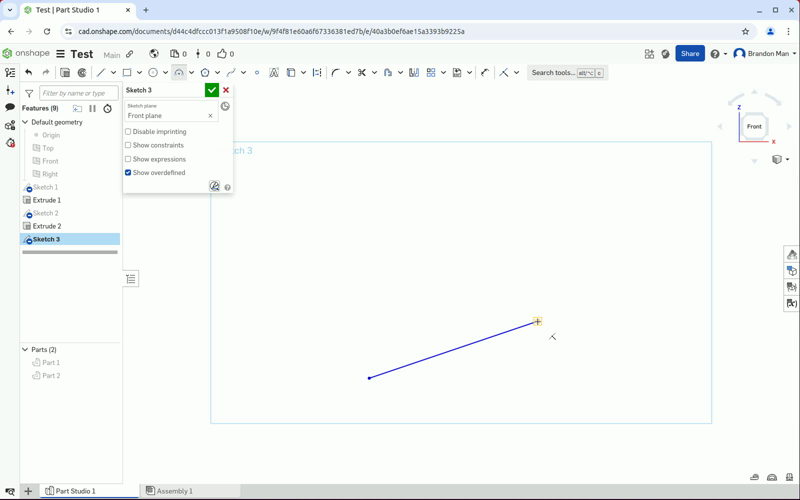
mouse_move(369, 378)
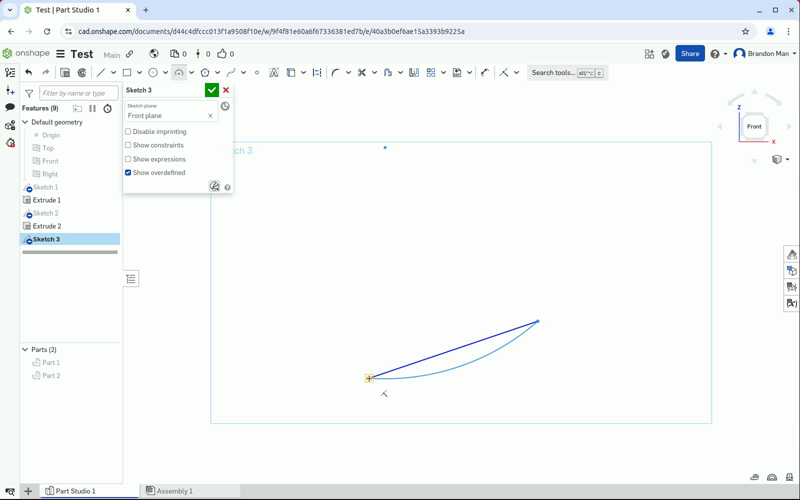
click(369, 378)
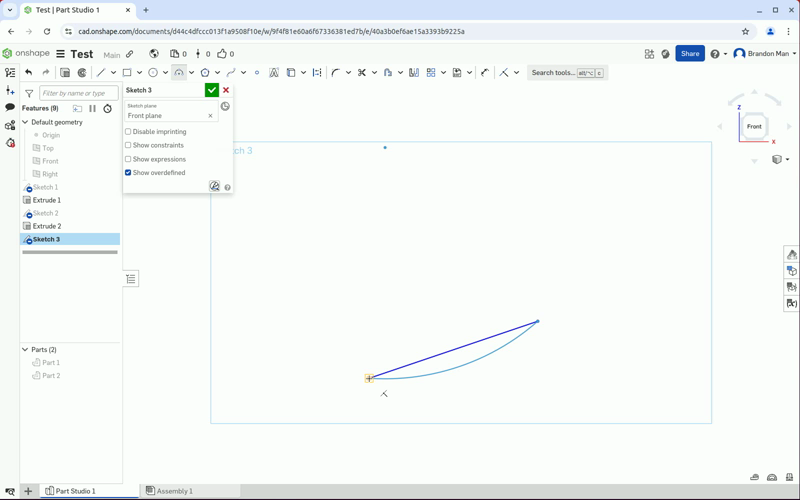
key_down(shift)
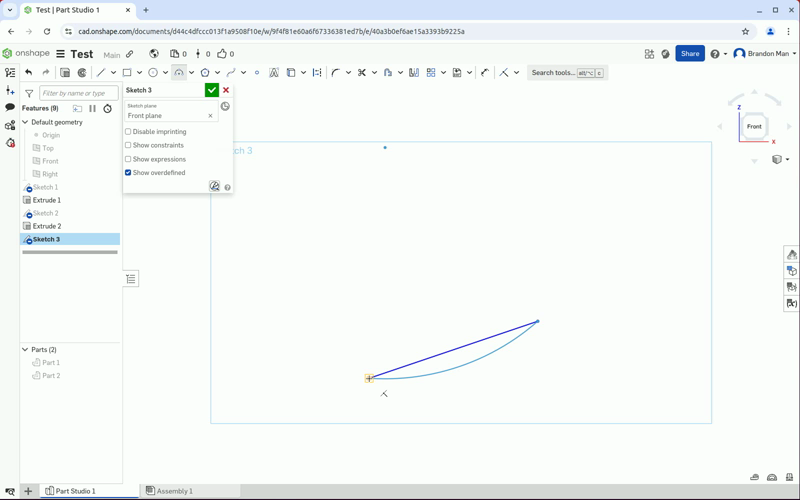
mouse_move(424, 262)
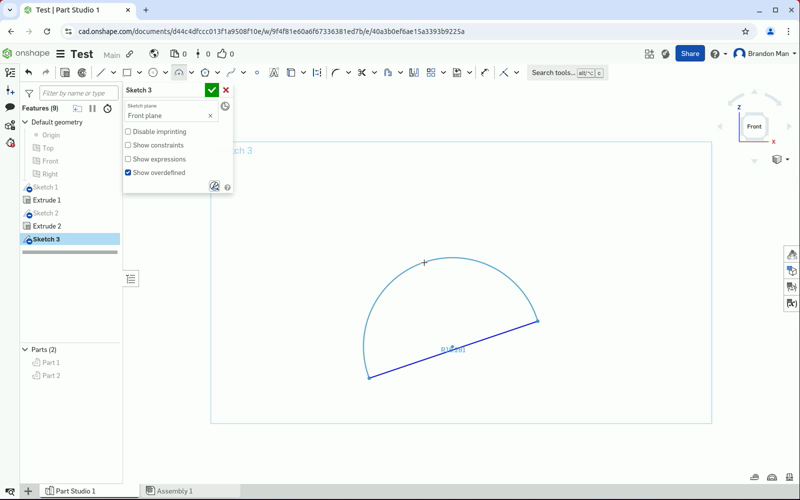
click(424, 262)
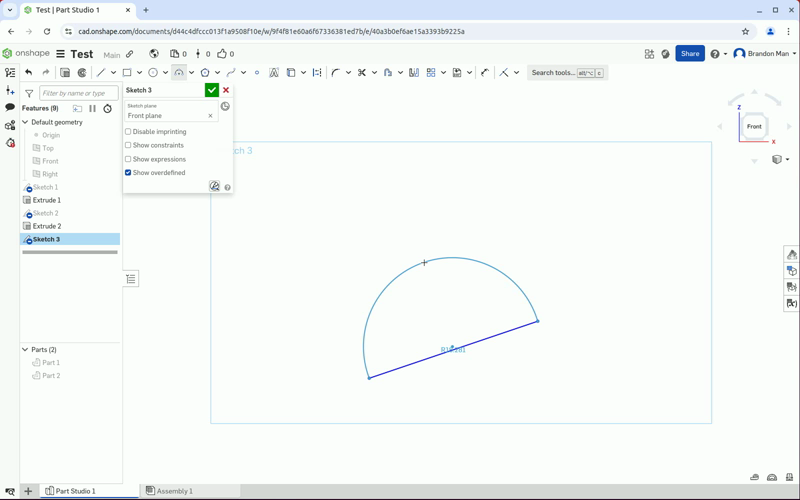
key_up(shift)
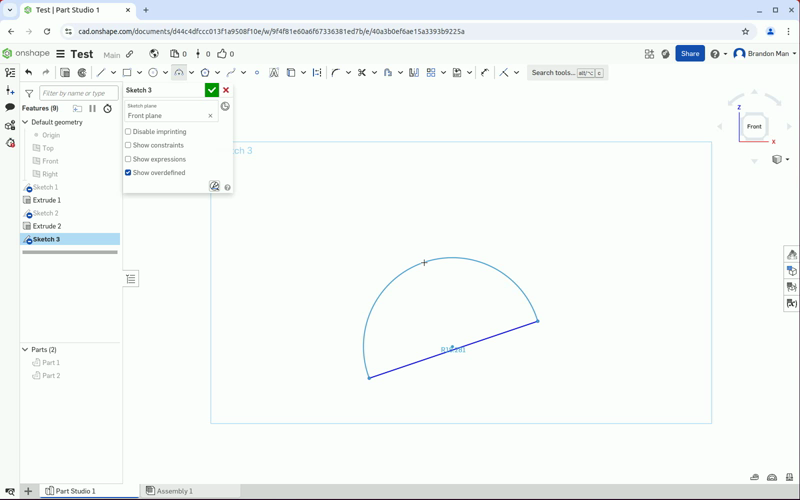
key(esc)
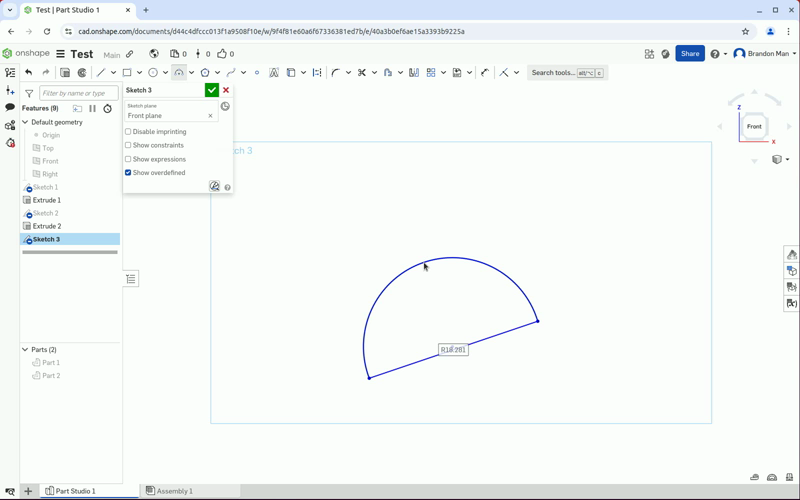
mouse_move(460, 317)
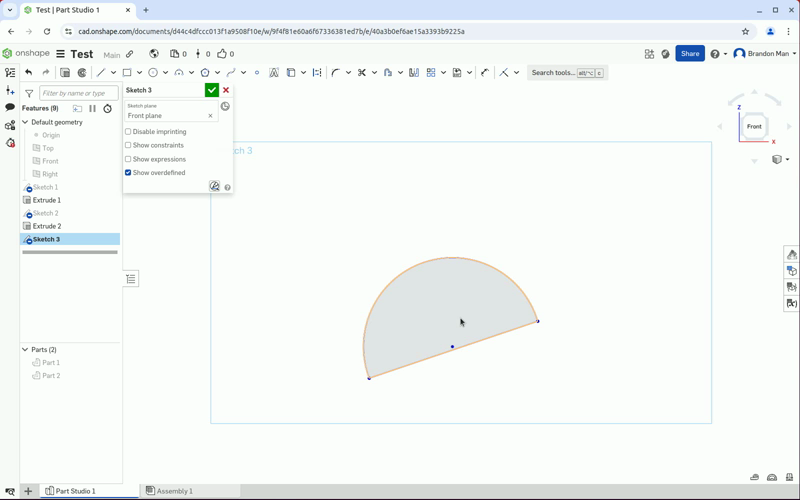
click(460, 317)
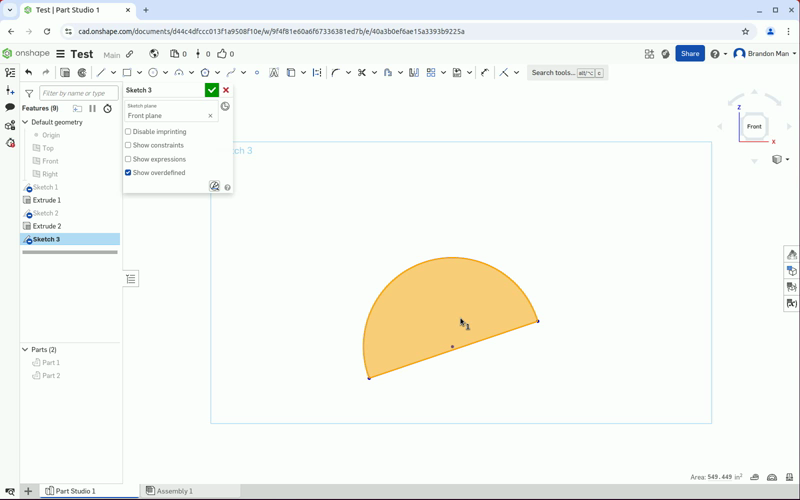
mouse_move(73, 352)
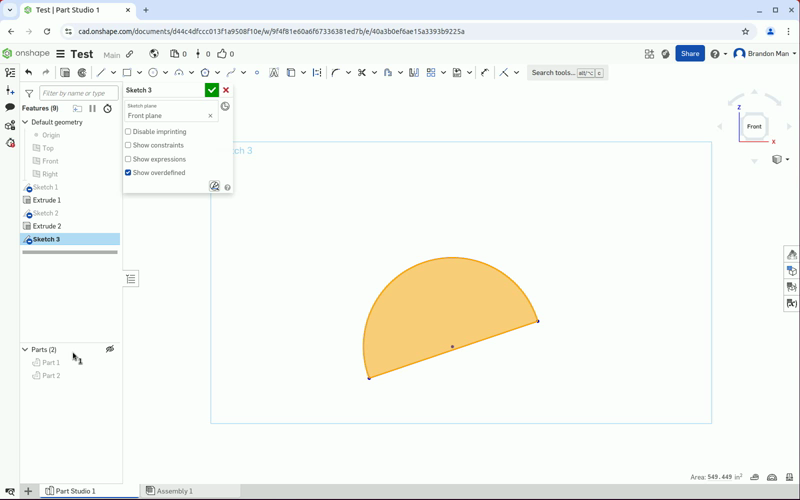
key(shift+y)
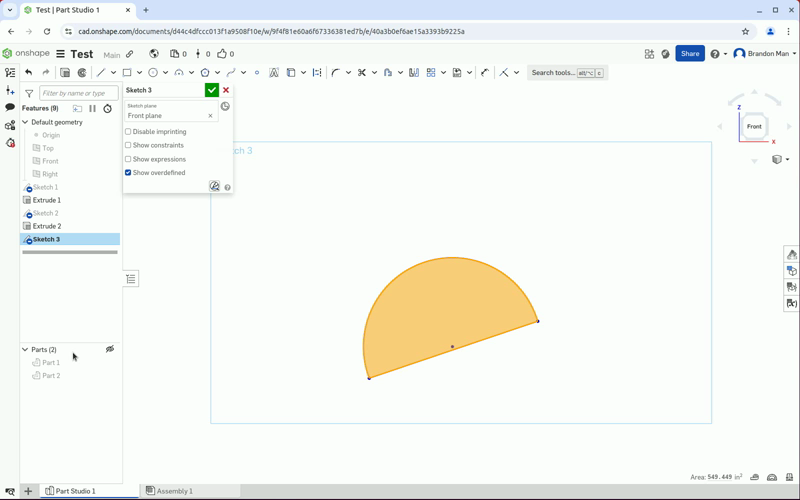
key(shift+e)
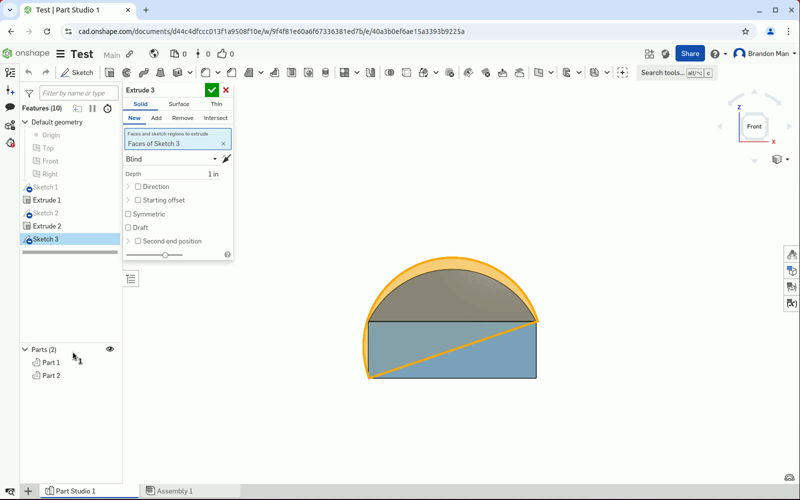
mouse_move(143, 106)
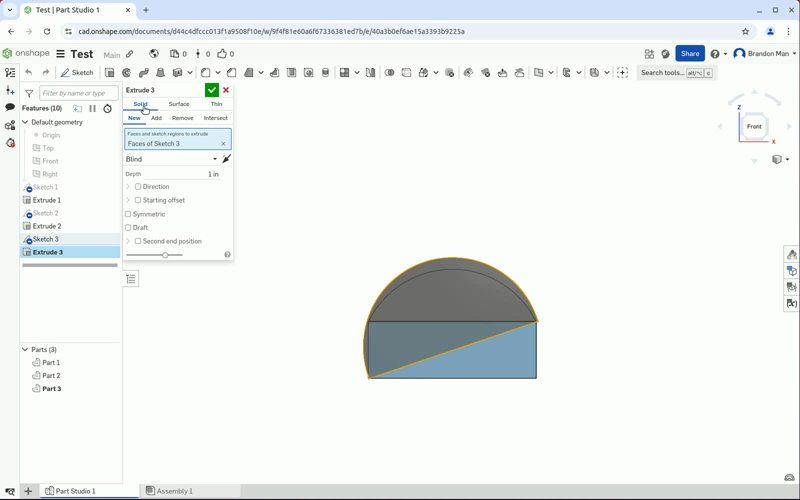
click(143, 106)
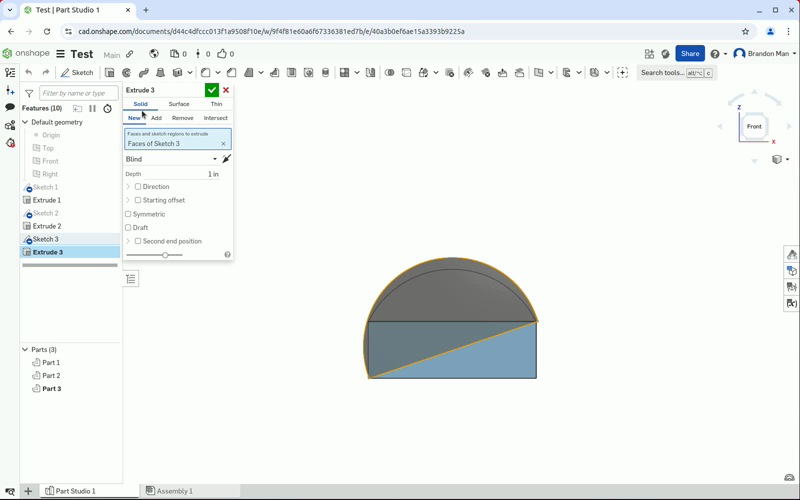
mouse_move(137, 120)
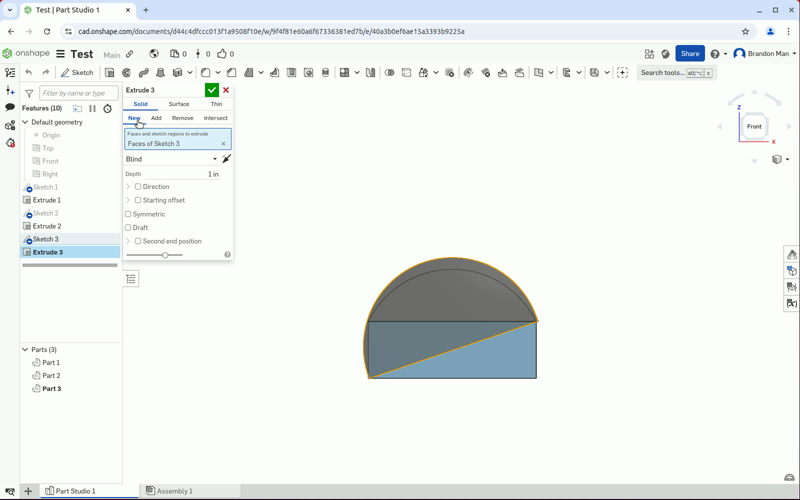
click(137, 120)
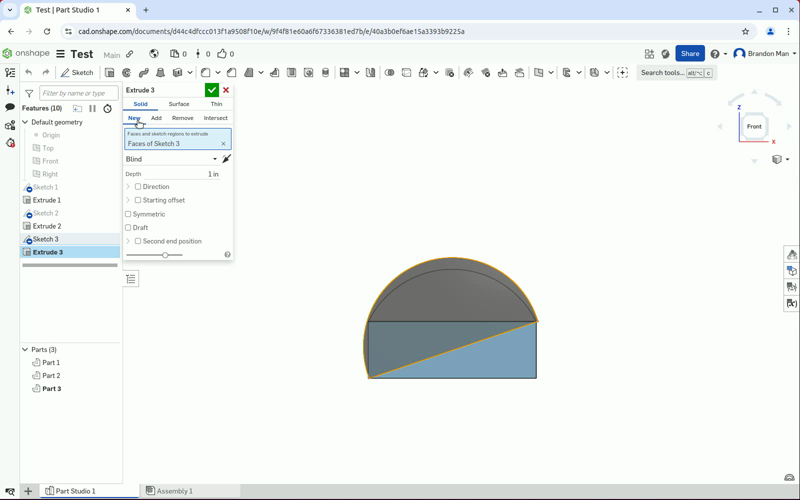
key(tab, 4)
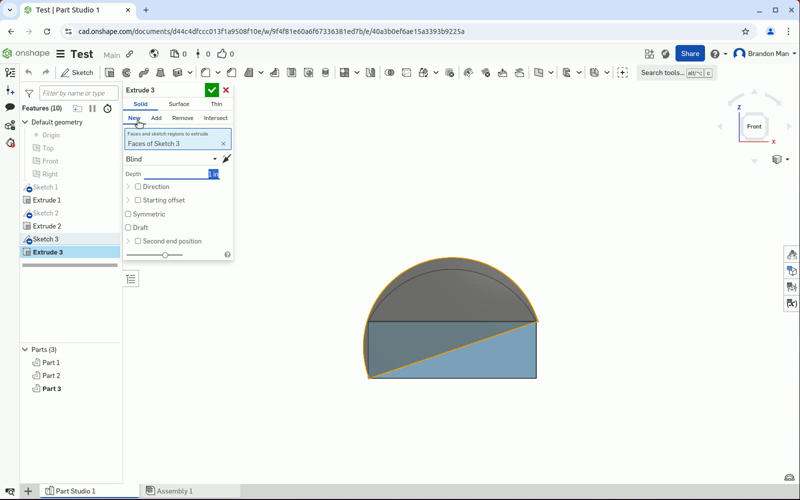
text(23.108)
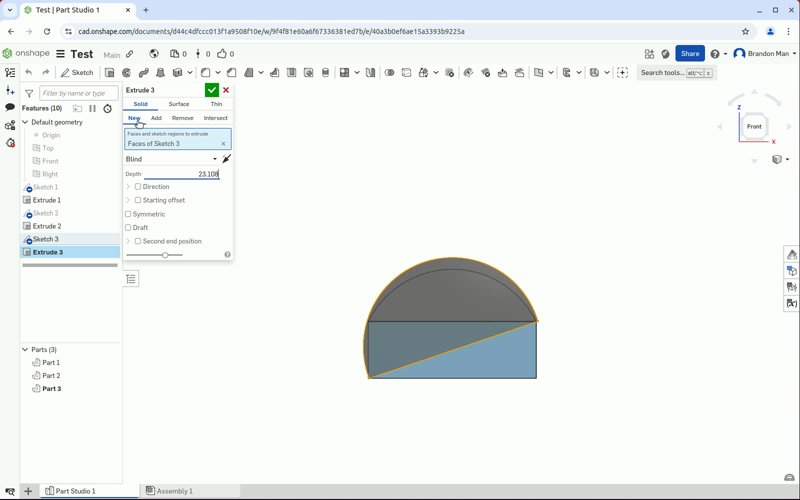
key(enter)
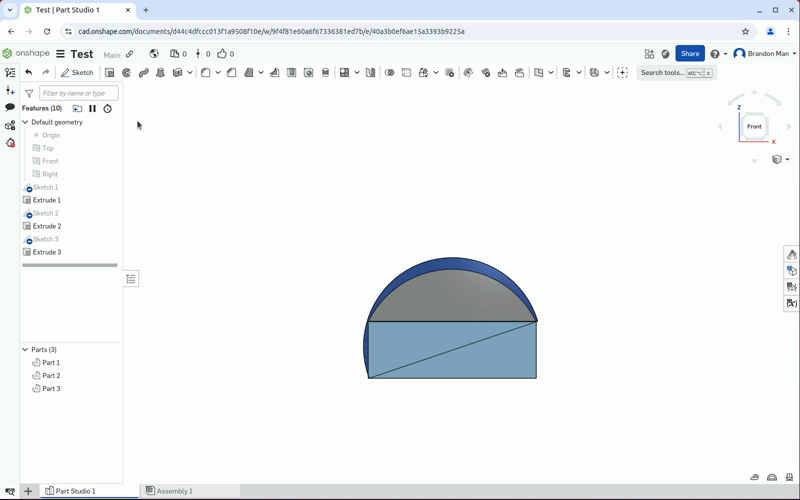
key(shift+h)
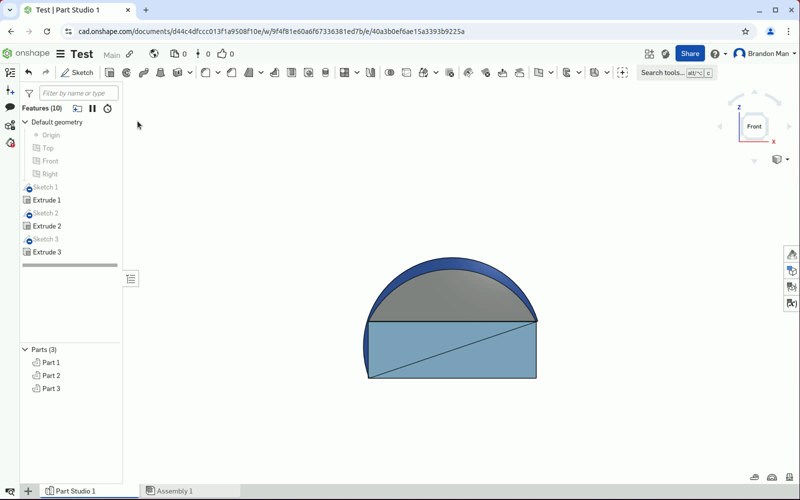
key(shift+h)
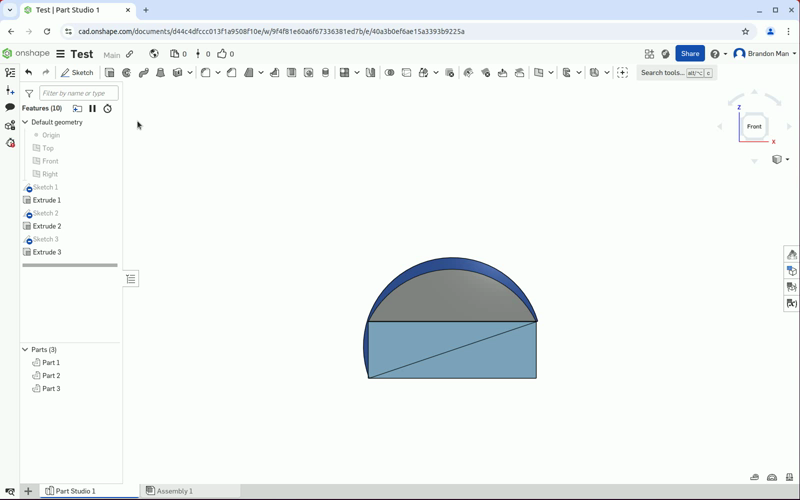
mouse_move(73, 189)
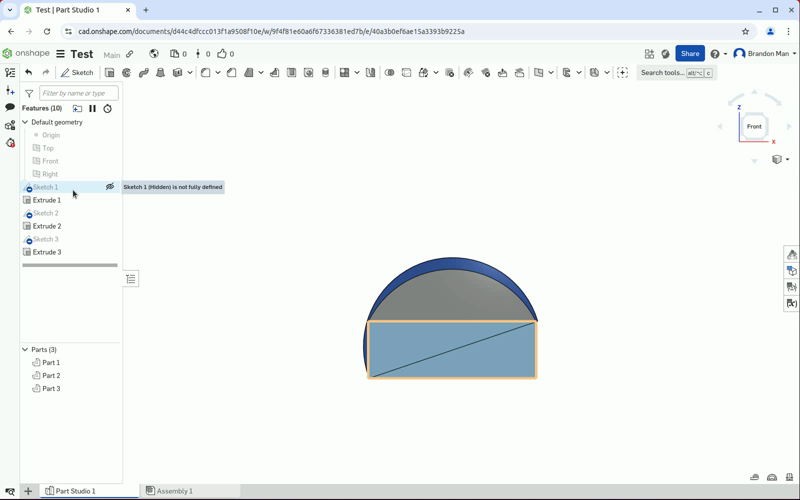
click(73, 189)
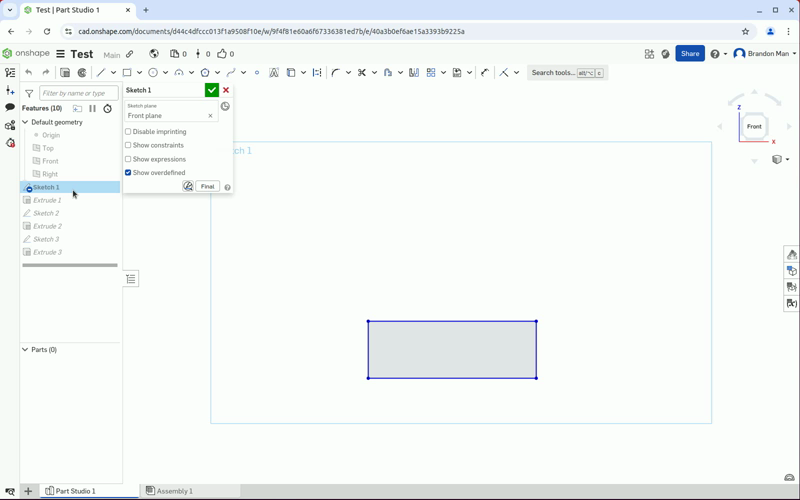
mouse_move(229, 92)
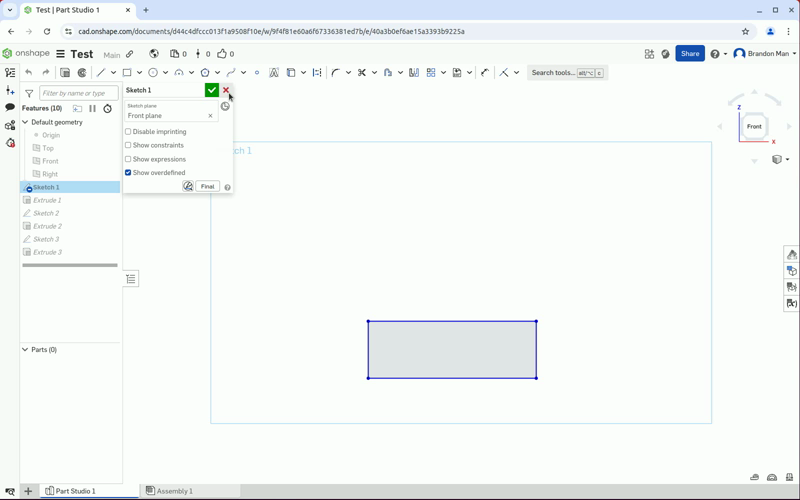
click(229, 92)
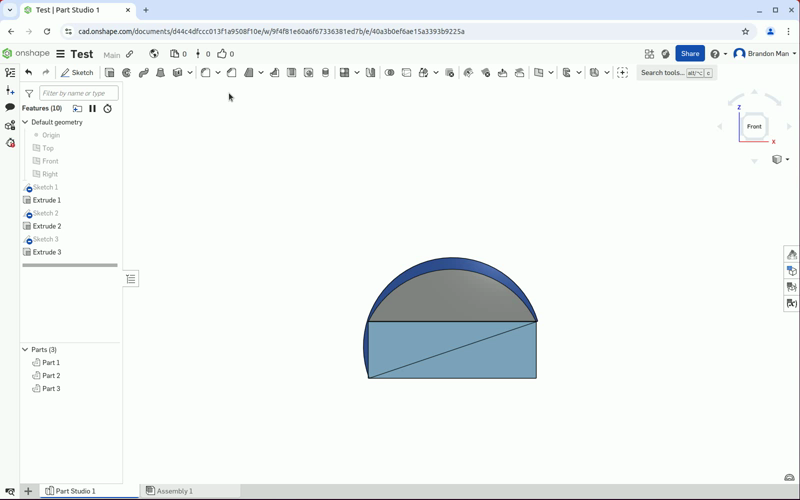
mouse_move(73, 352)
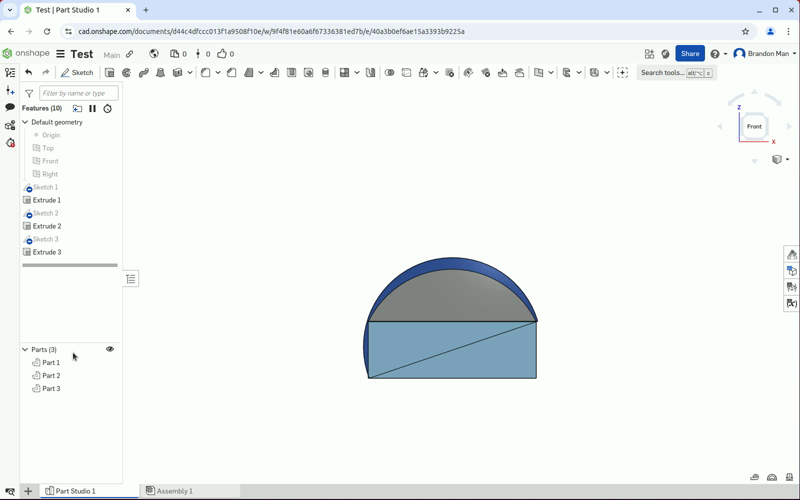
key(y)
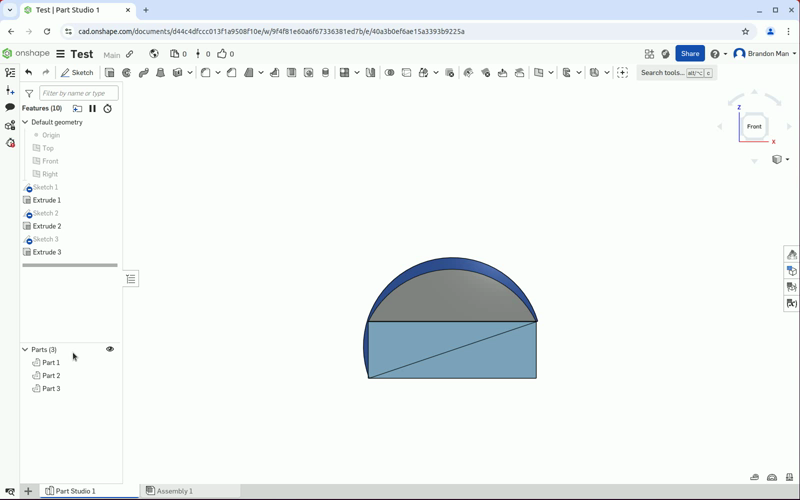
key(shift+p)
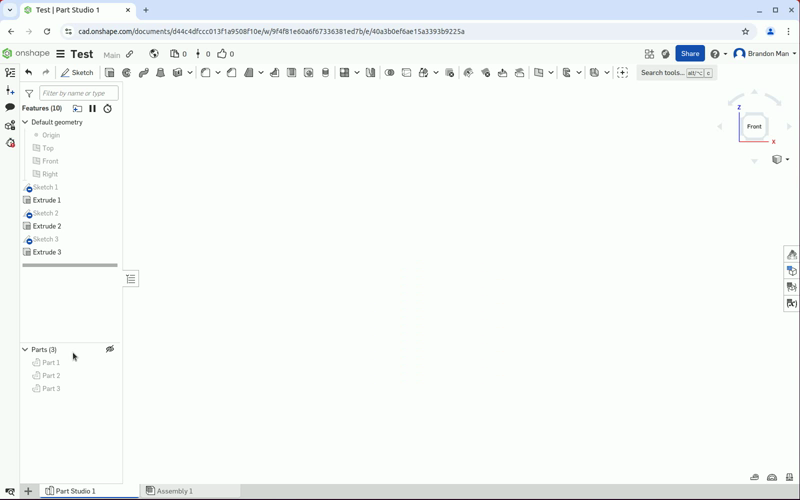
key(space)
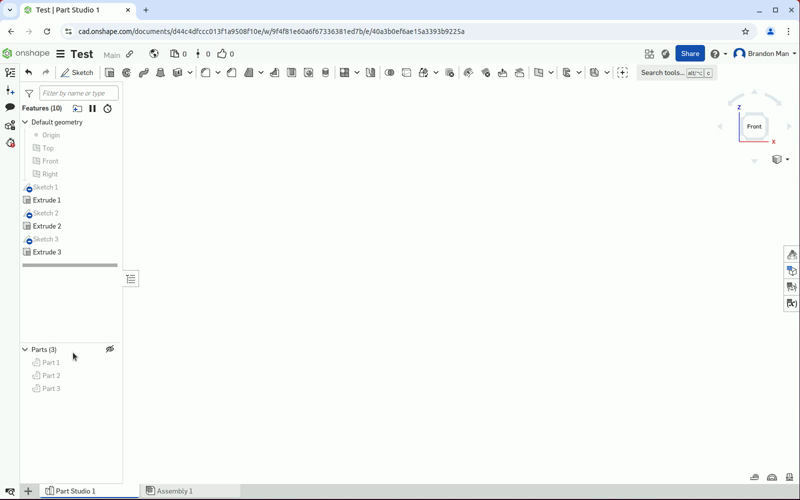
key_down(shift)
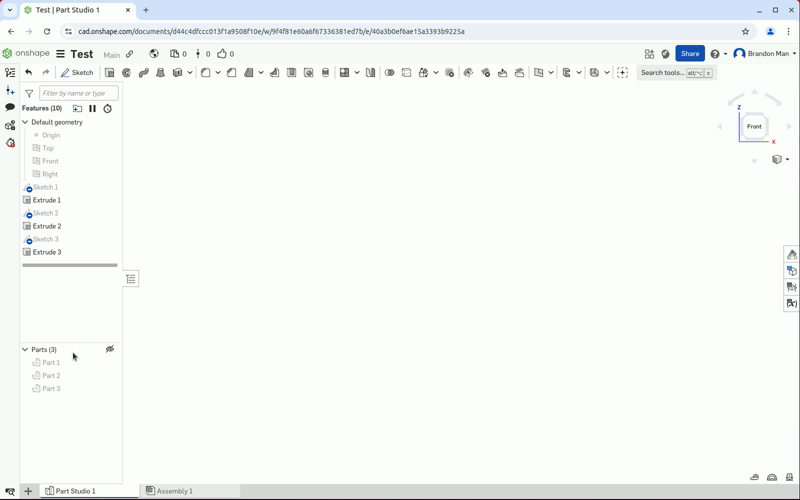
key(left)
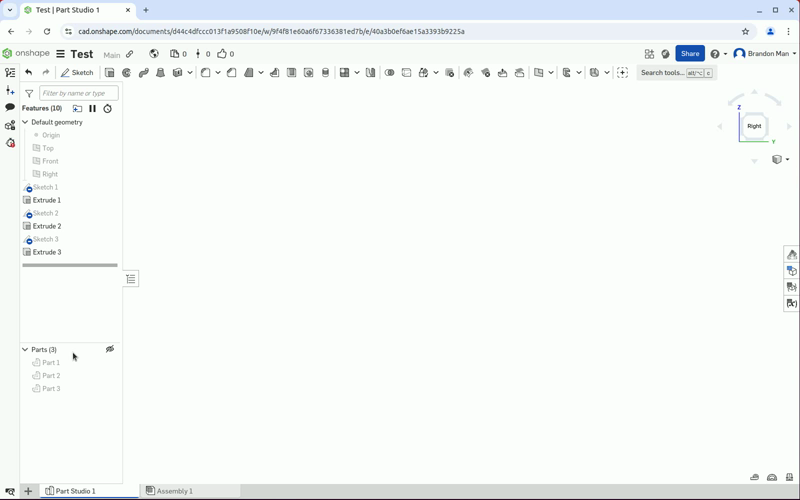
key_up(shift)
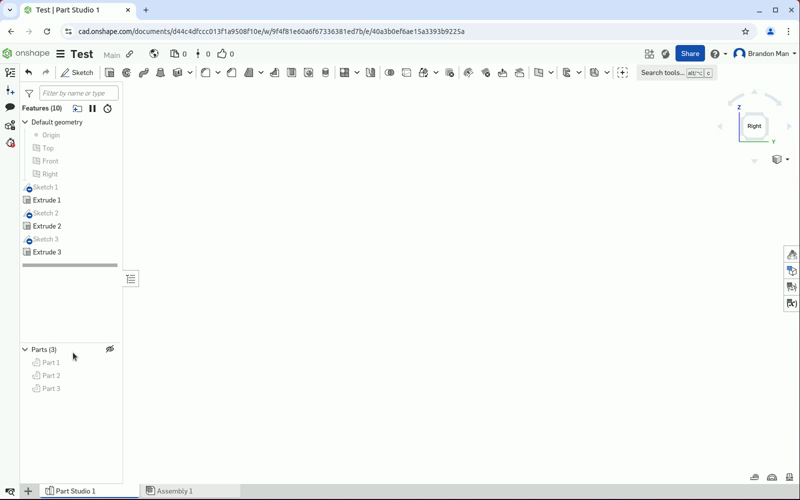
mouse_move(73, 352)
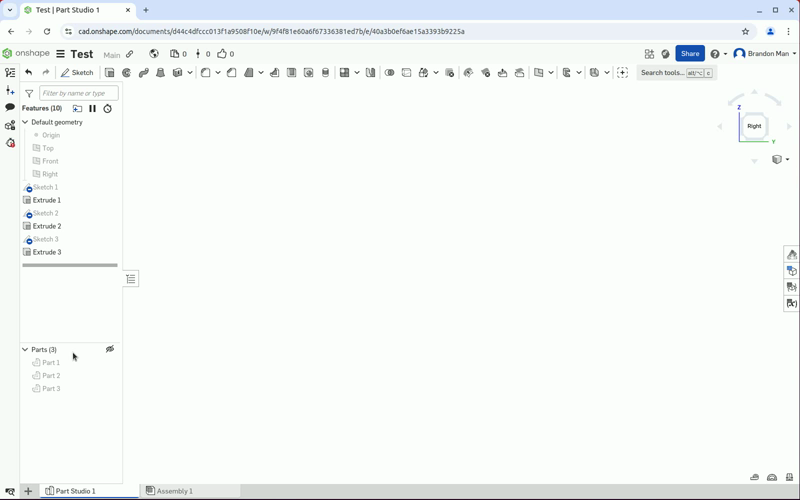
key(shift+y)
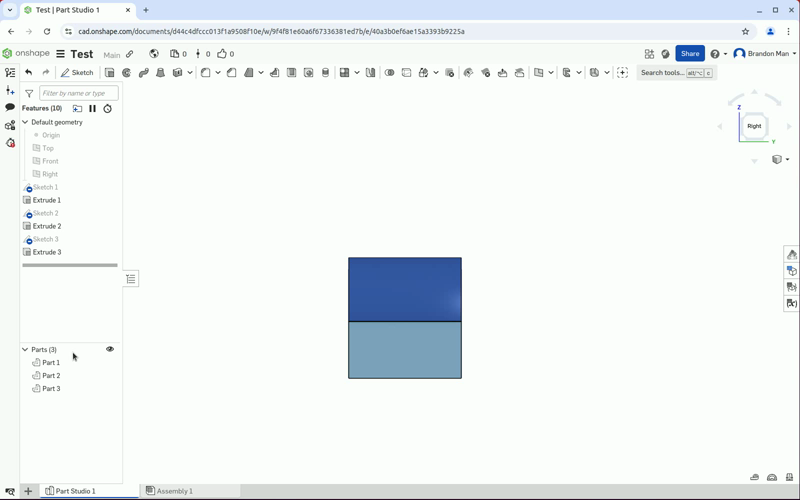
mouse_move(541, 75)
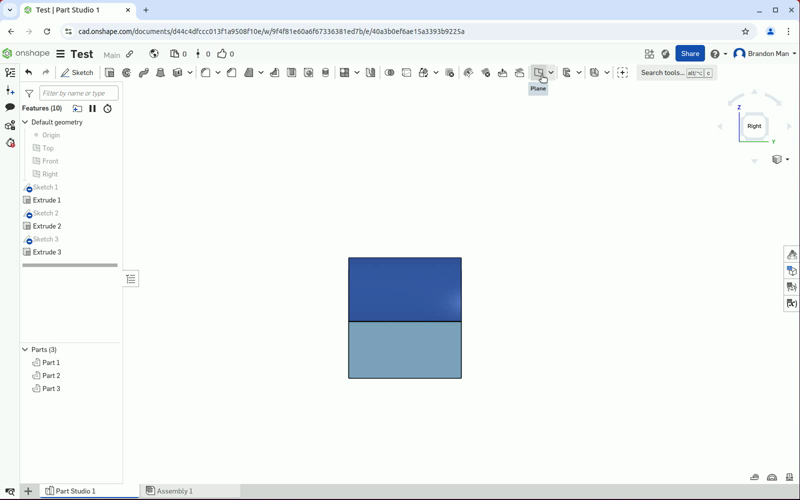
click(541, 75)
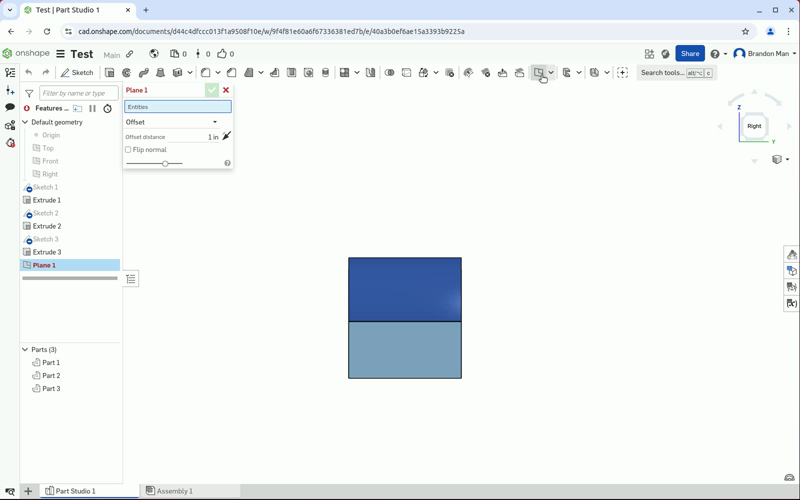
mouse_move(73, 176)
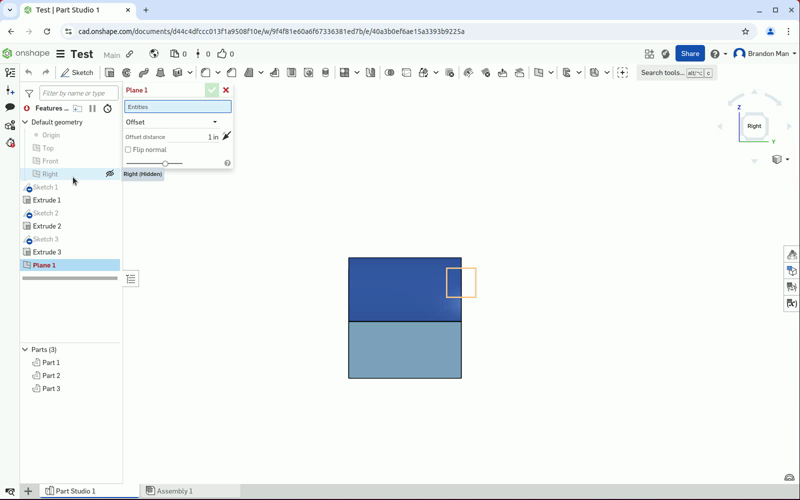
click(73, 176)
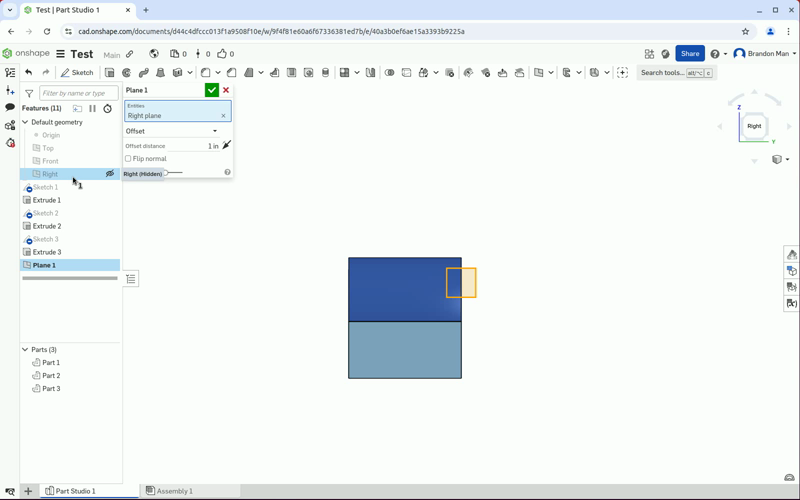
key(tab, 2)
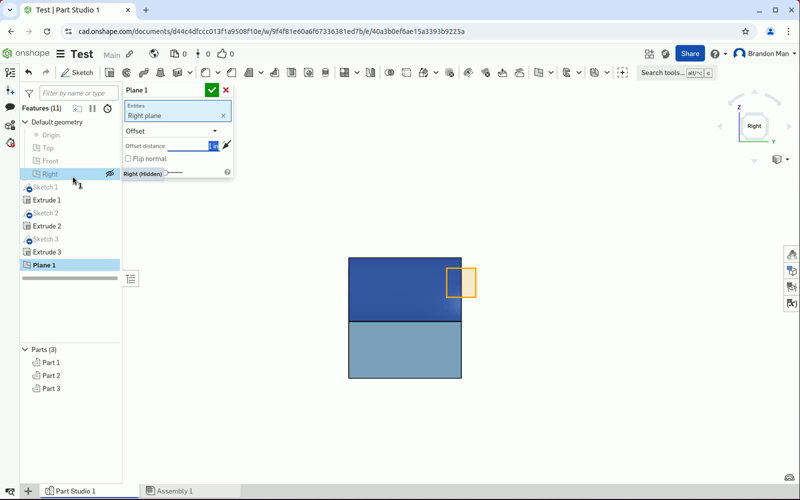
text(19.01)
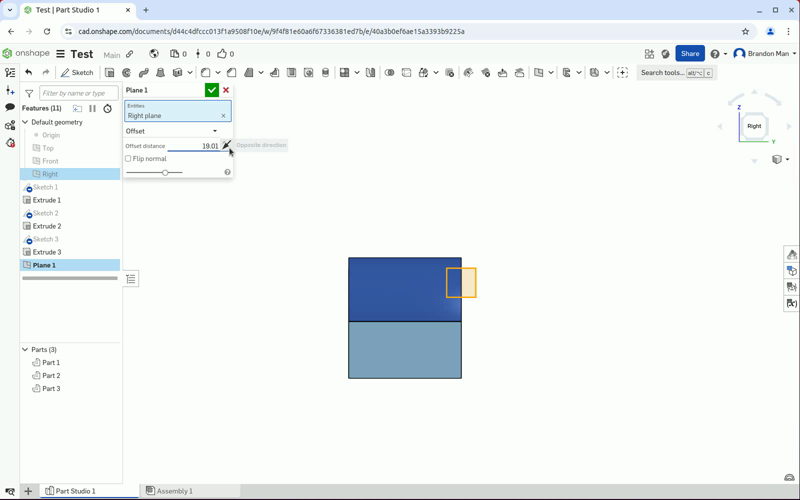
mouse_move(229, 147)
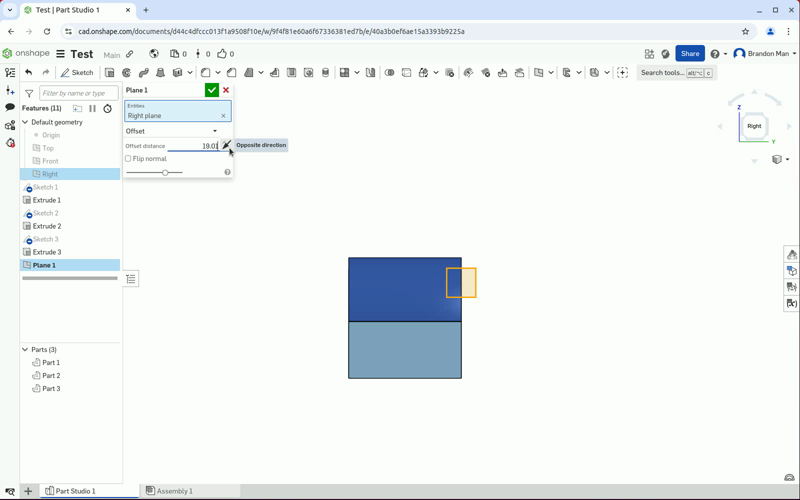
click(229, 147)
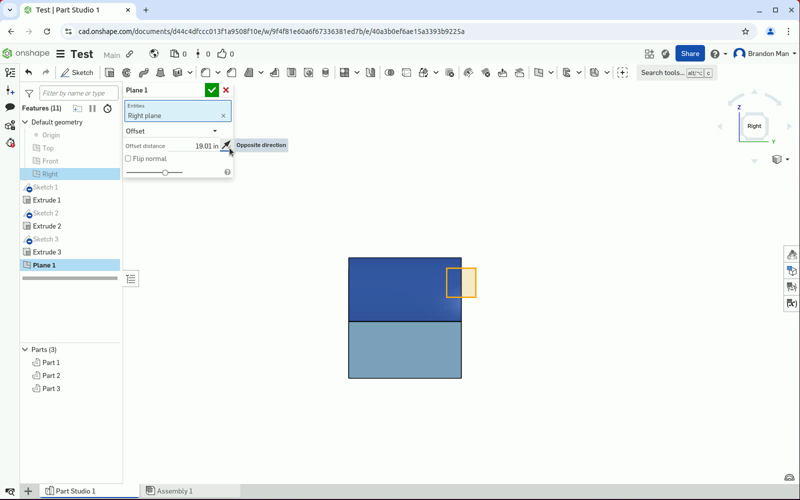
key(enter, 2)
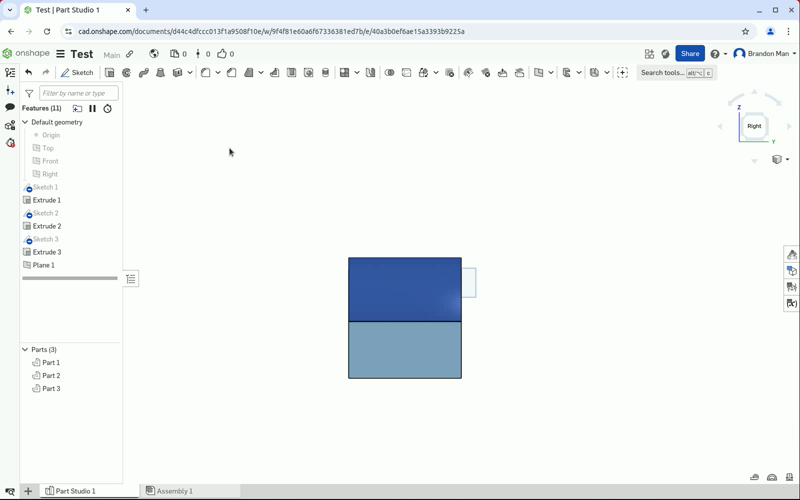
key(shift+s)
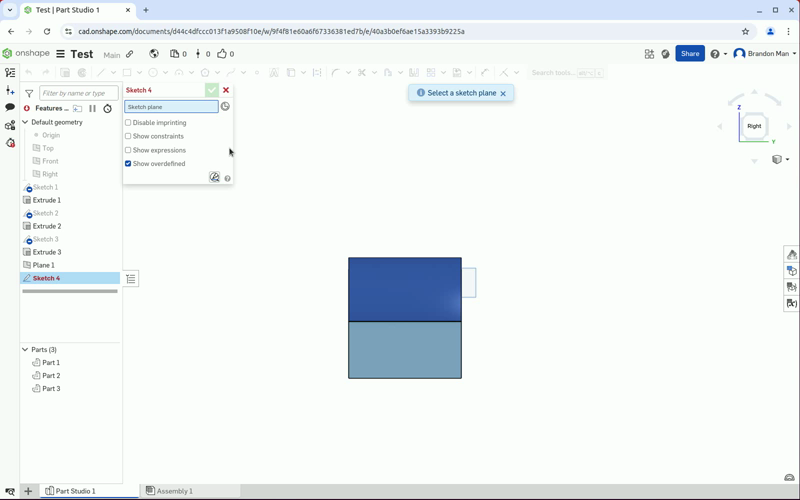
mouse_move(73, 267)
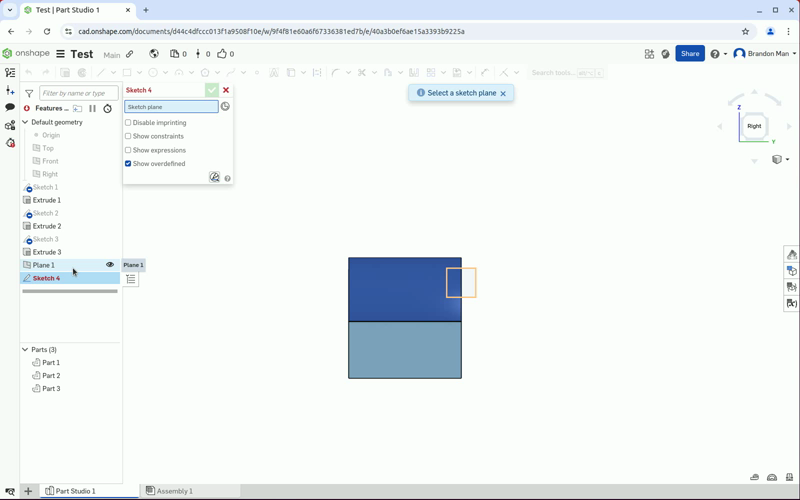
click(73, 267)
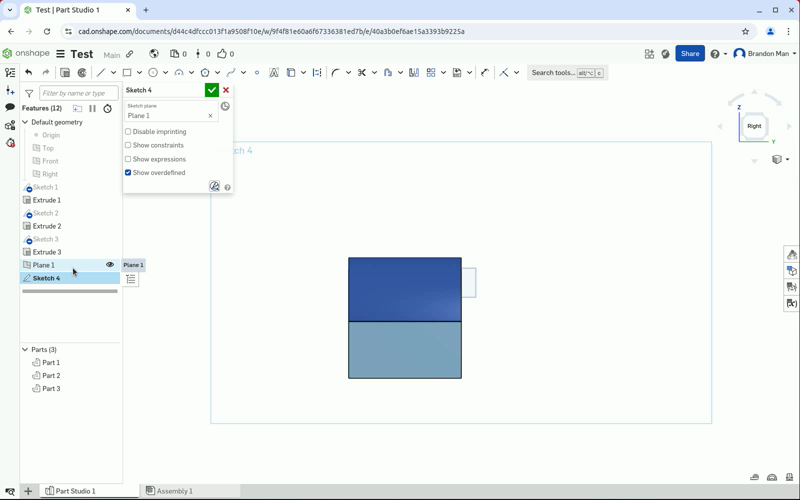
mouse_move(73, 352)
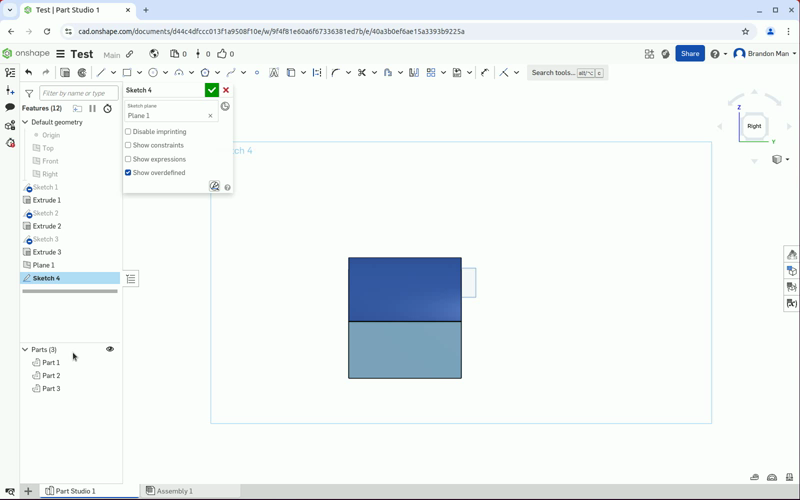
key(y)
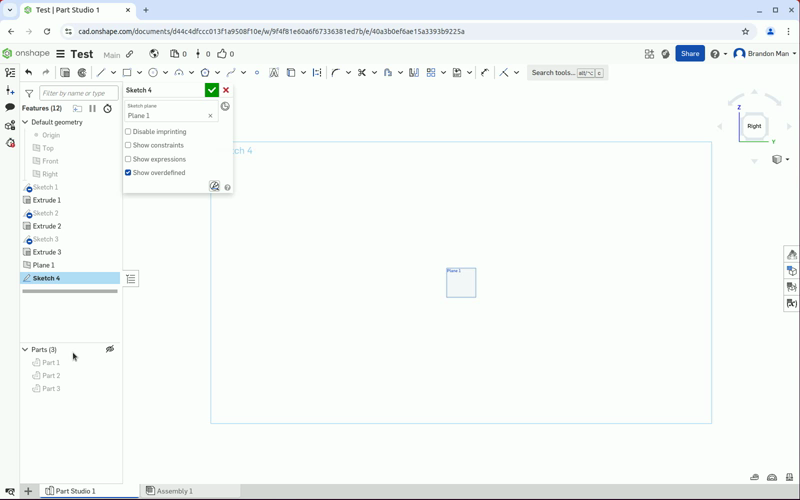
key(l)
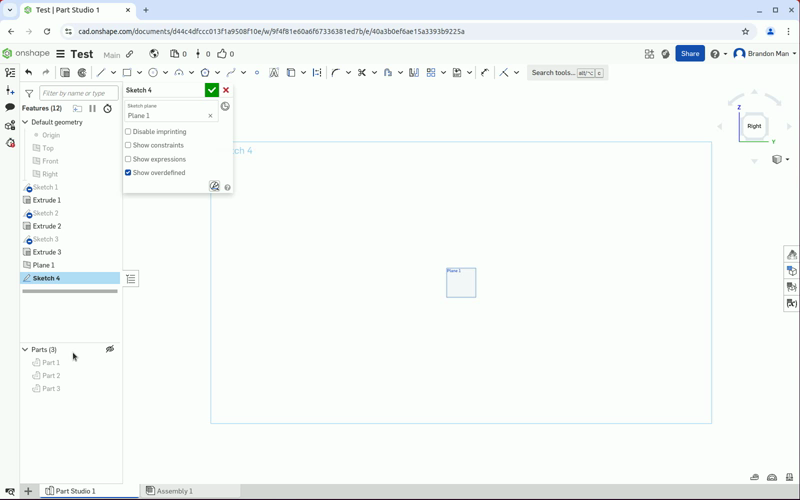
key_down(shift)
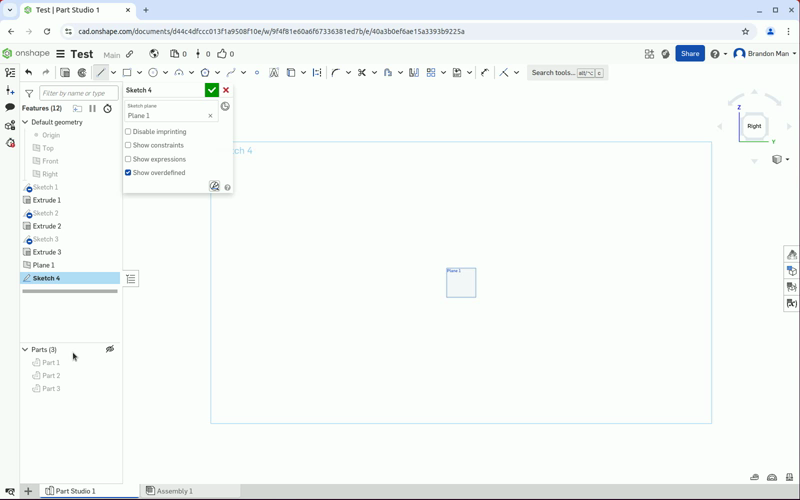
mouse_move(348, 378)
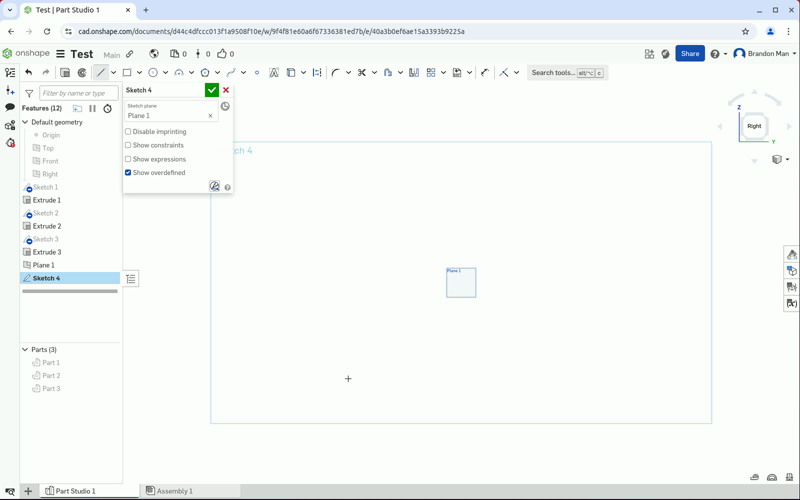
click(348, 378)
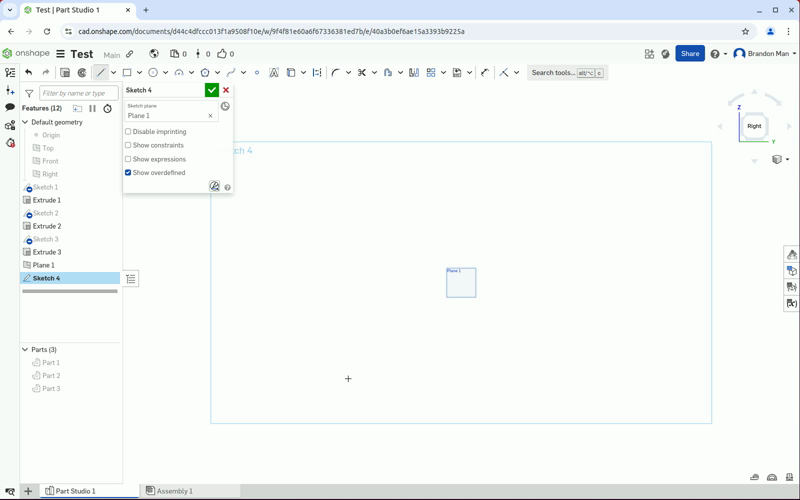
key_up(shift)
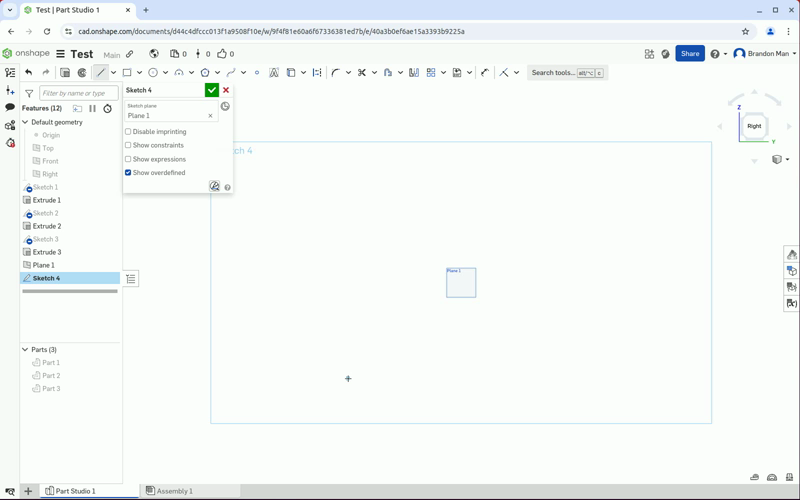
key_down(shift)
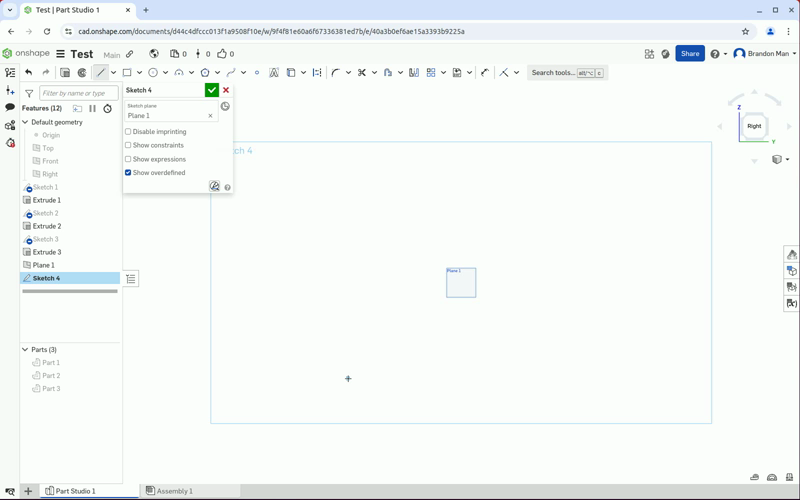
mouse_move(460, 378)
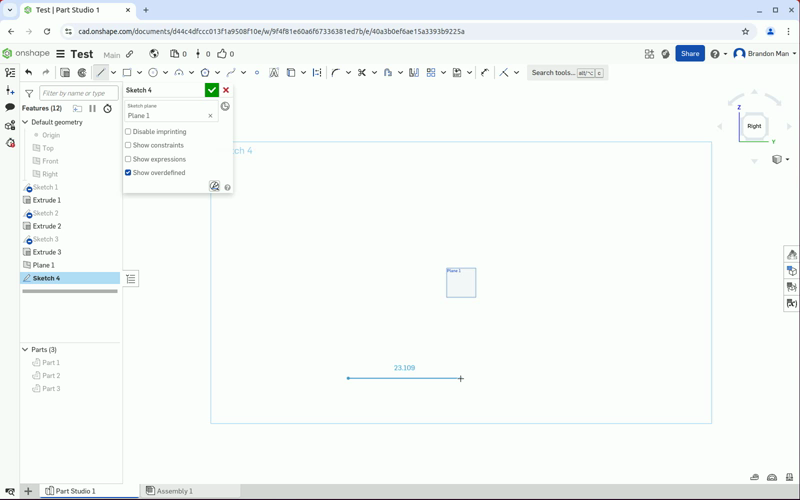
click(460, 378)
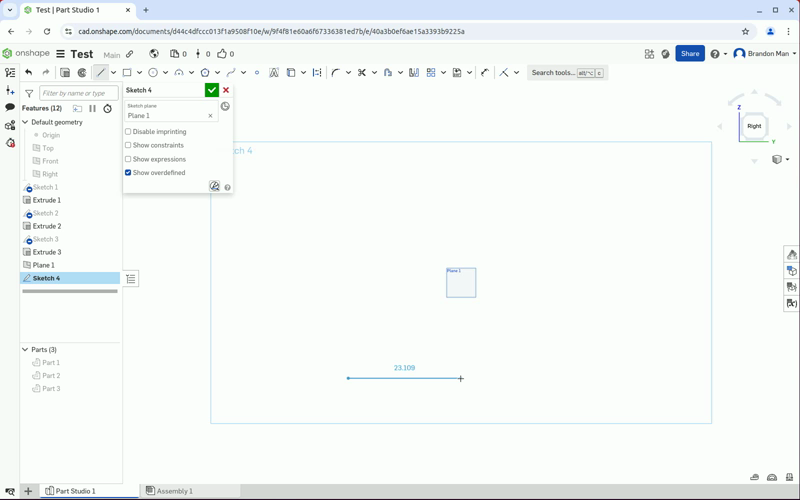
key_up(shift)
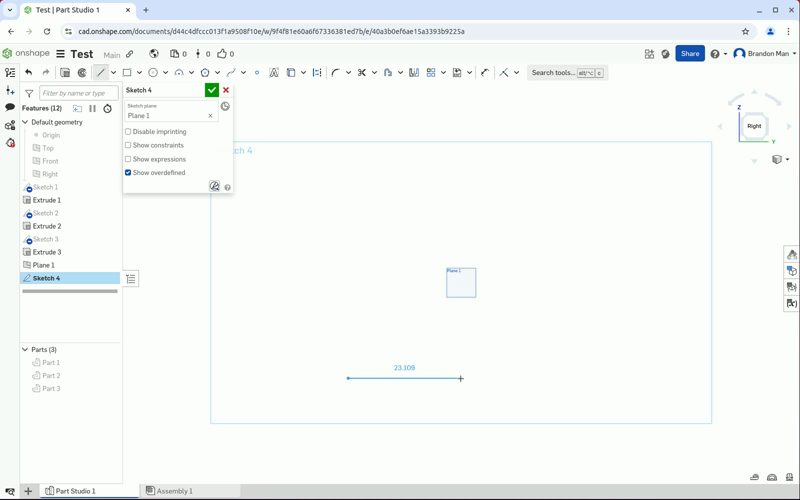
key_down(shift)
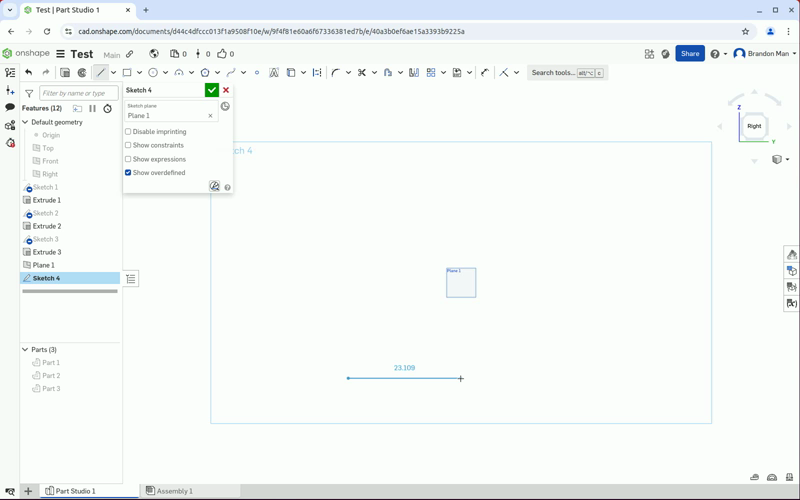
mouse_move(490, 378)
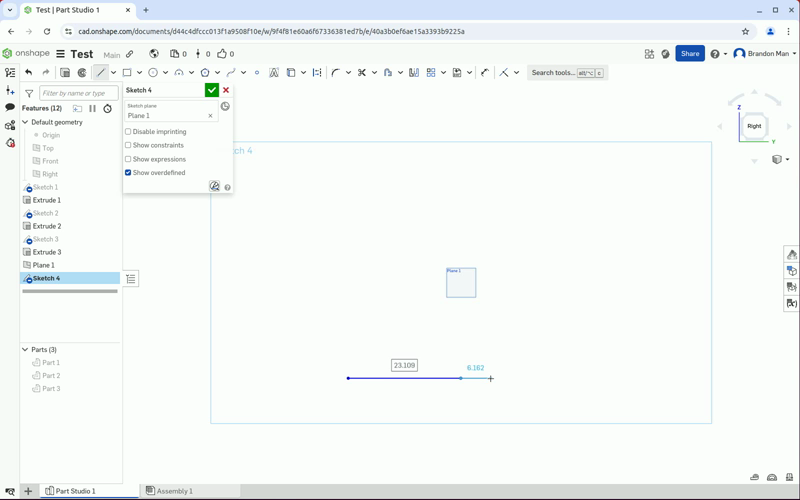
mouse_move(460, 321)
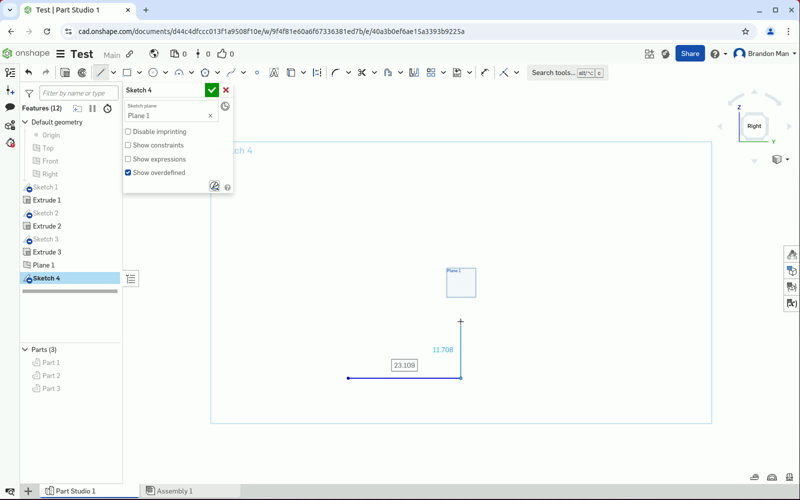
click(460, 321)
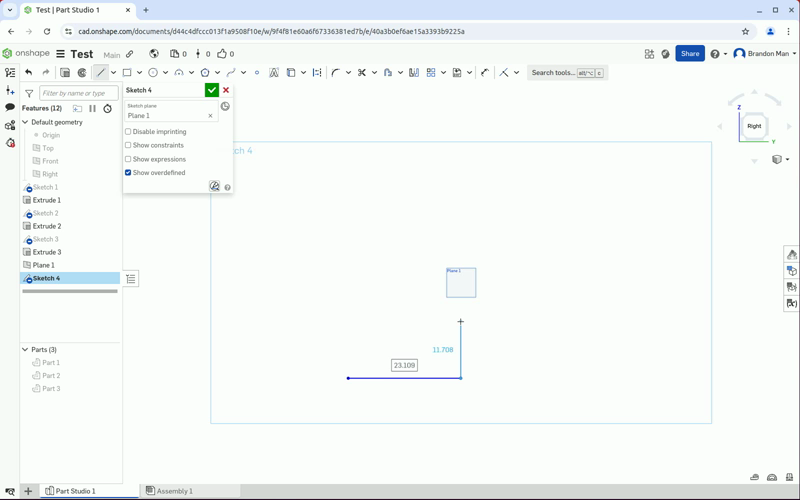
key_up(shift)
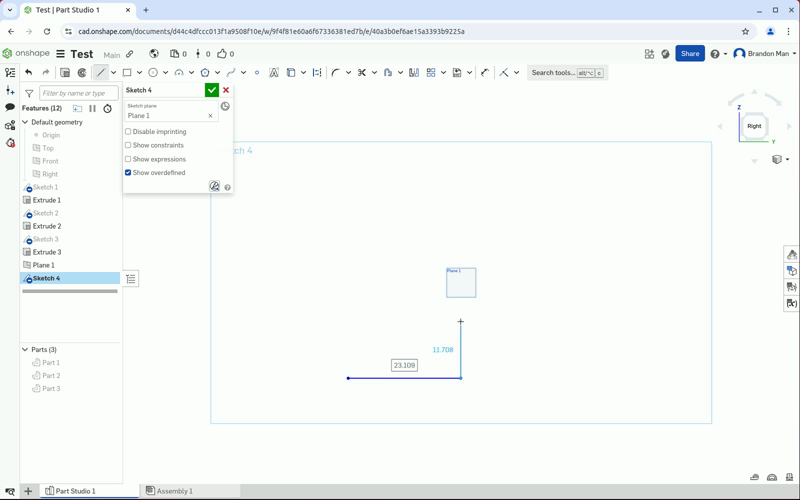
key_down(shift)
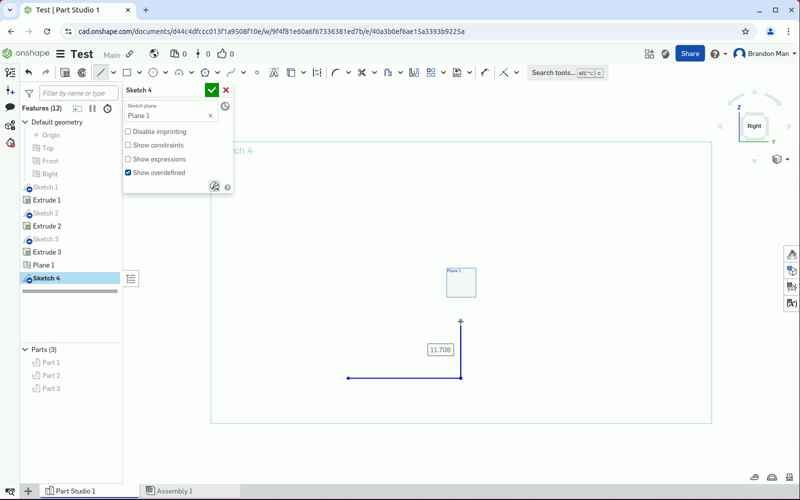
mouse_move(348, 321)
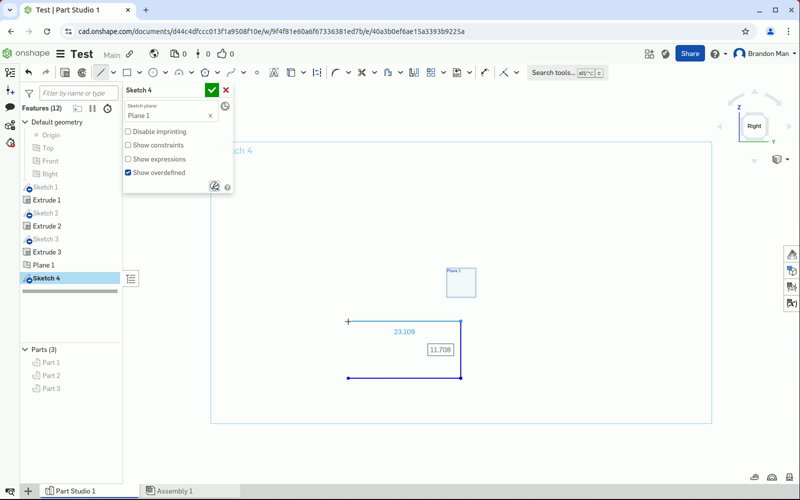
click(348, 321)
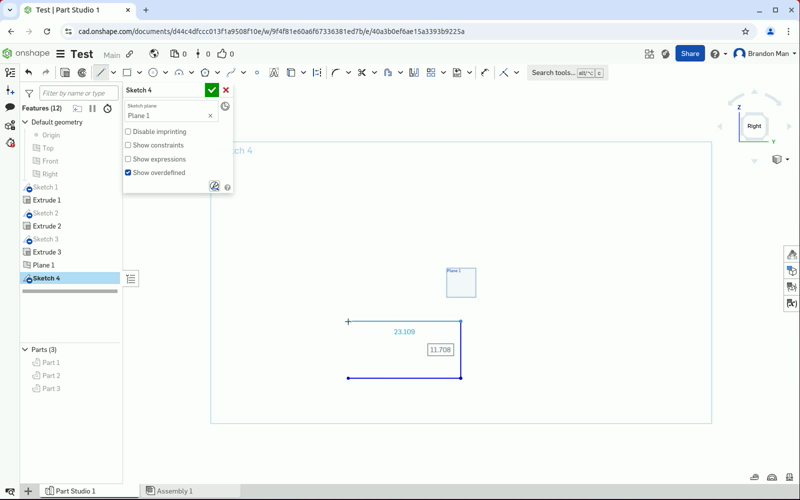
key_up(shift)
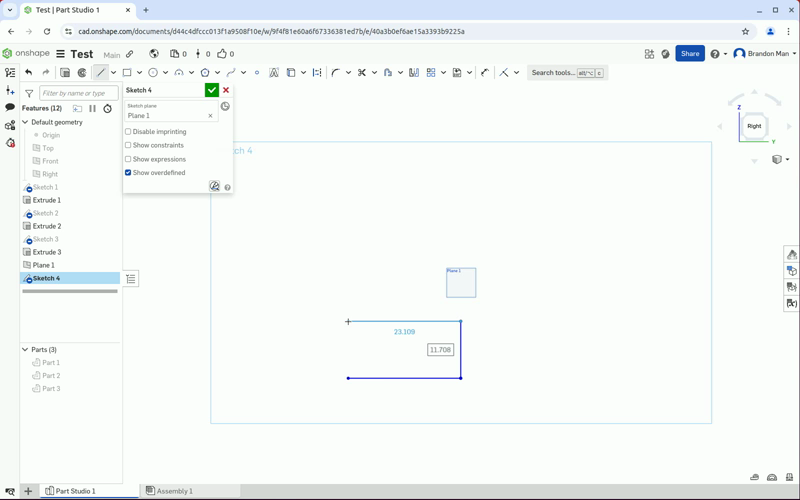
mouse_move(378, 321)
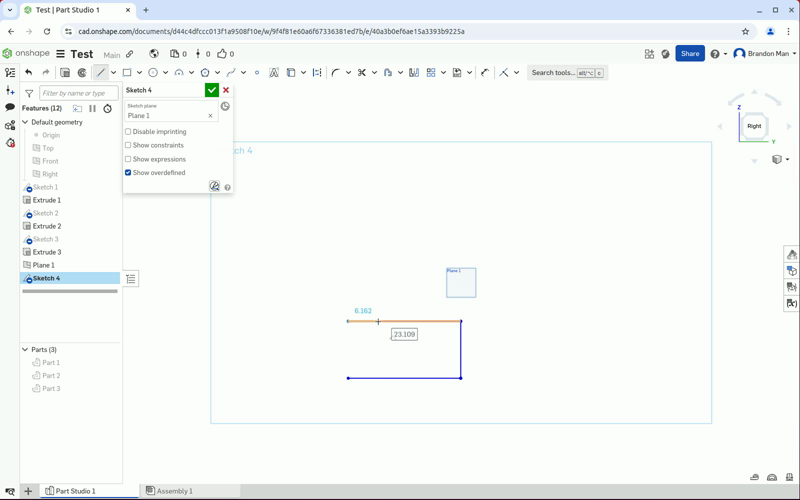
key_down(shift)
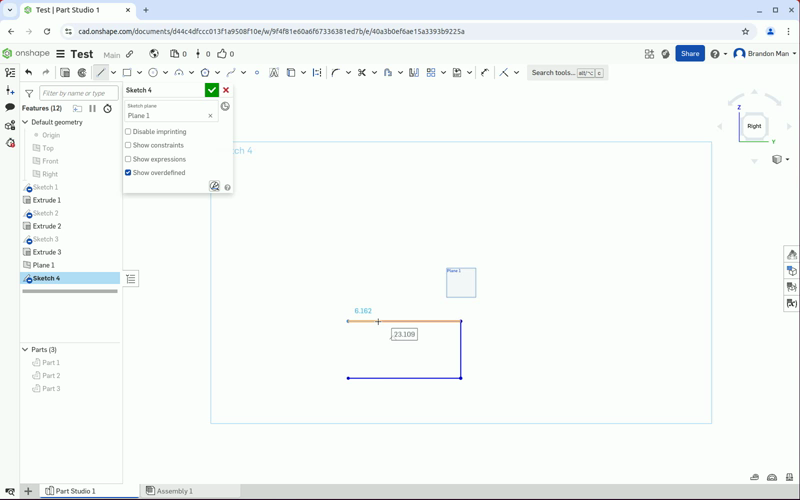
mouse_move(348, 378)
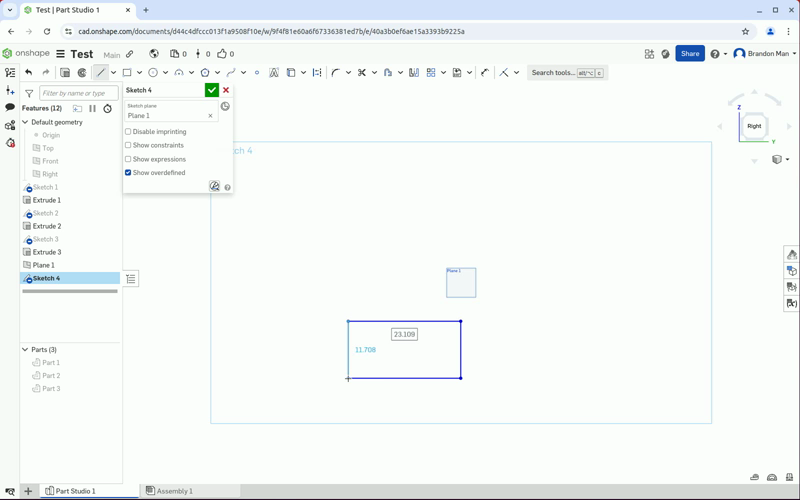
key_up(shift)
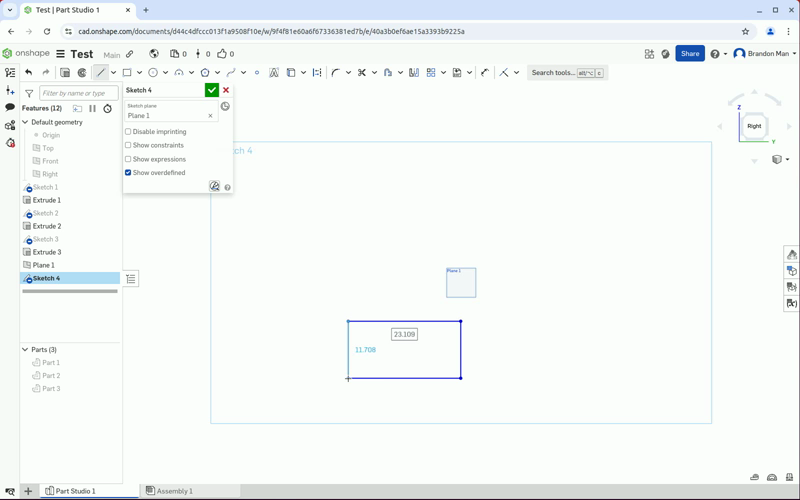
click(348, 378)
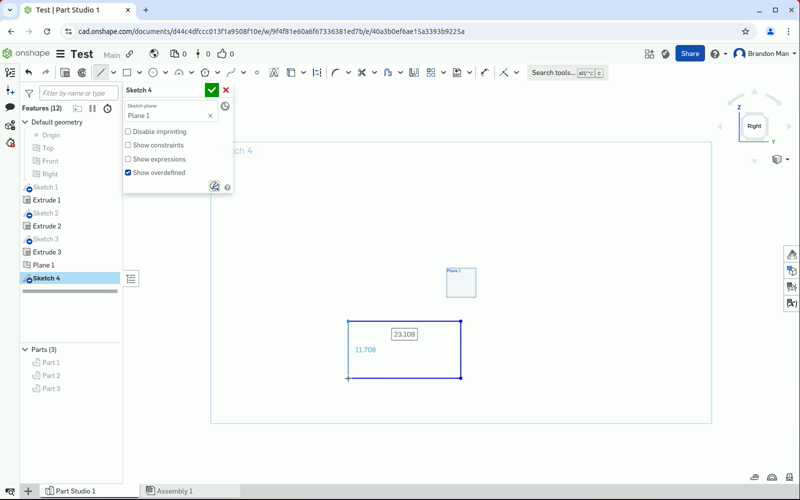
key(esc)
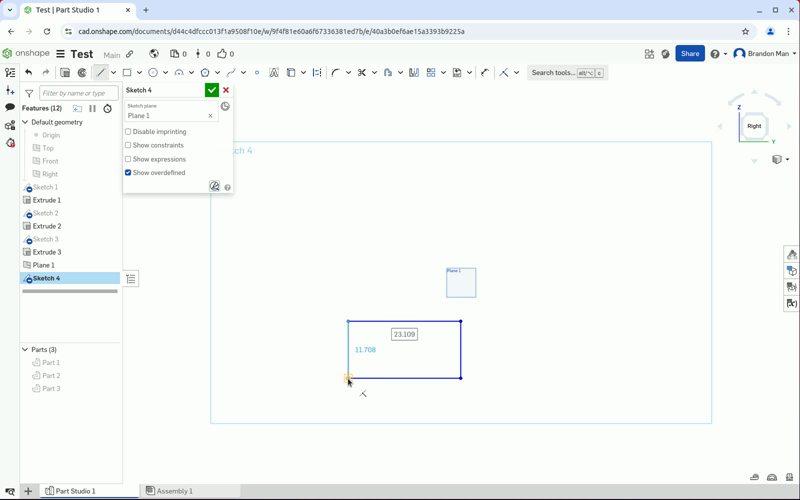
mouse_move(406, 351)
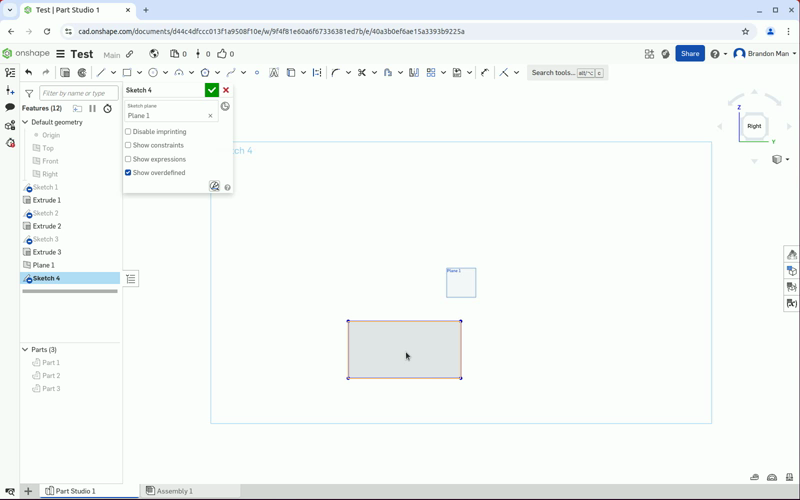
click(406, 351)
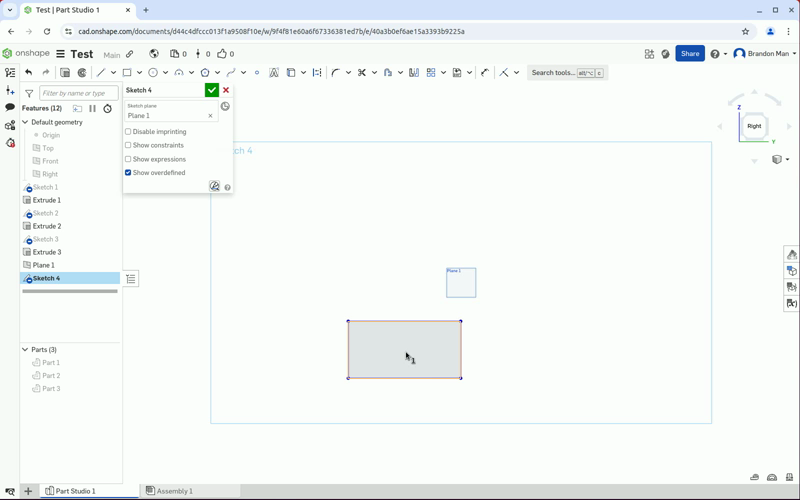
mouse_move(73, 352)
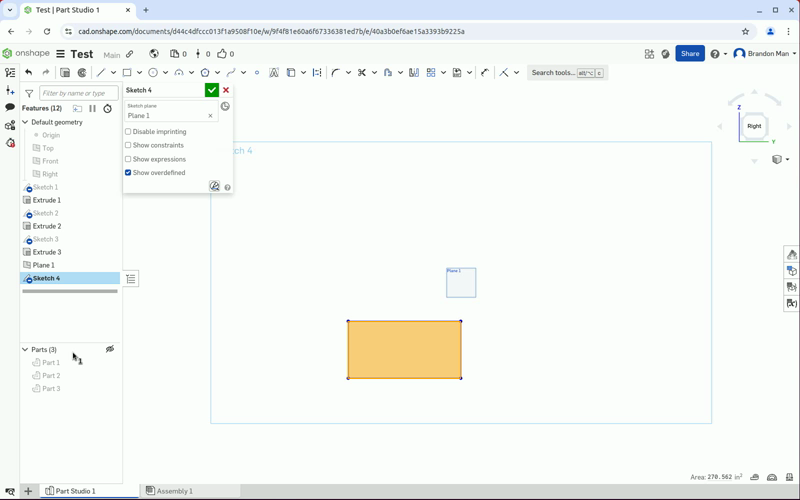
key(shift+y)
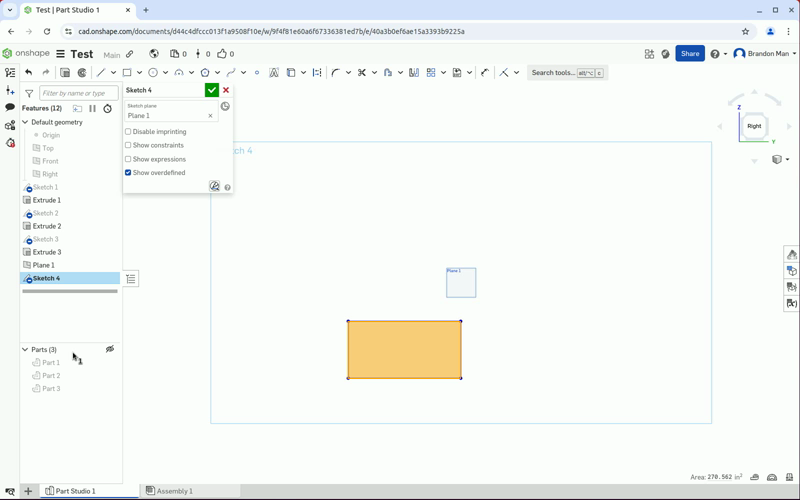
key(shift+e)
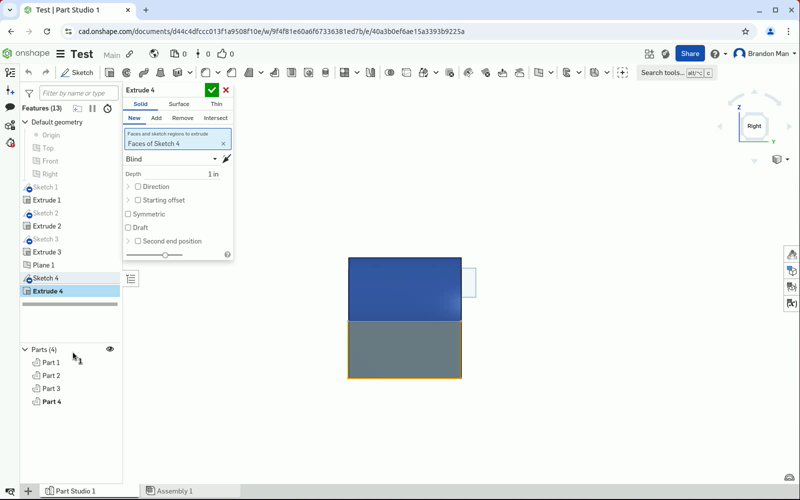
mouse_move(143, 106)
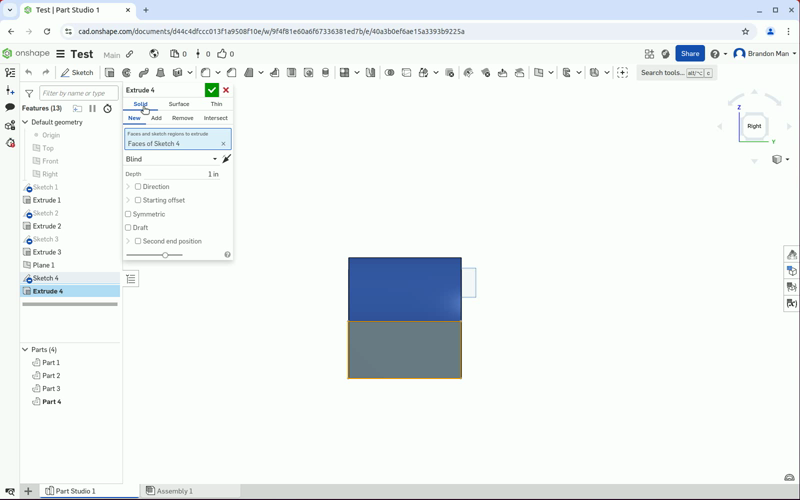
click(143, 106)
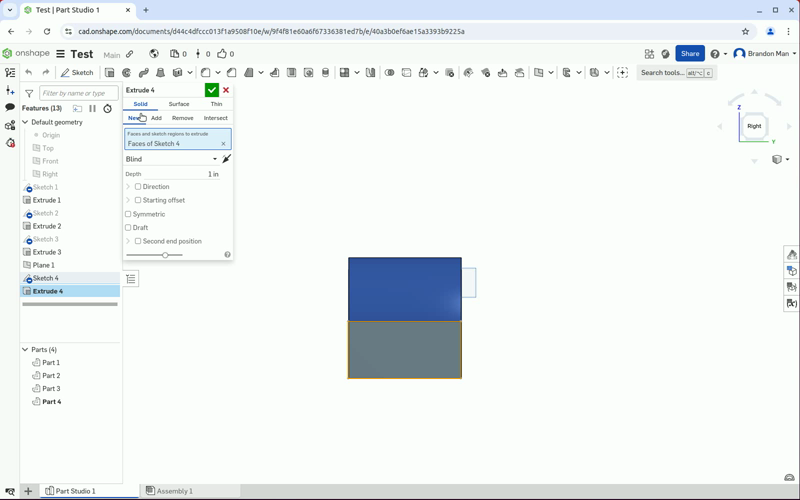
mouse_move(137, 120)
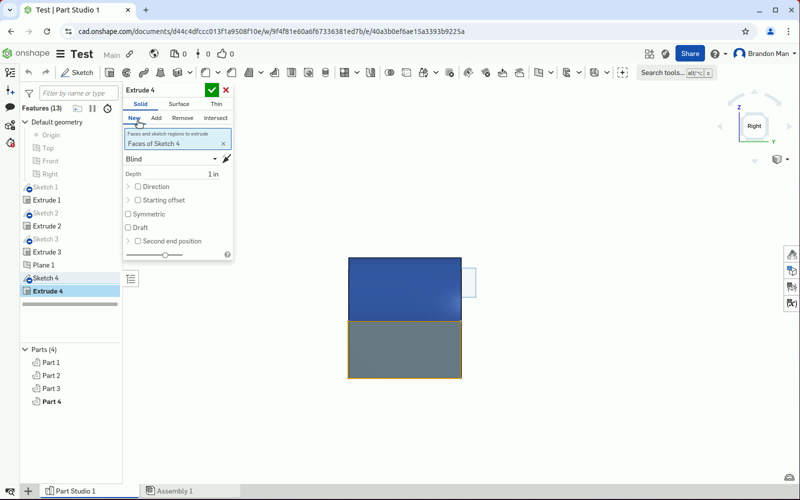
click(137, 120)
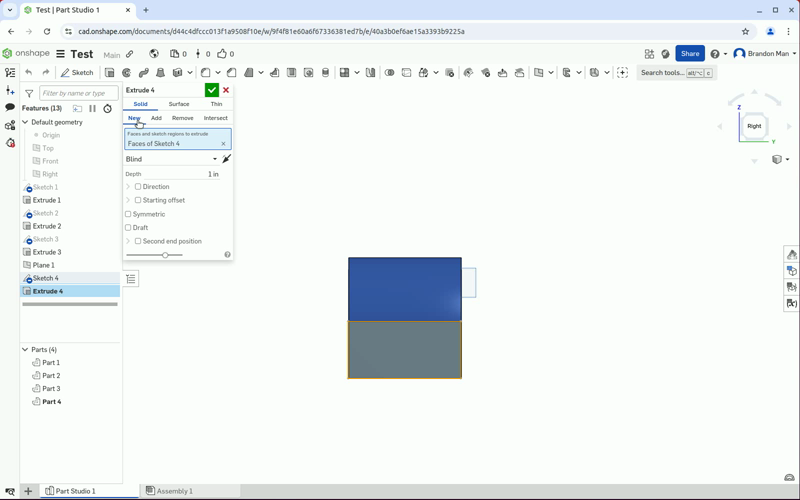
key(tab, 4)
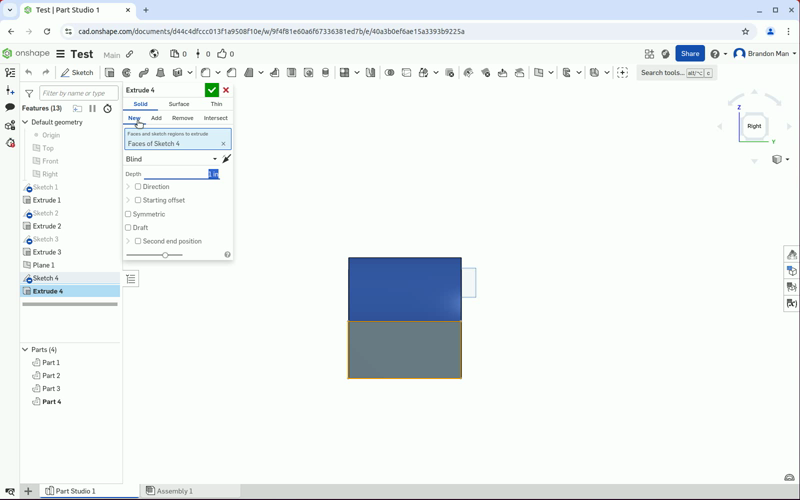
text(1.204)
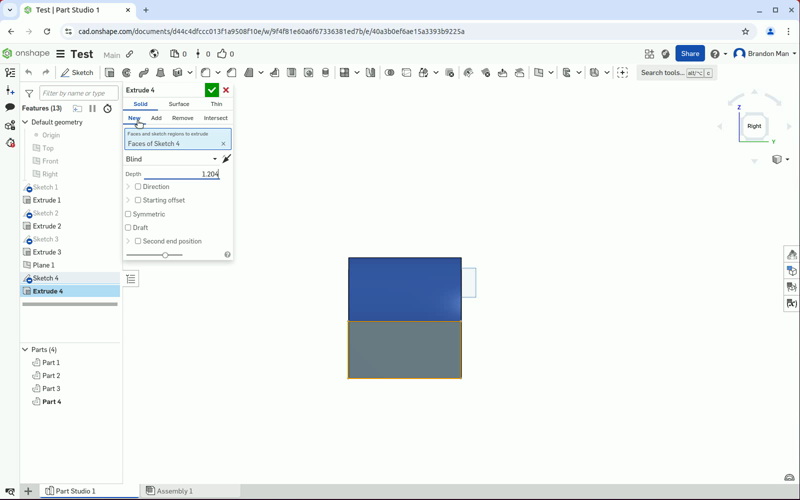
key(enter)
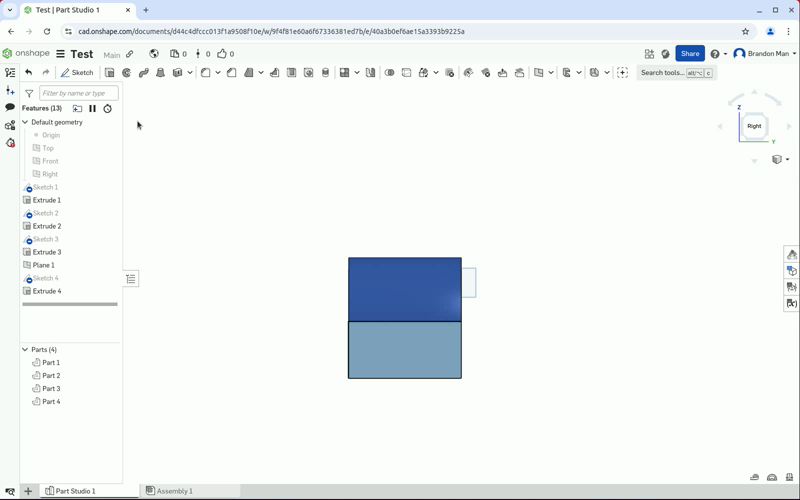
key(shift+h)
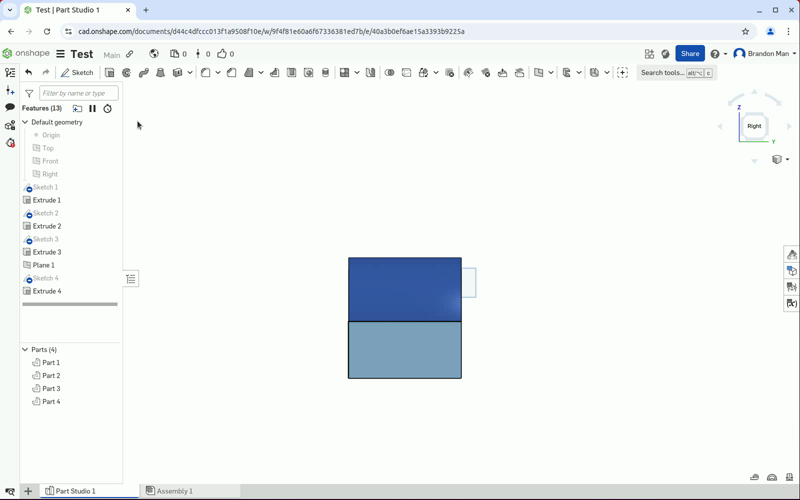
key(shift+h)
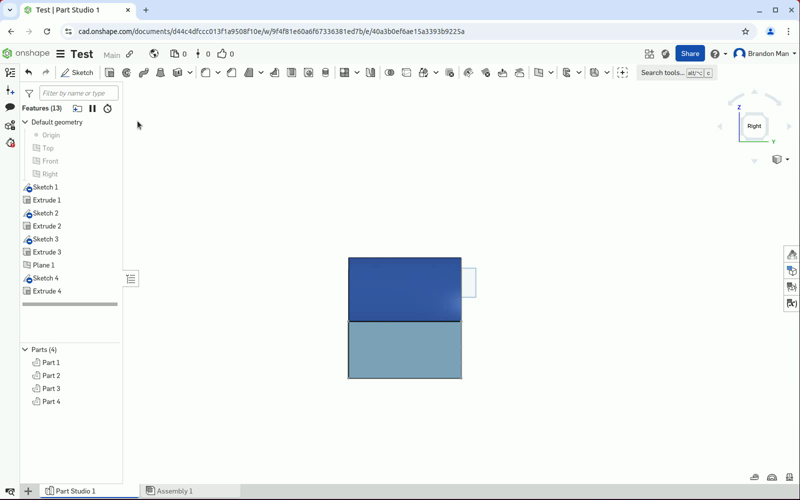
key(shift+7)
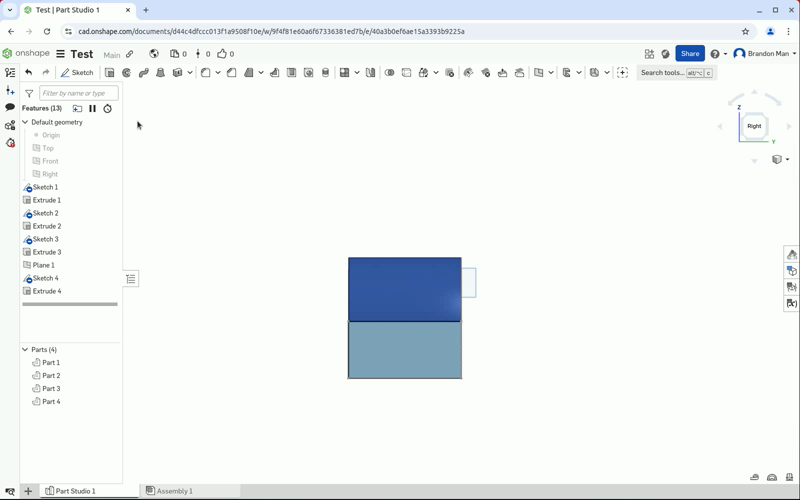
key(right, 2)
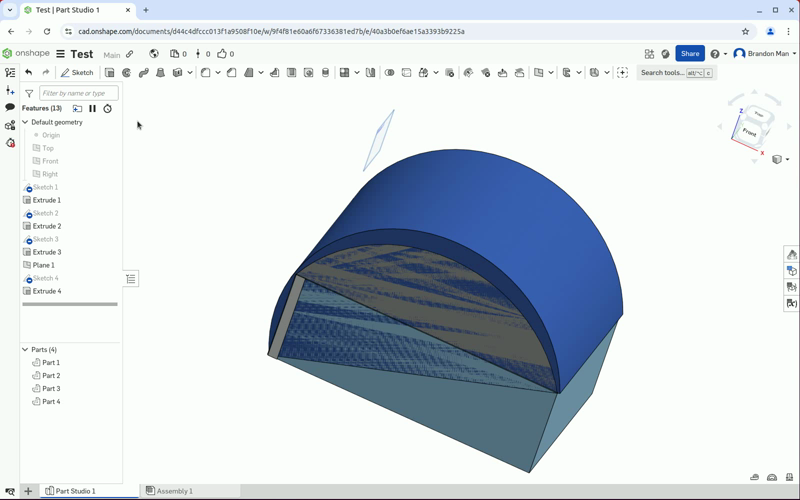
key(down, 2)
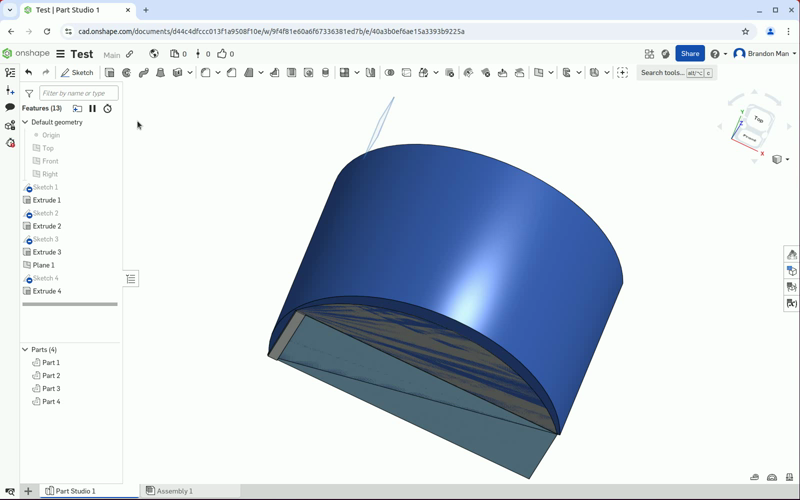
key(up, 2)
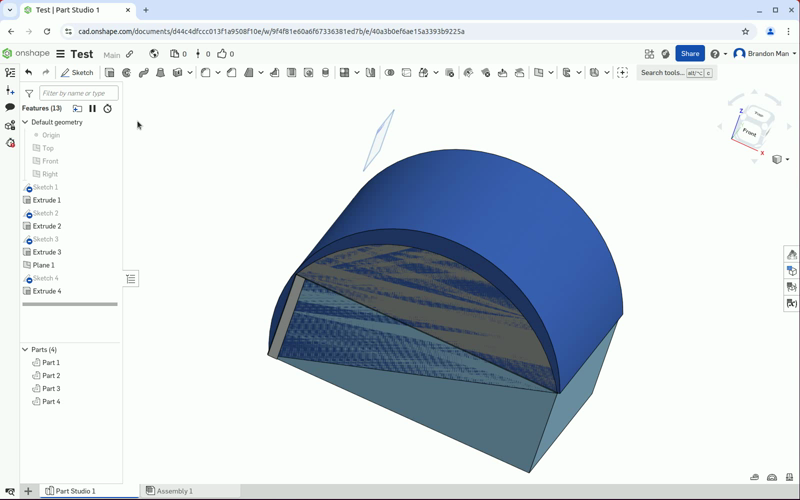
key(left, 2)
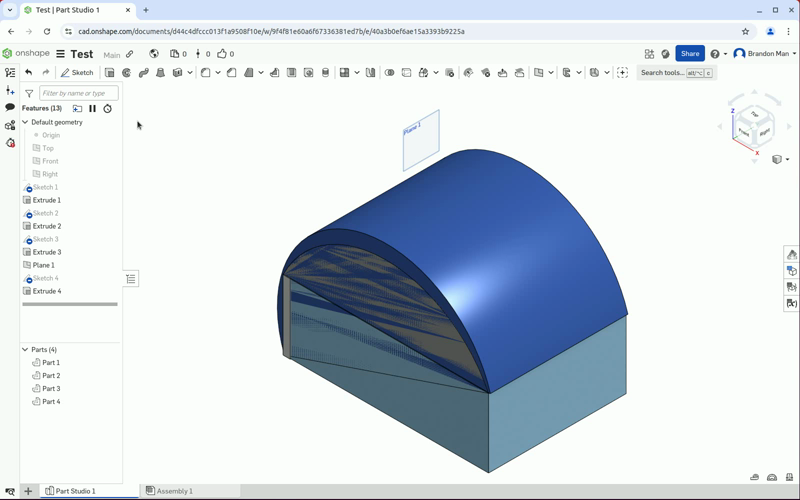
mouse_move(73, 189)
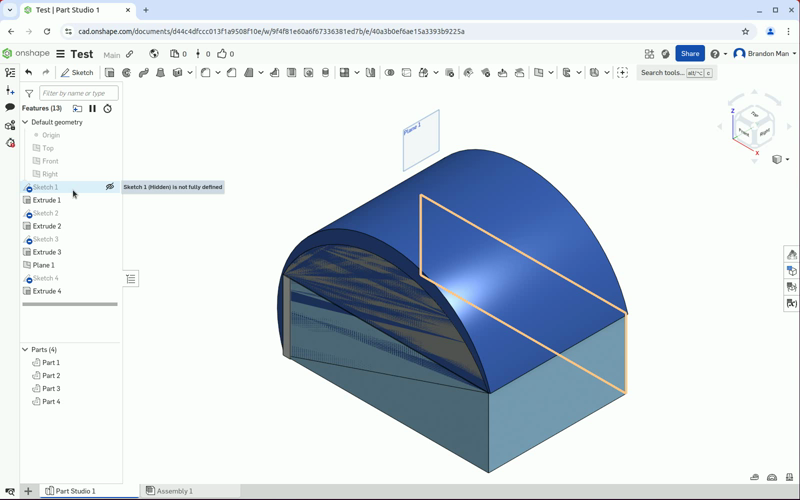
click(73, 189)